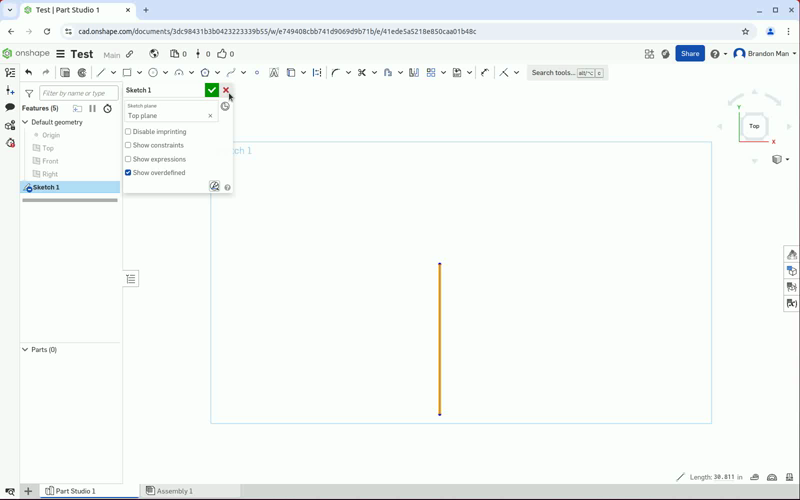
key(shift+h)
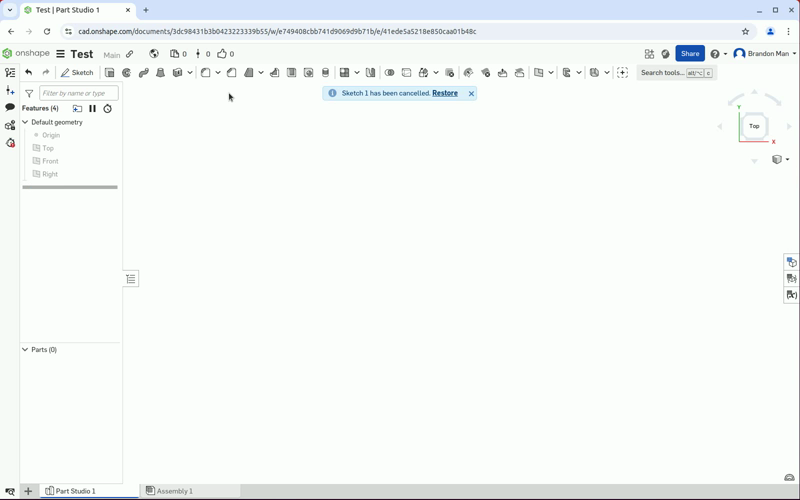
mouse_move(73, 352)
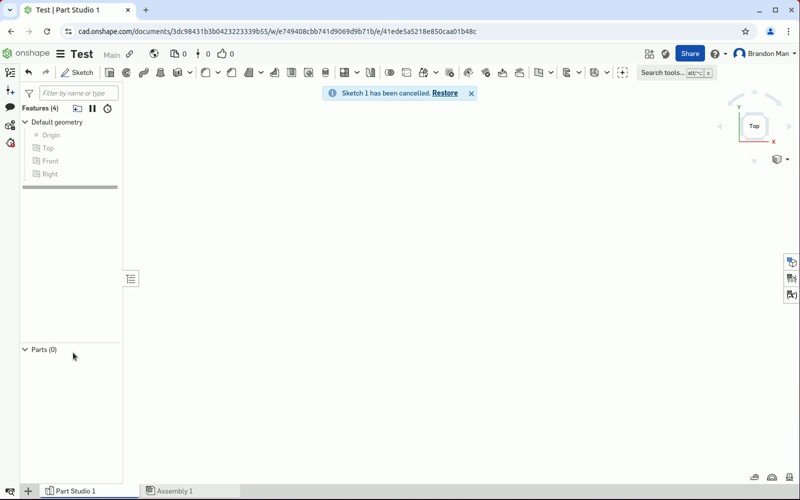
key(y)
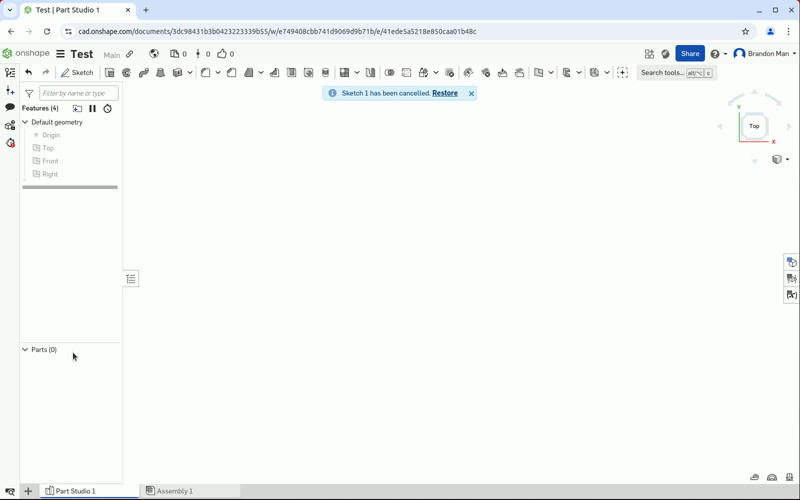
key(shift+p)
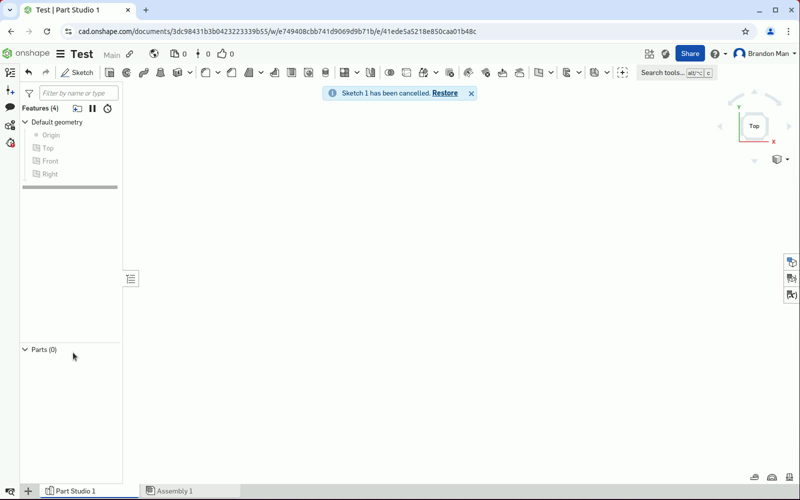
key(space)
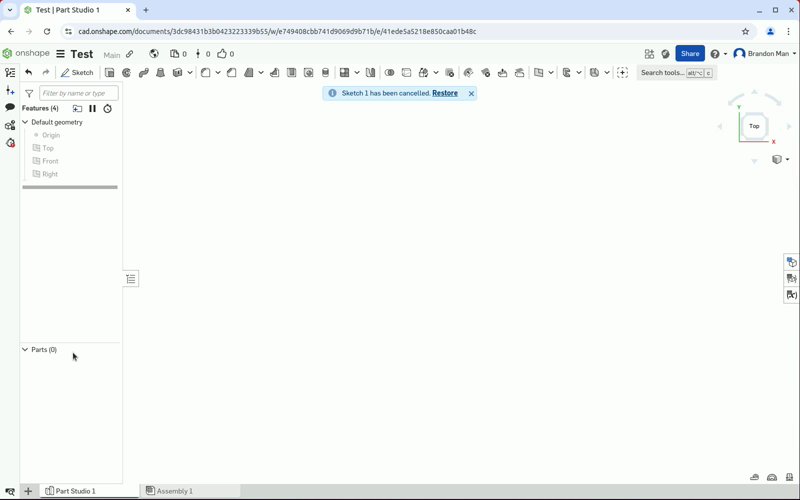
key_down(shift)
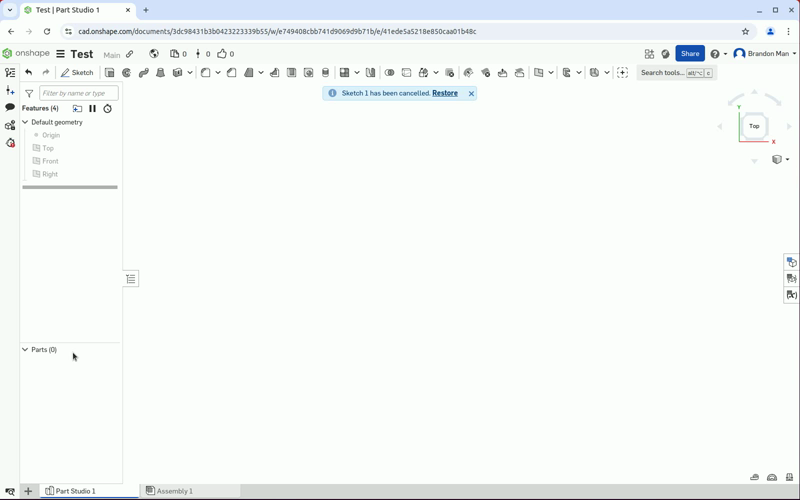
key(up)
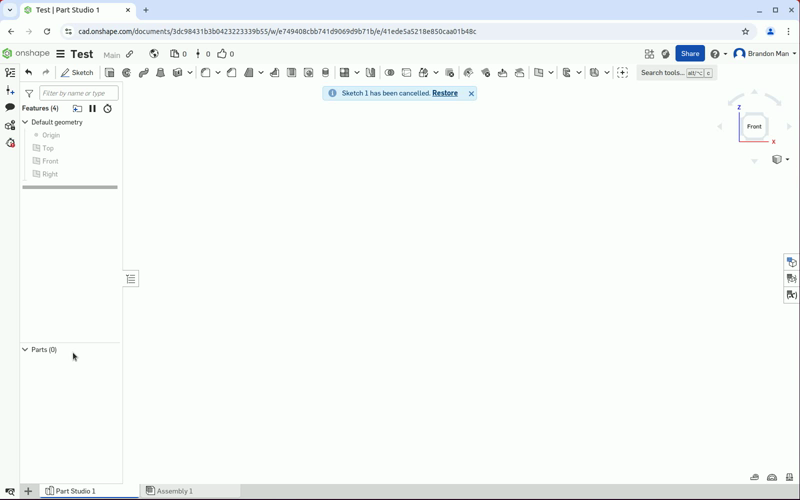
key_up(shift)
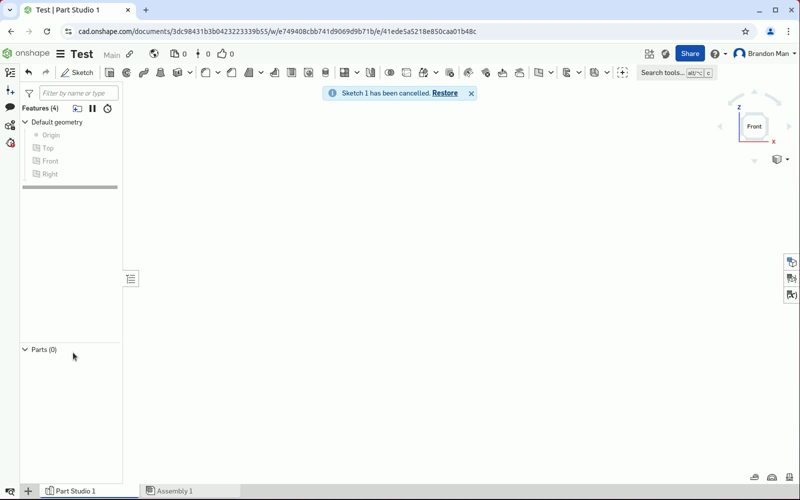
mouse_move(73, 352)
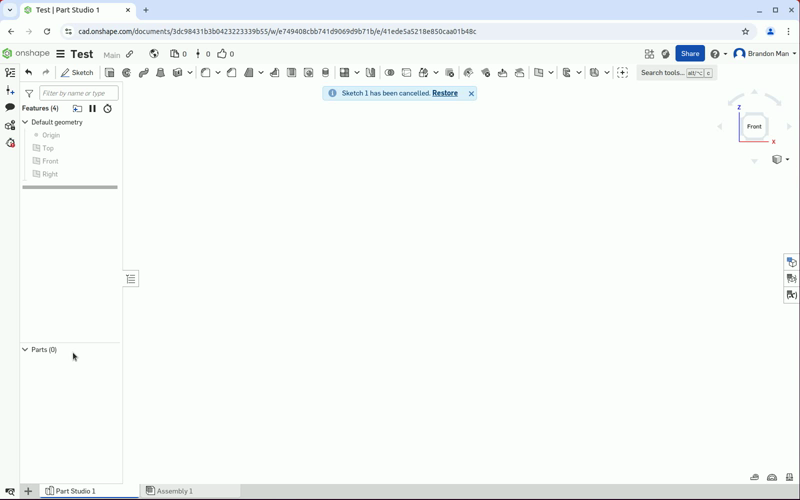
key(shift+y)
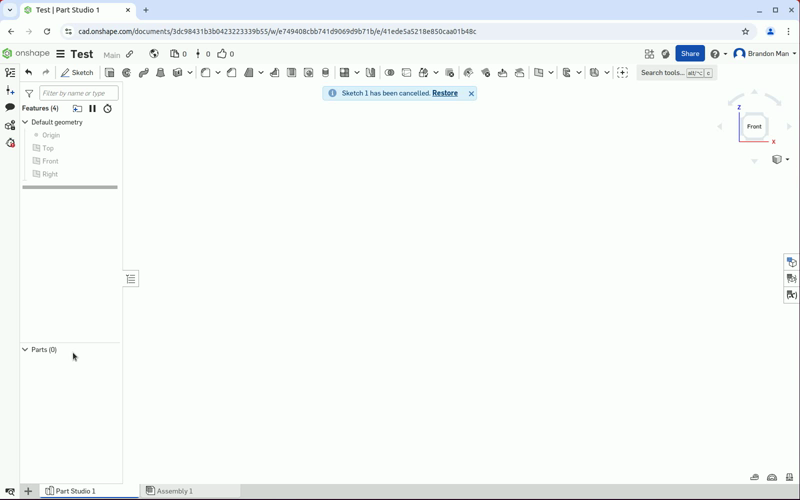
key(shift+s)
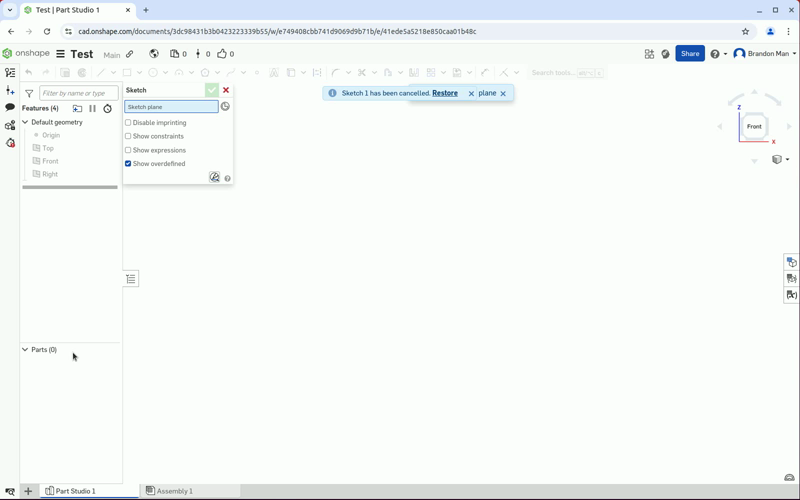
mouse_move(73, 163)
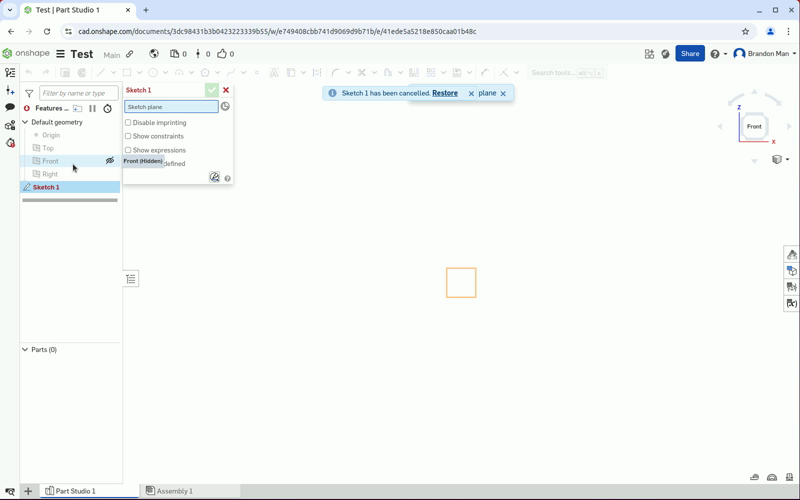
click(73, 163)
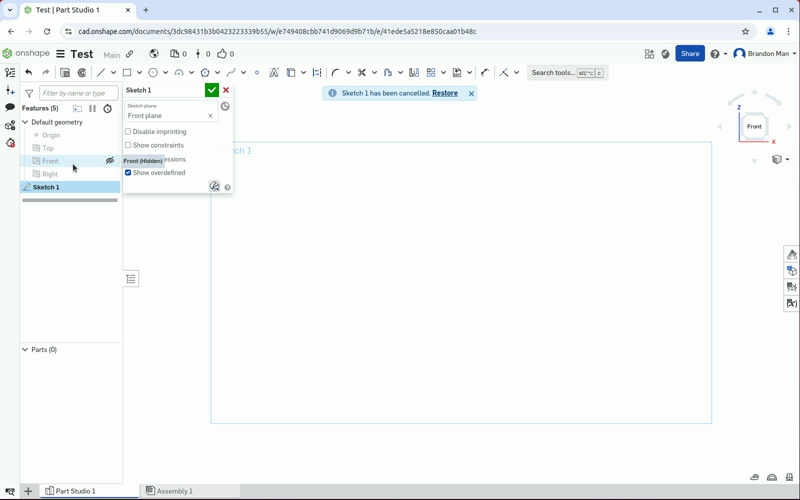
mouse_move(73, 352)
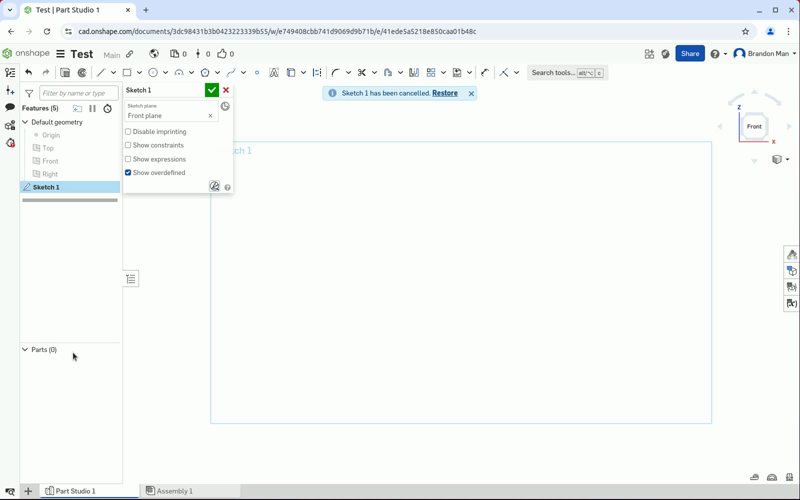
key(y)
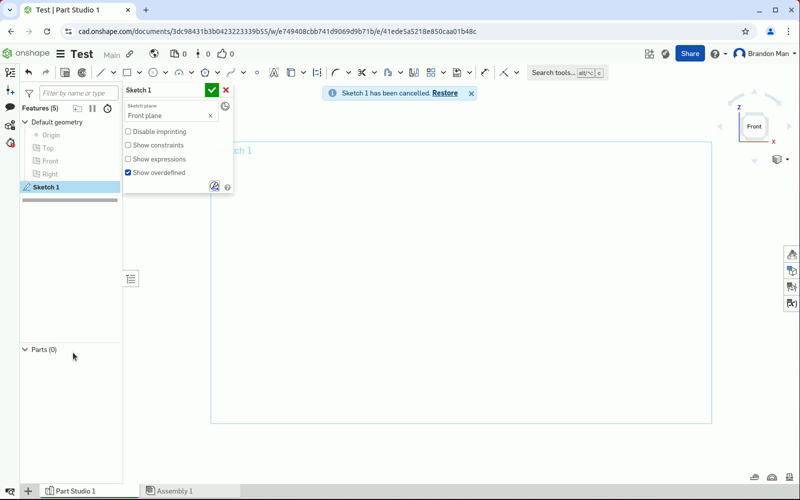
key(l)
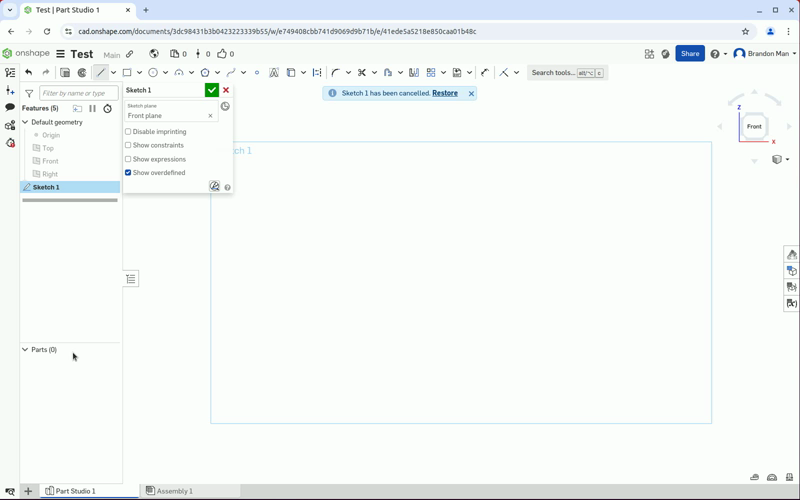
key_down(shift)
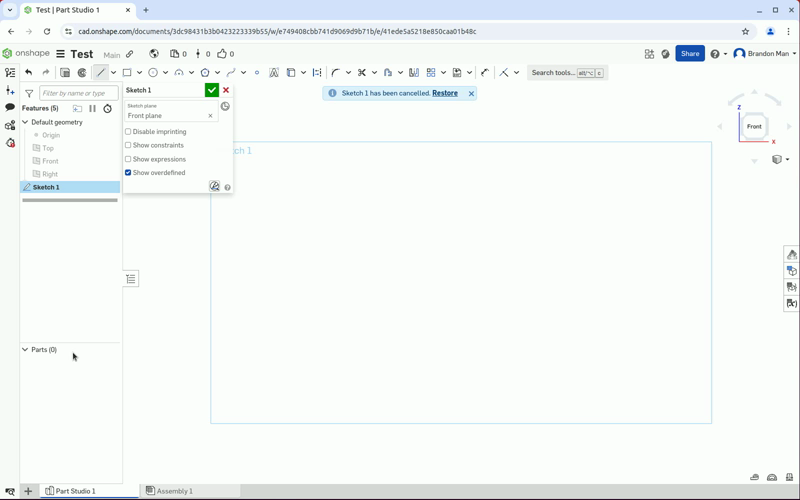
mouse_move(418, 240)
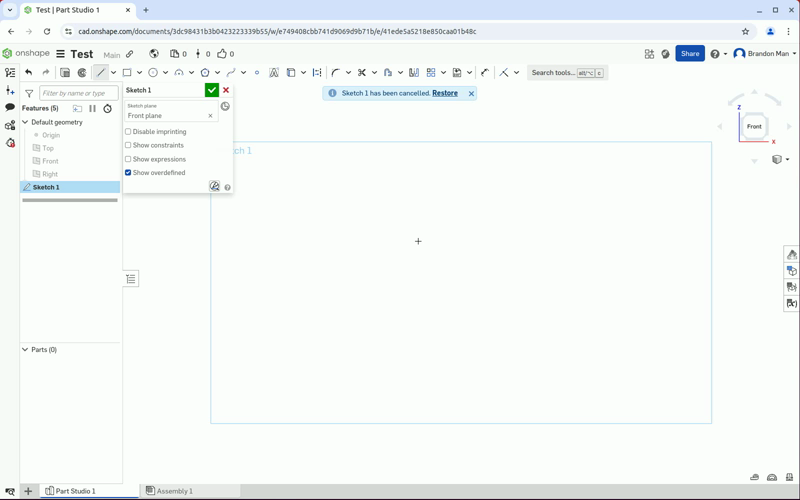
click(418, 240)
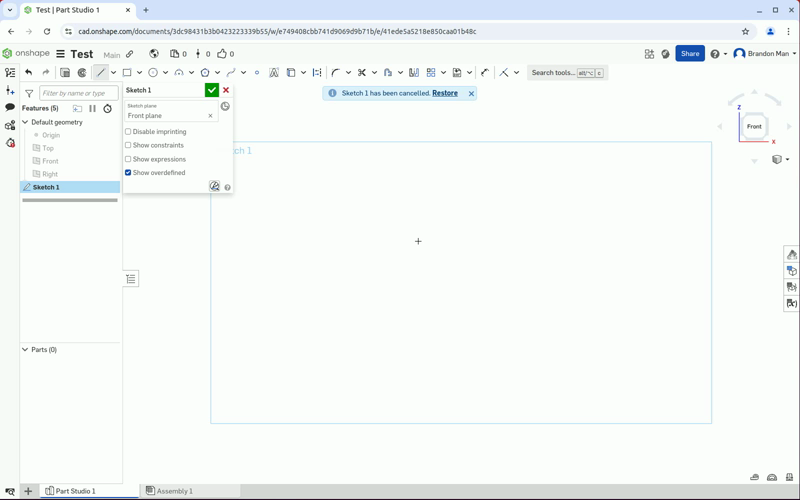
key_up(shift)
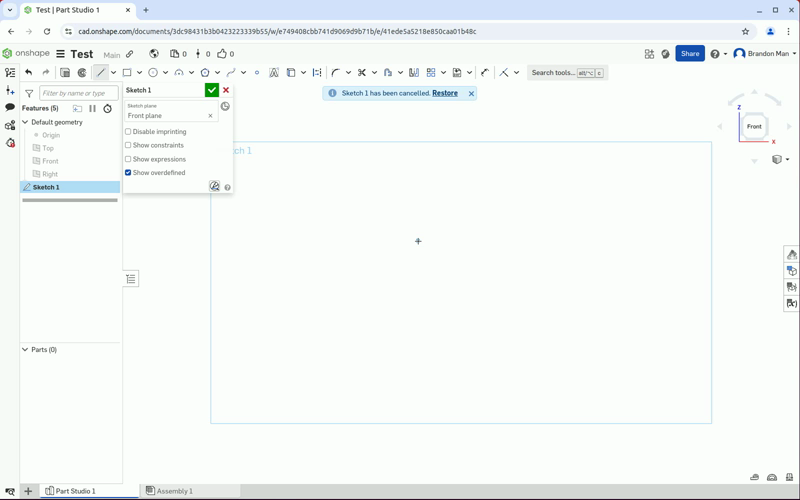
key_down(shift)
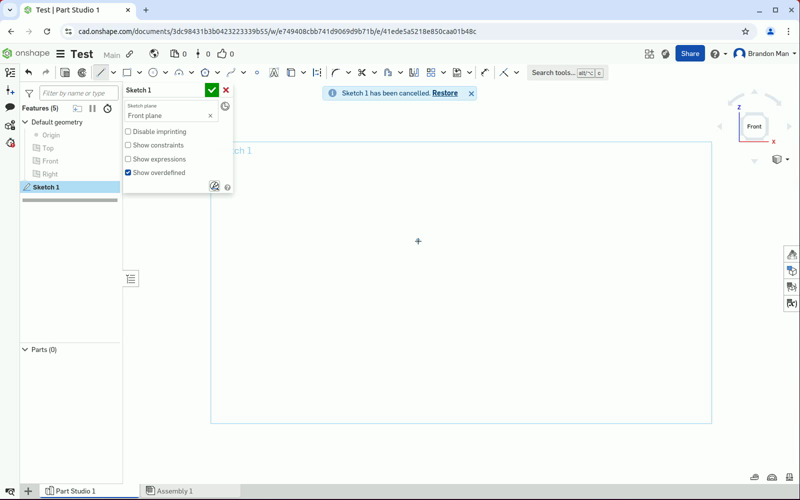
mouse_move(448, 240)
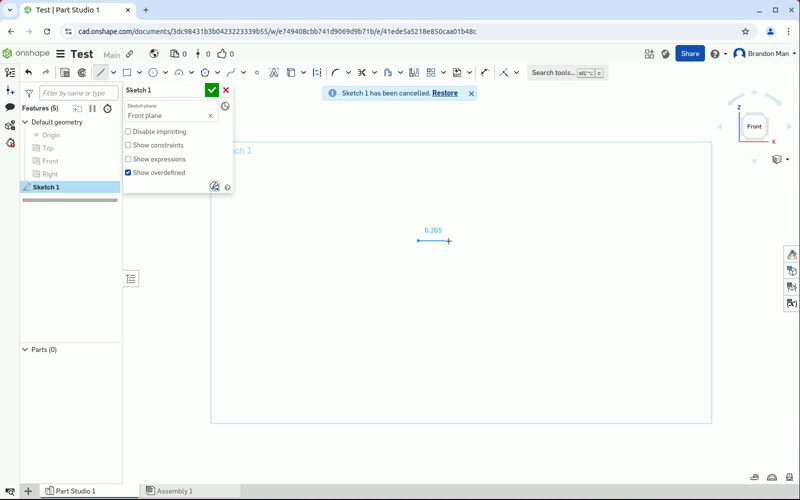
mouse_move(444, 240)
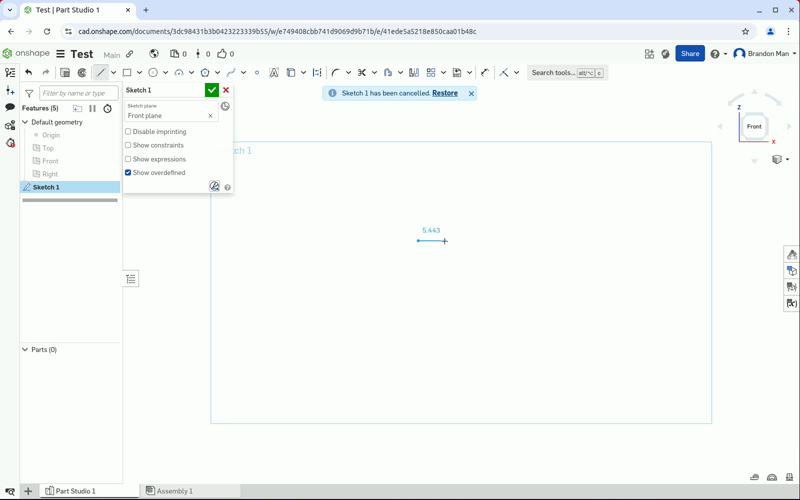
click(444, 240)
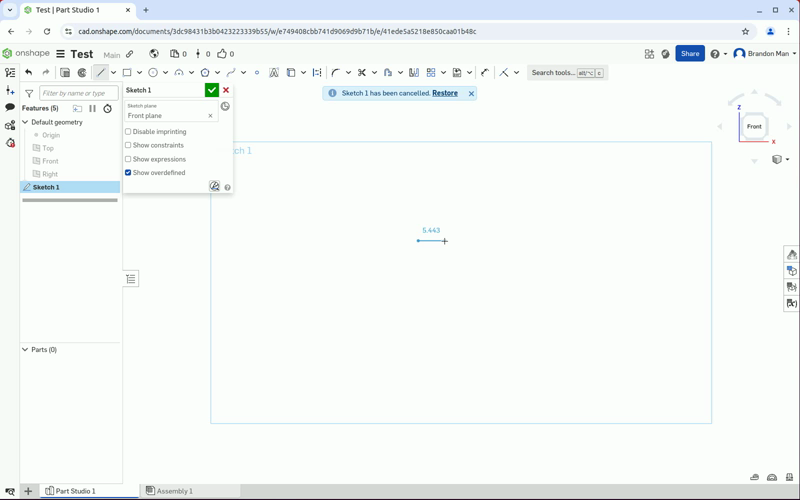
key_up(shift)
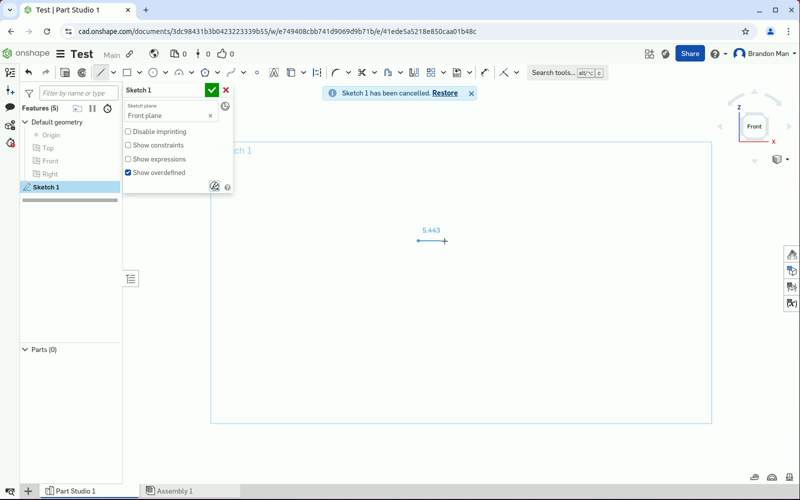
key(esc)
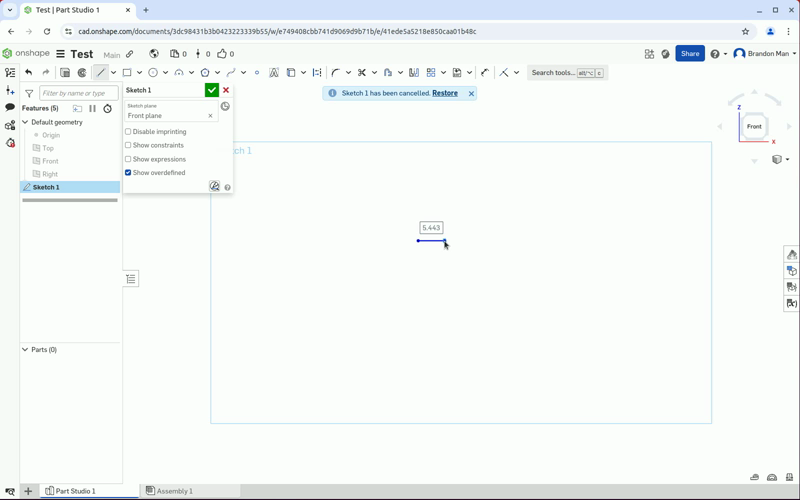
key(a)
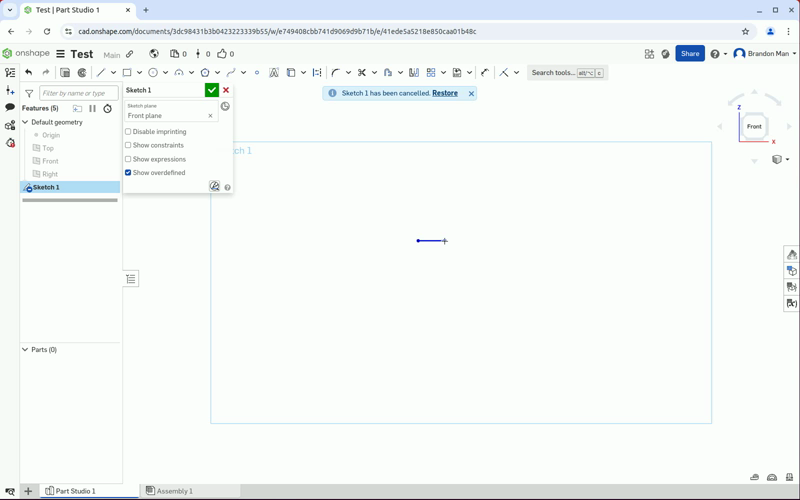
mouse_move(444, 240)
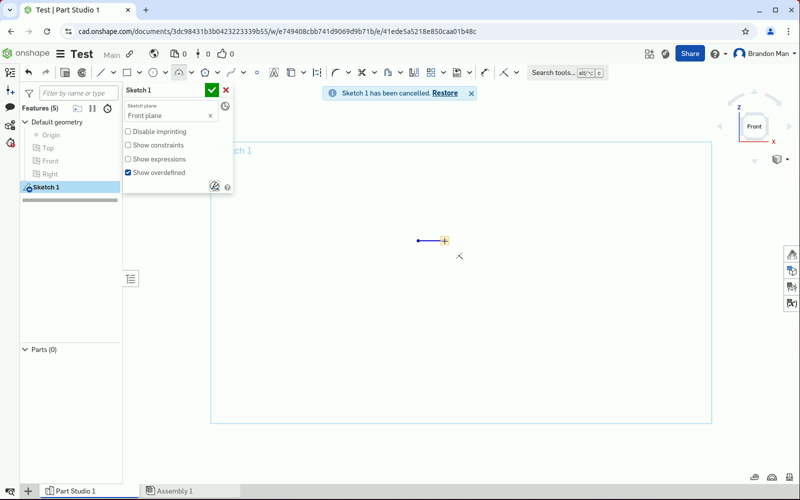
click(444, 240)
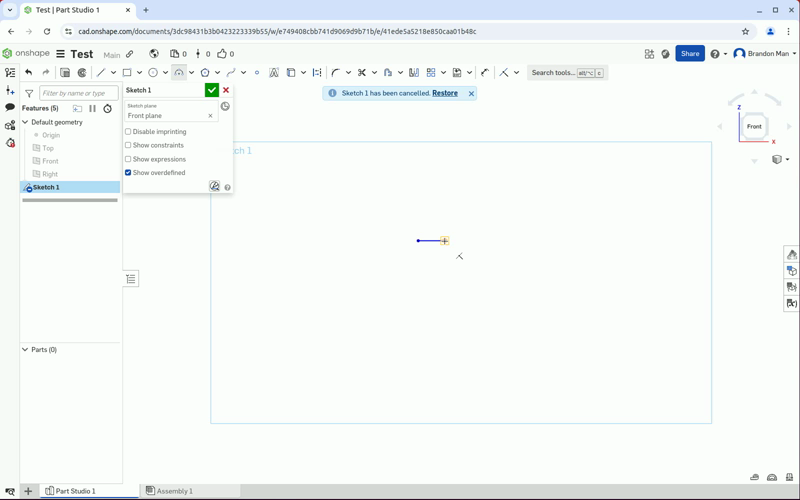
key_down(shift)
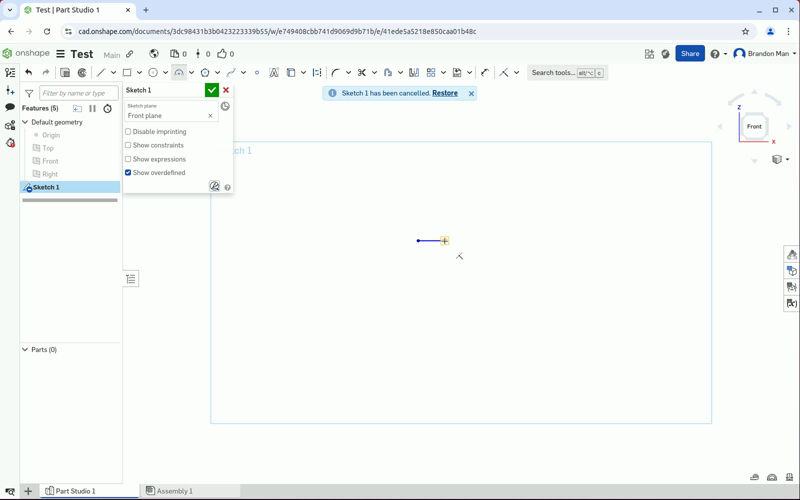
mouse_move(477, 240)
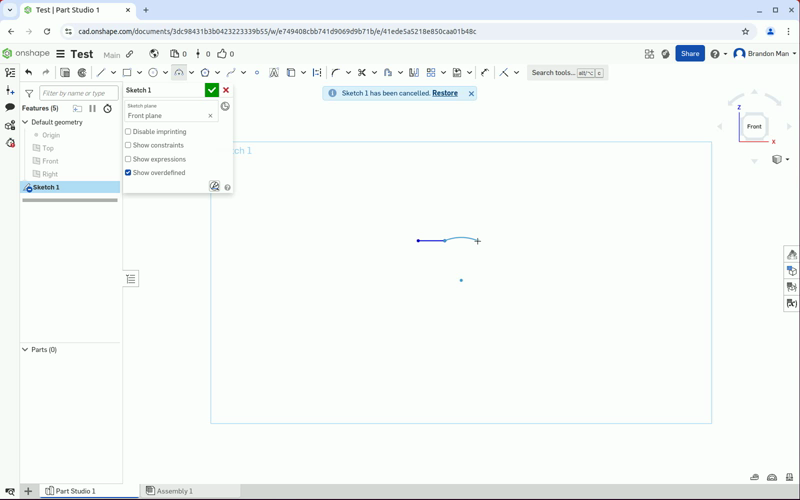
click(477, 240)
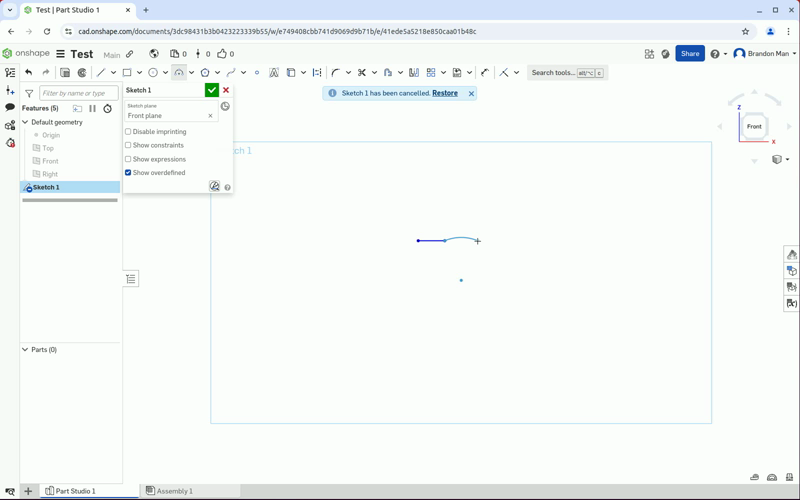
mouse_move(461, 224)
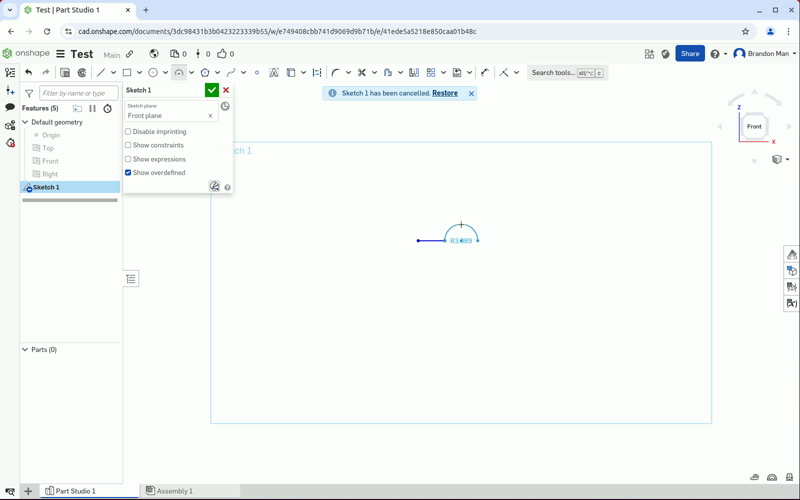
click(461, 224)
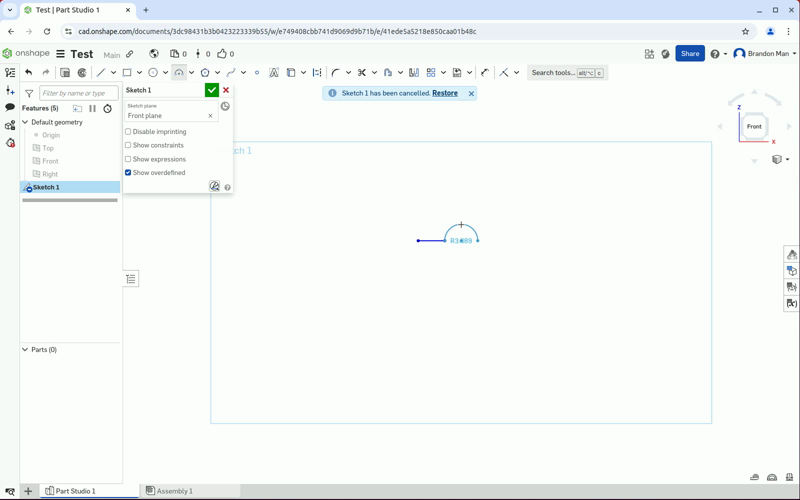
key_up(shift)
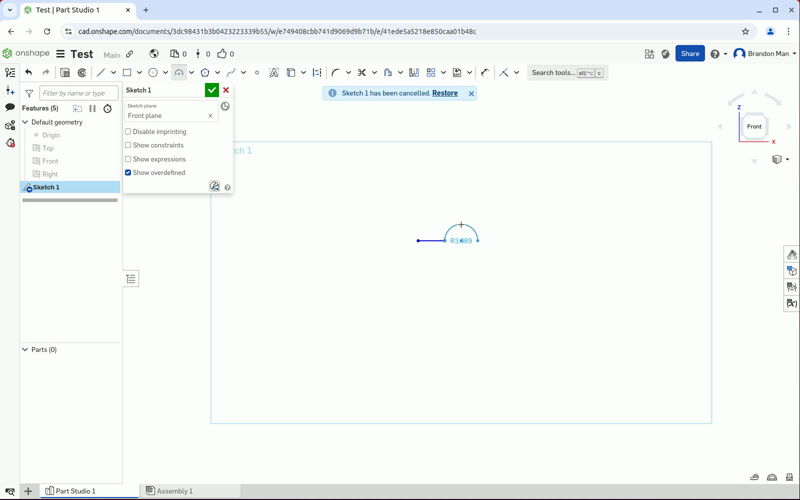
key(esc)
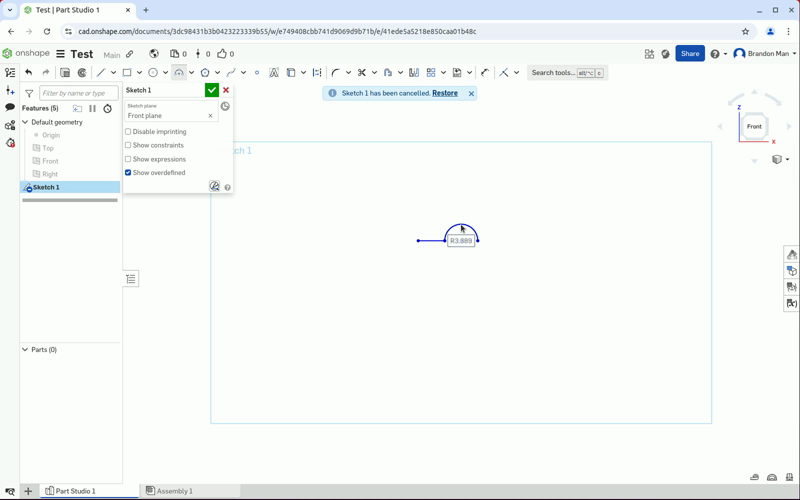
key(l)
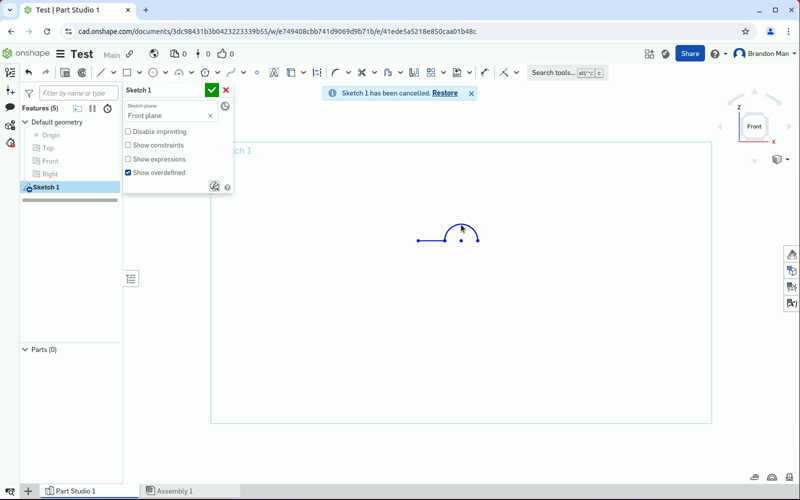
mouse_move(477, 240)
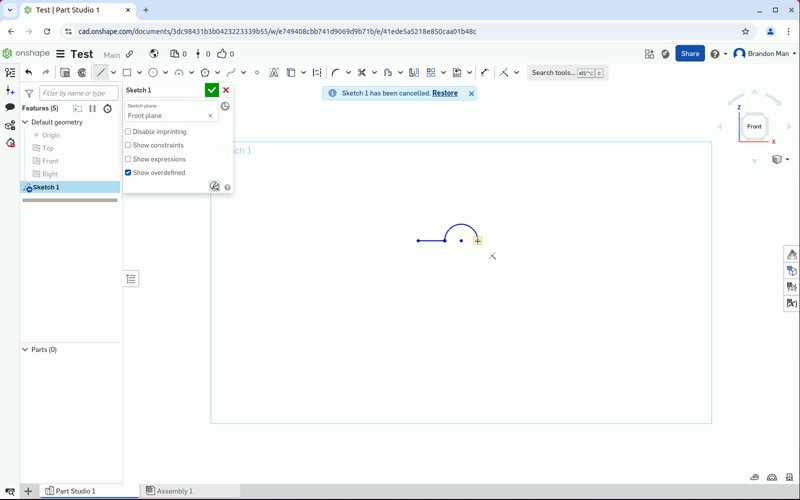
click(477, 240)
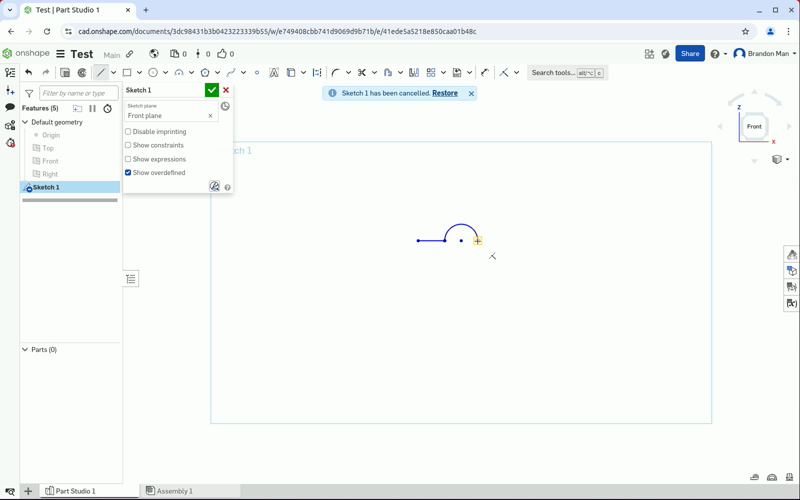
key_down(shift)
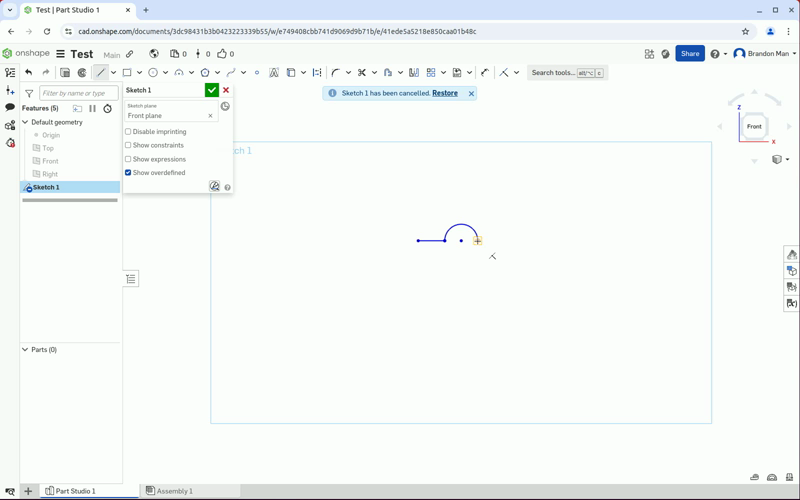
mouse_move(507, 240)
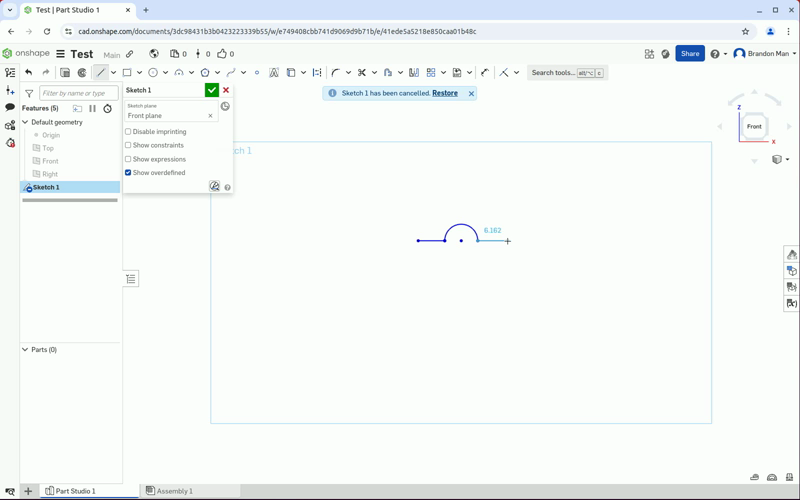
mouse_move(503, 240)
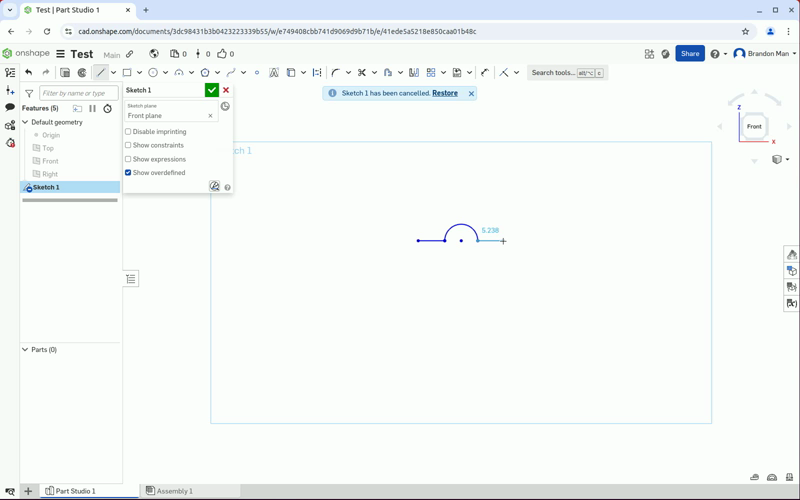
click(503, 240)
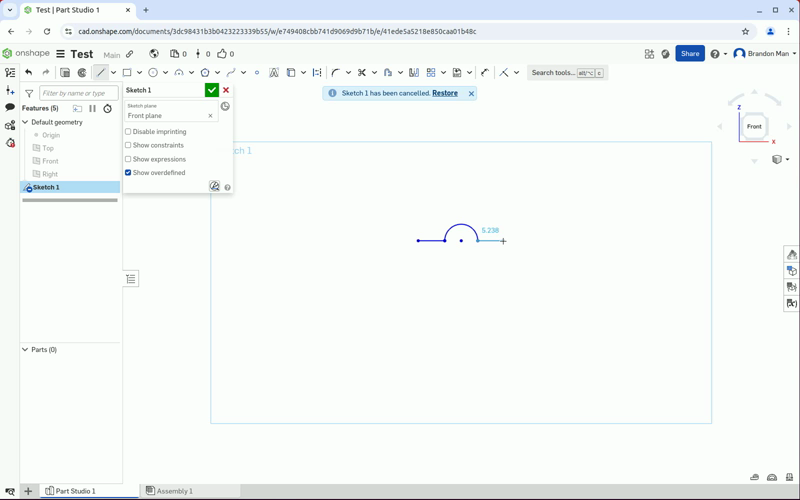
key_up(shift)
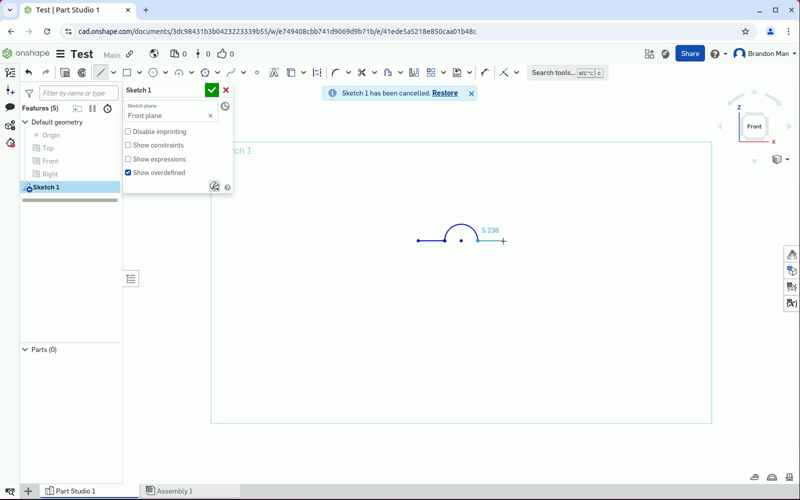
key(esc)
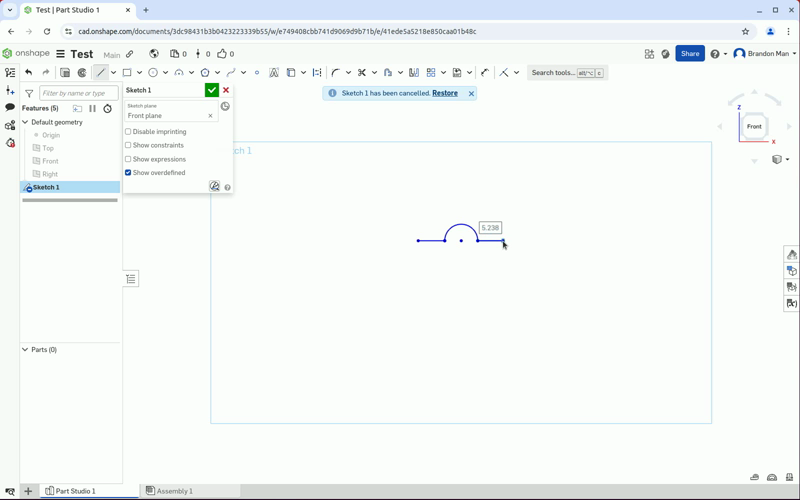
key(a)
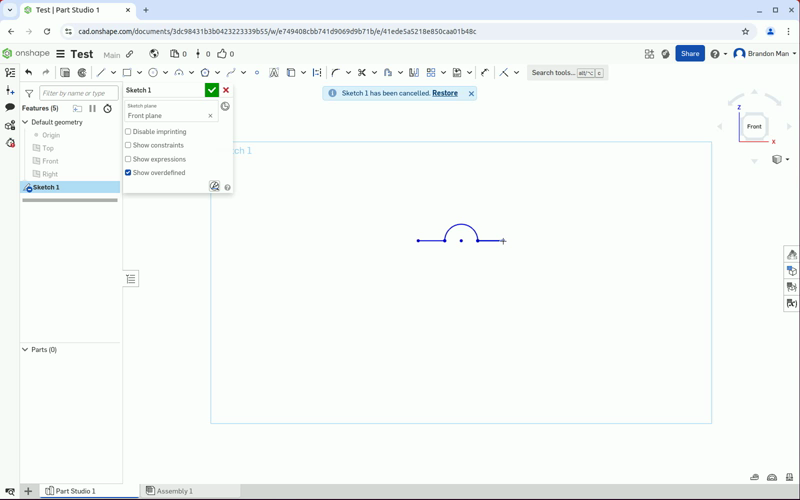
mouse_move(503, 240)
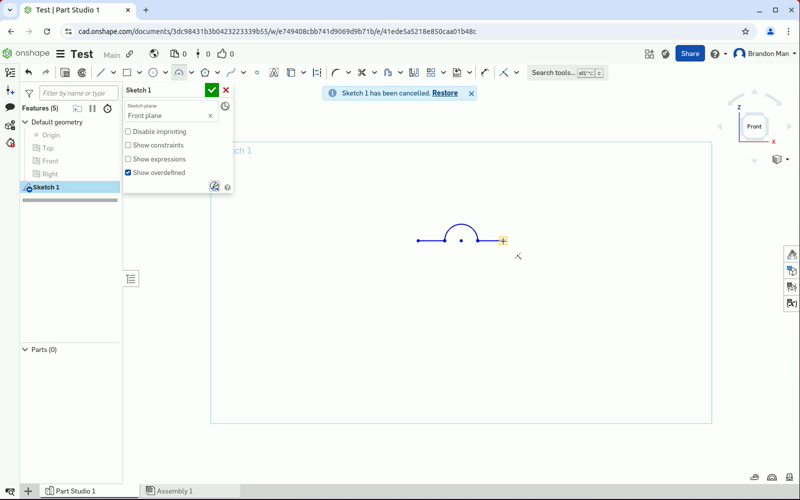
click(503, 240)
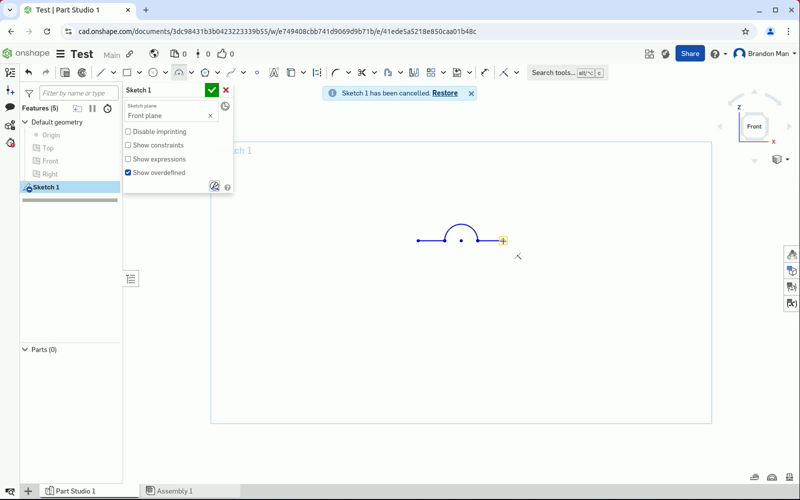
mouse_move(418, 240)
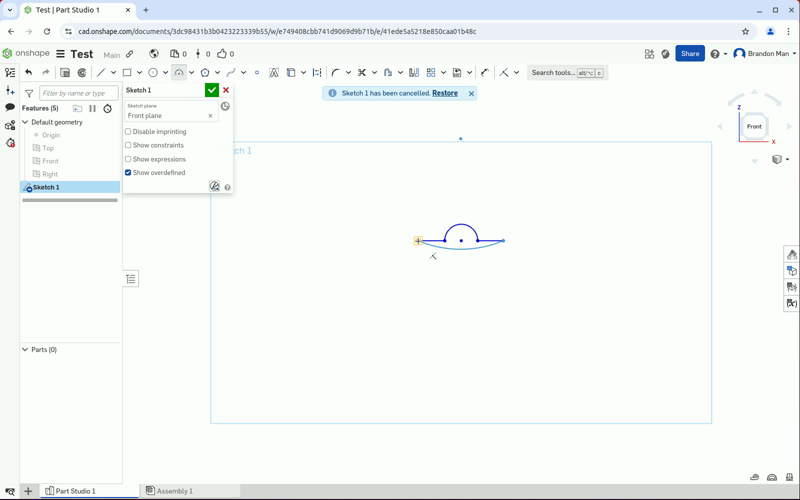
click(418, 240)
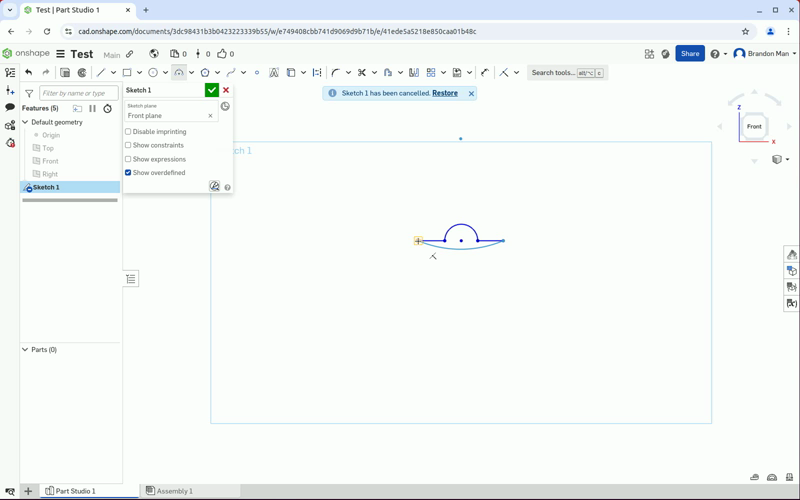
key_down(shift)
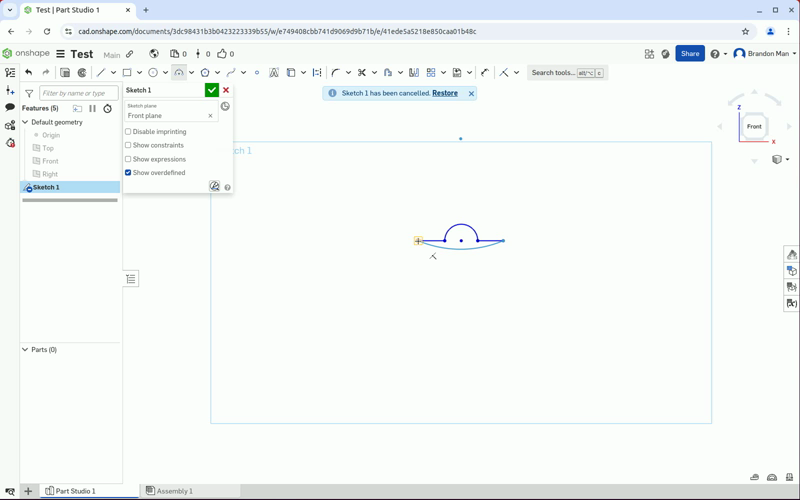
mouse_move(461, 198)
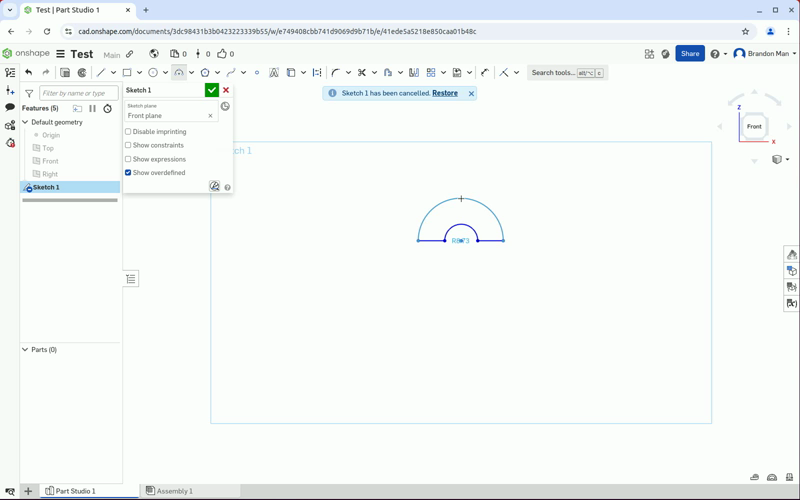
click(461, 198)
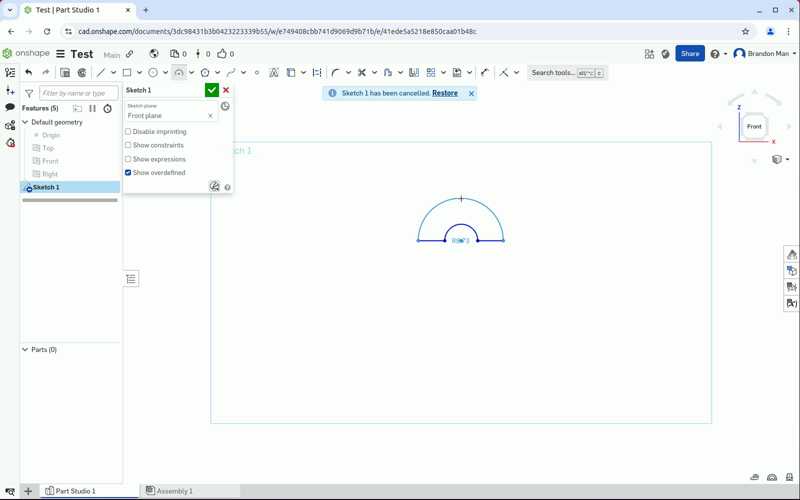
key_up(shift)
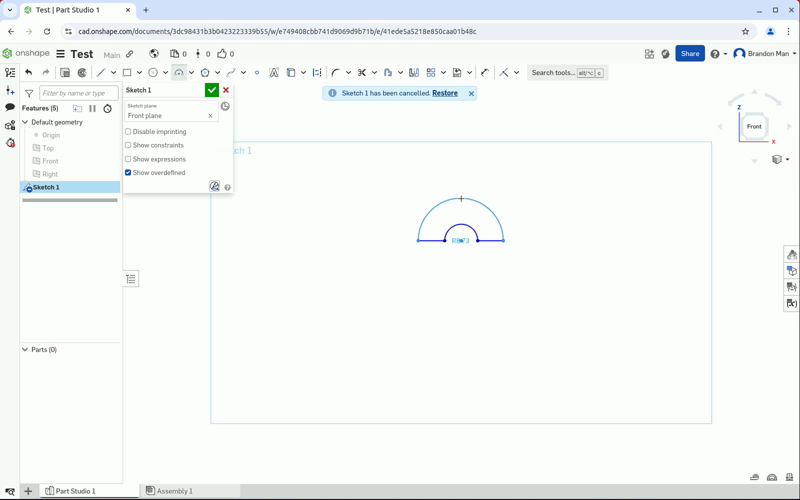
key(esc)
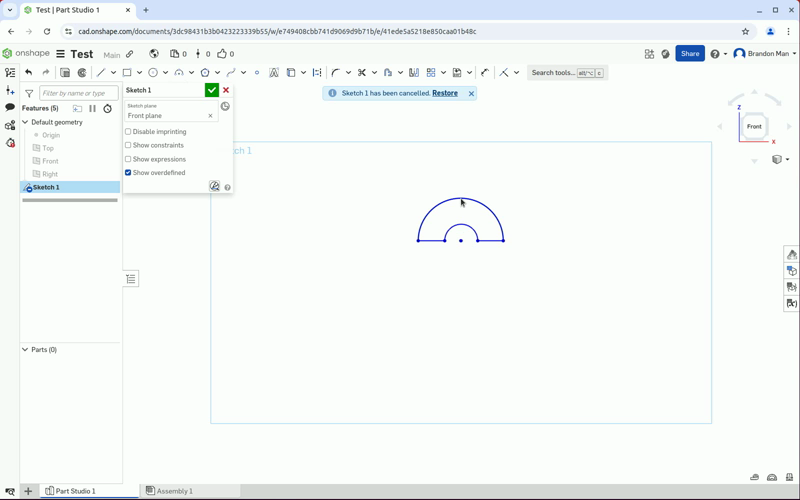
mouse_move(455, 236)
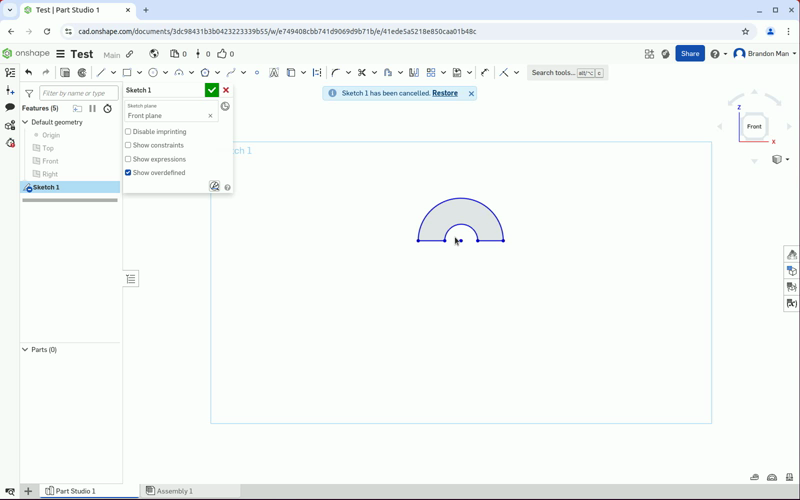
scroll(6)
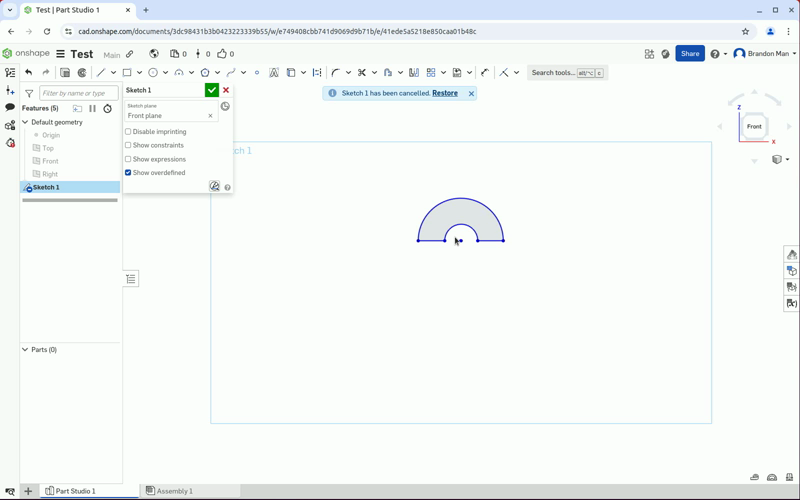
scroll(6)
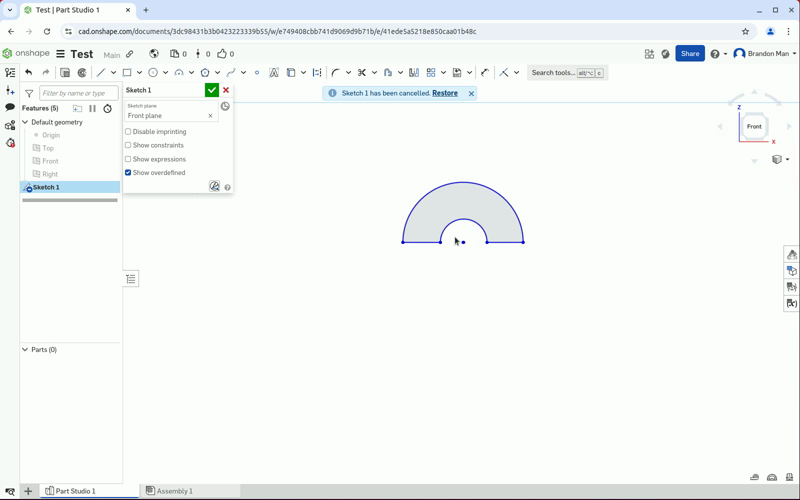
scroll(6)
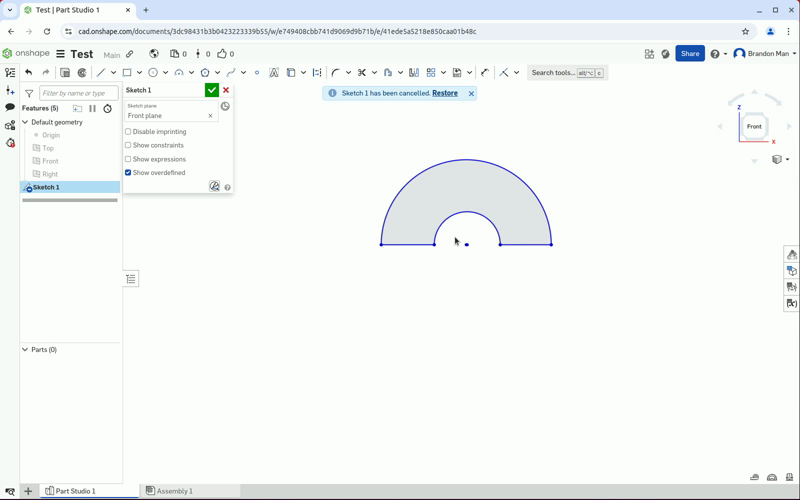
scroll(6)
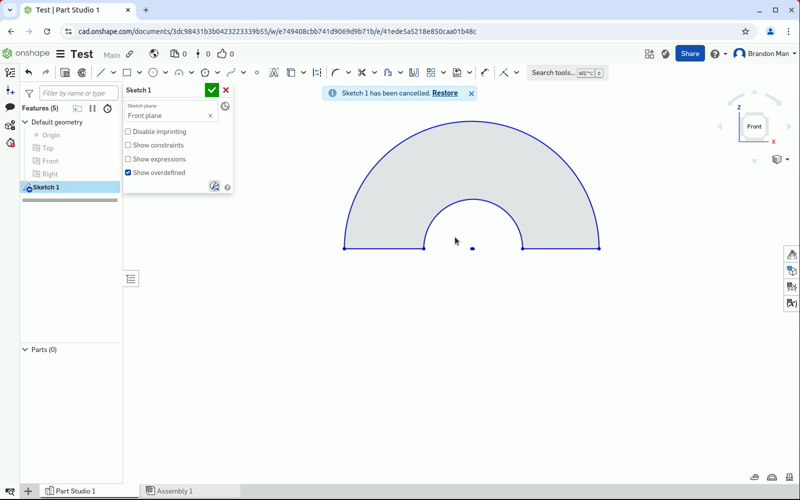
scroll(6)
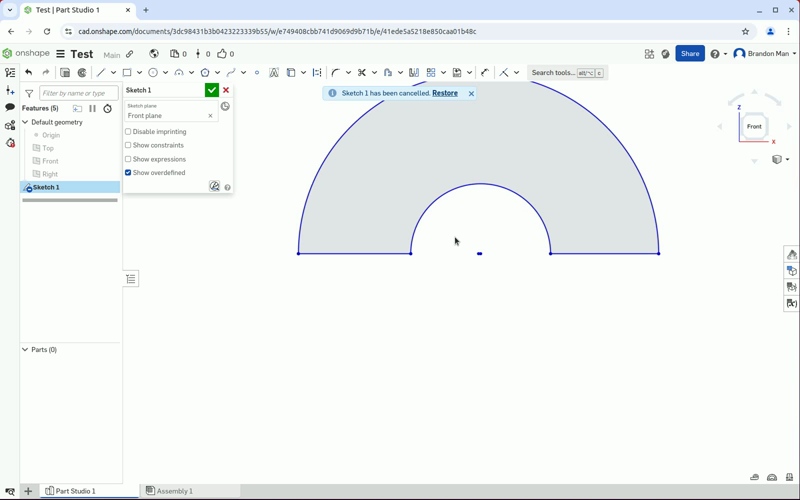
scroll(6)
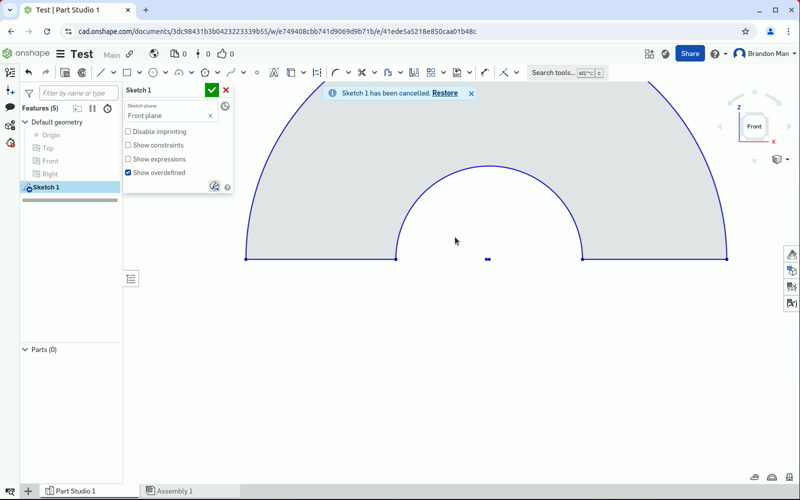
scroll(6)
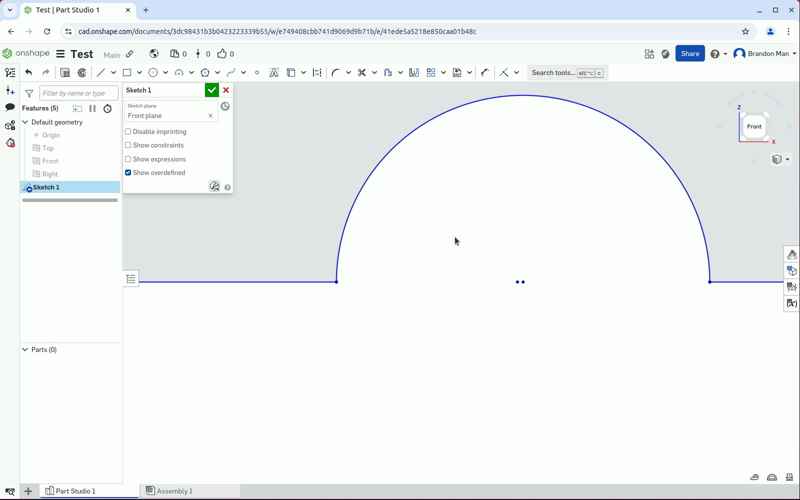
click(455, 236)
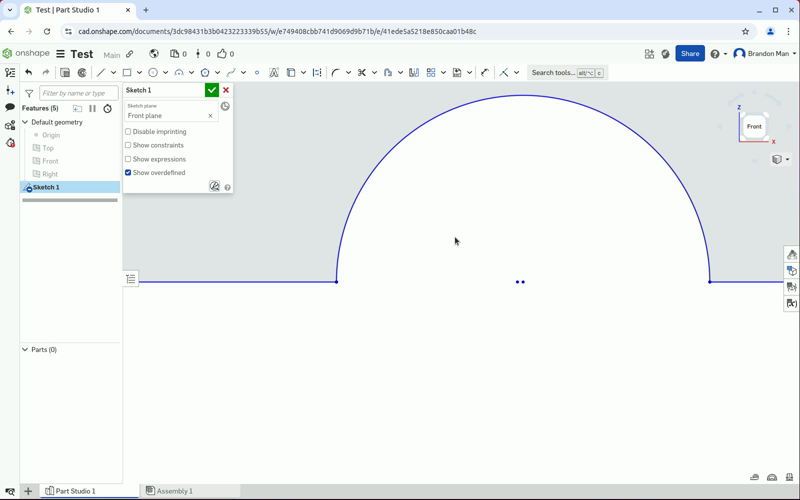
scroll(-6)
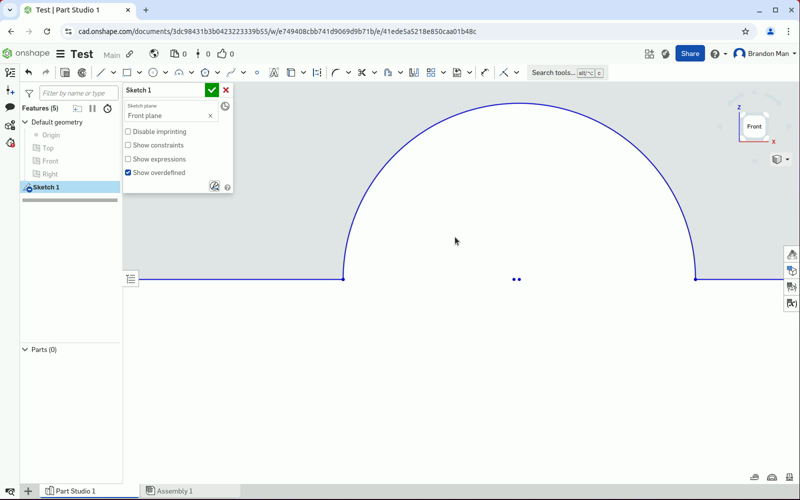
scroll(-6)
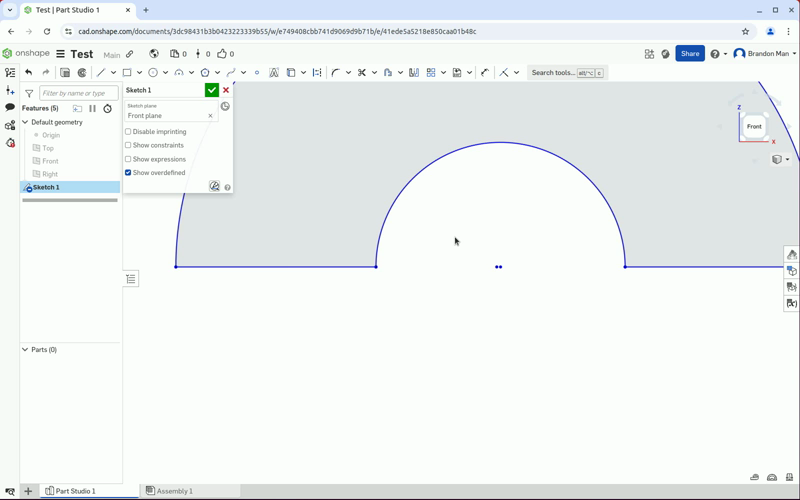
scroll(-6)
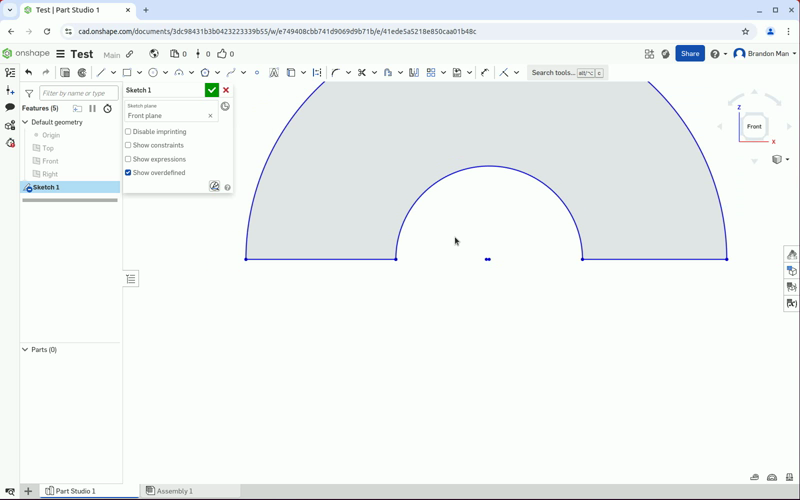
scroll(-6)
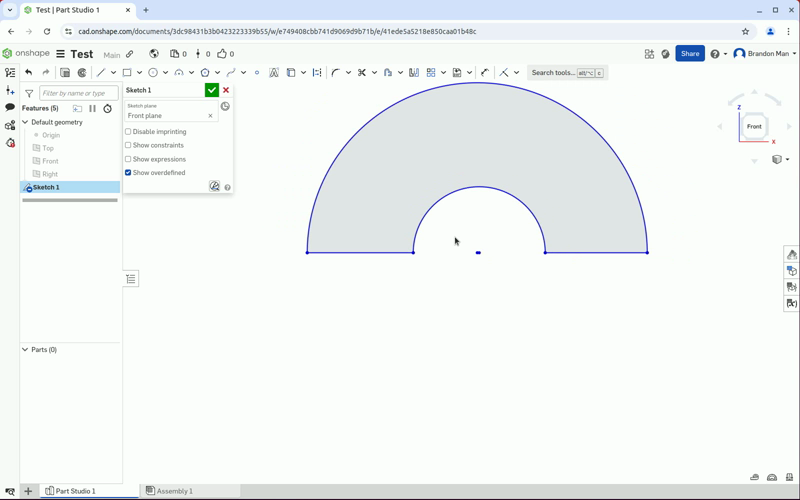
scroll(-6)
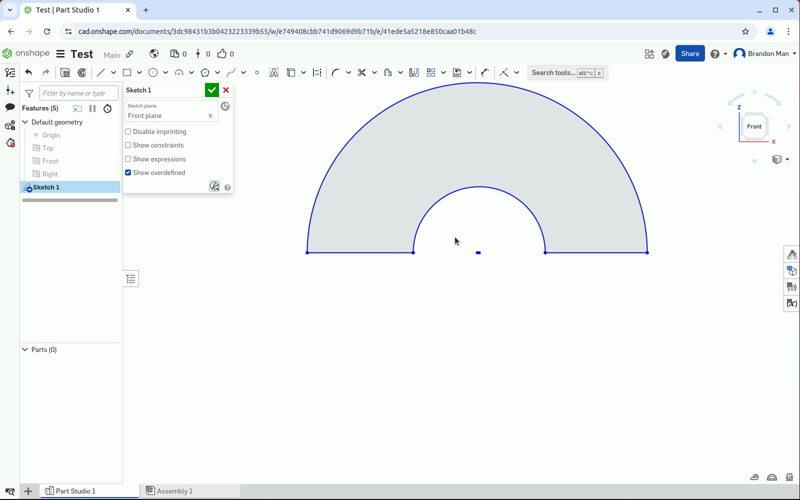
scroll(-6)
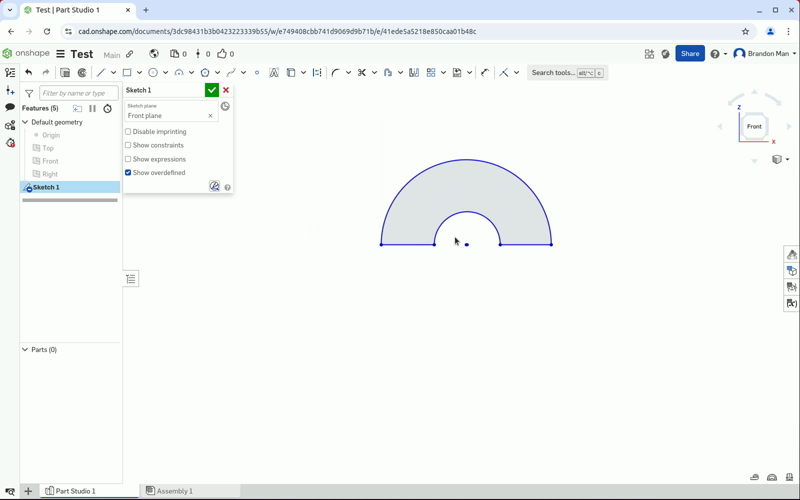
scroll(-6)
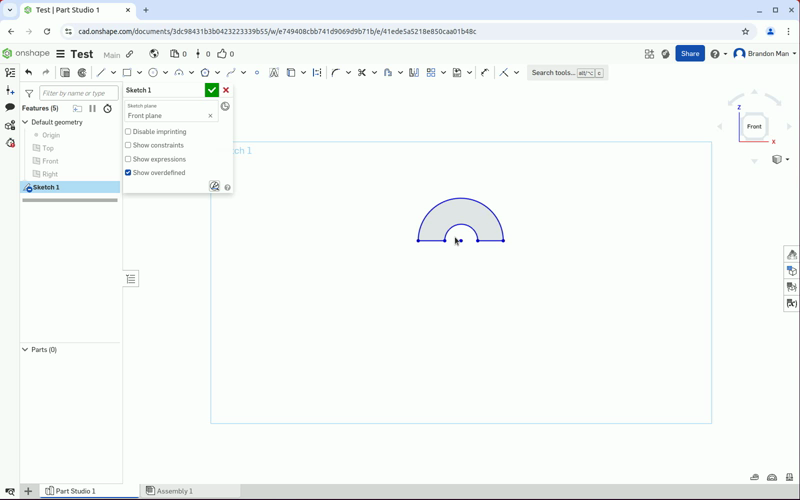
mouse_move(73, 352)
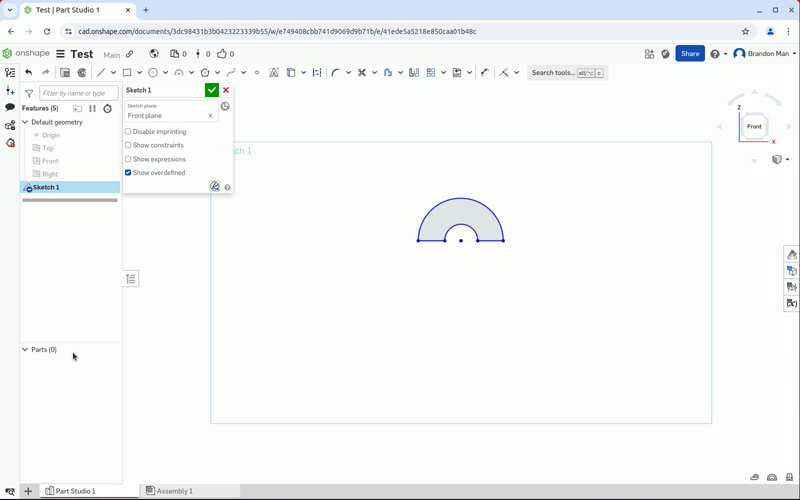
key(shift+y)
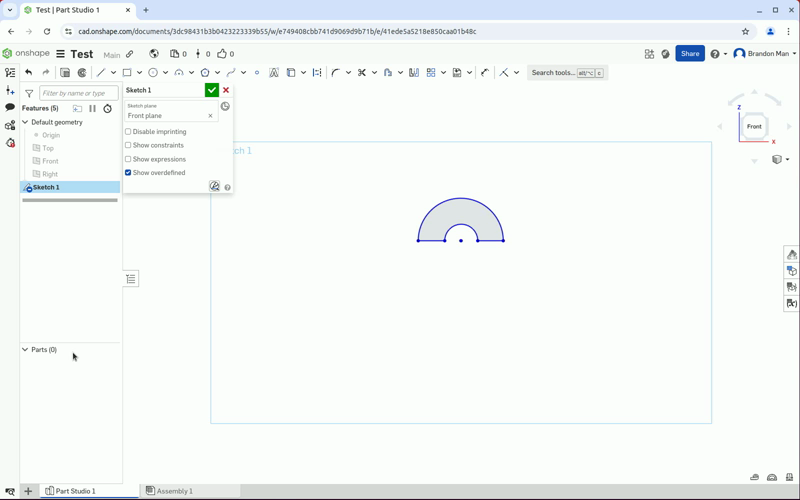
key(shift+e)
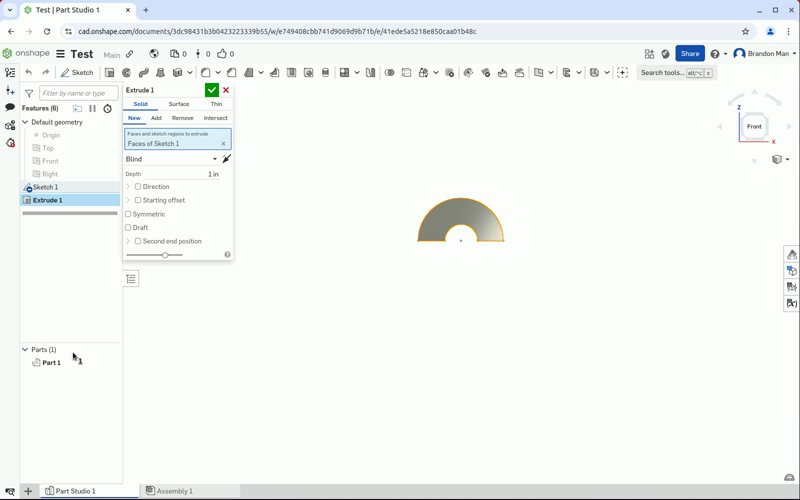
mouse_move(143, 106)
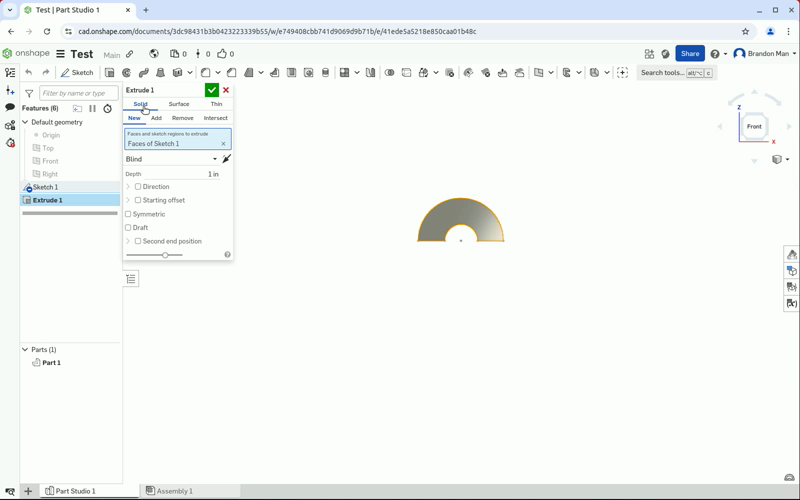
click(143, 106)
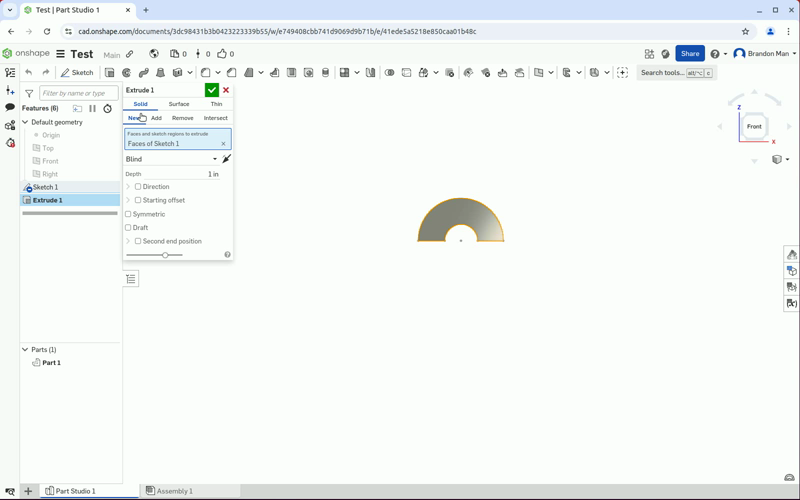
mouse_move(137, 120)
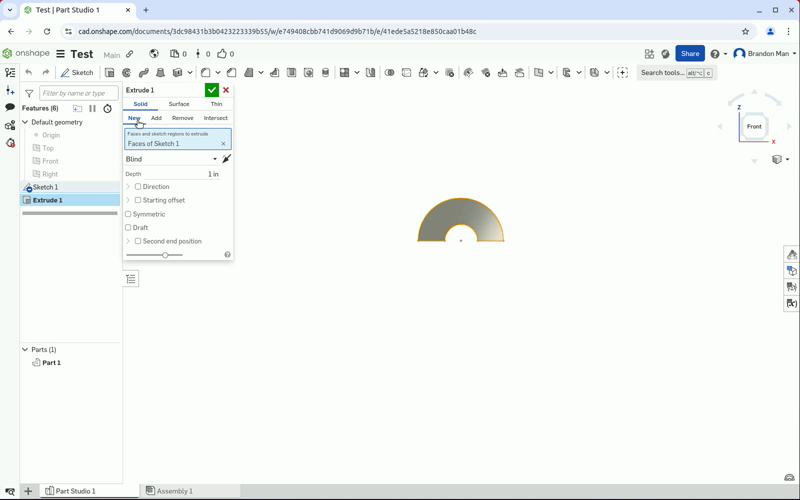
click(137, 120)
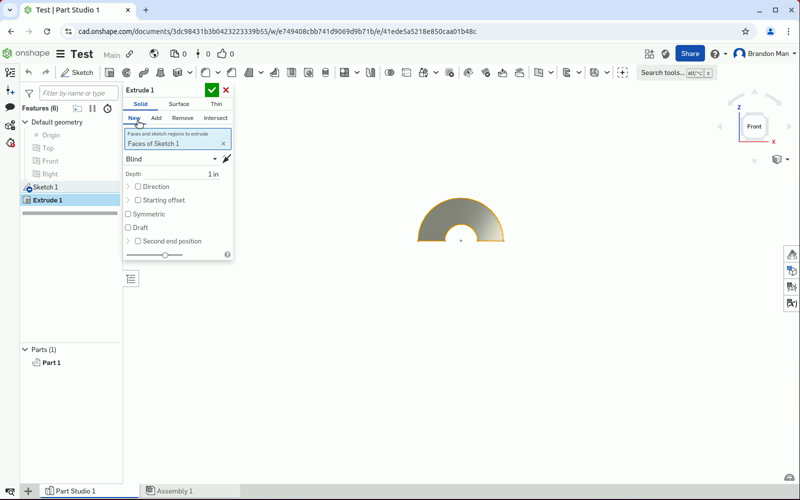
key(tab, 4)
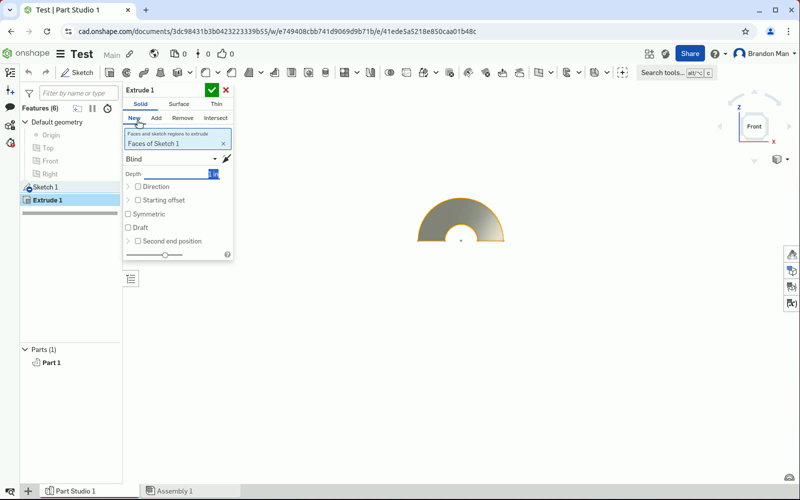
text(23.108)
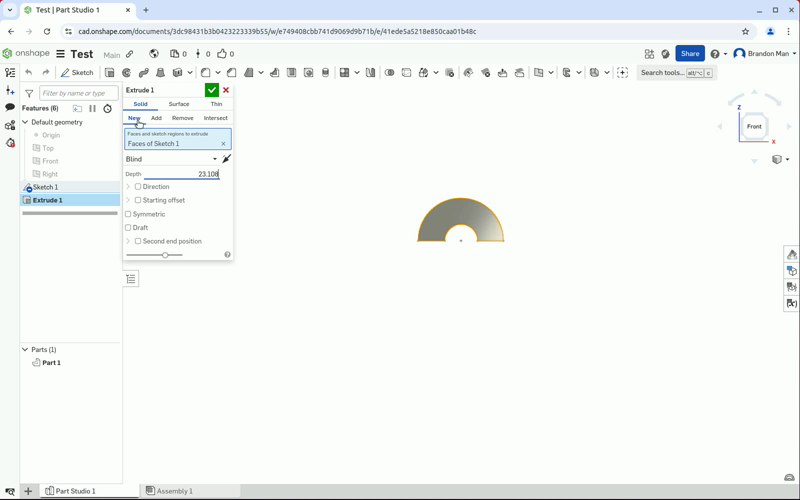
key(enter)
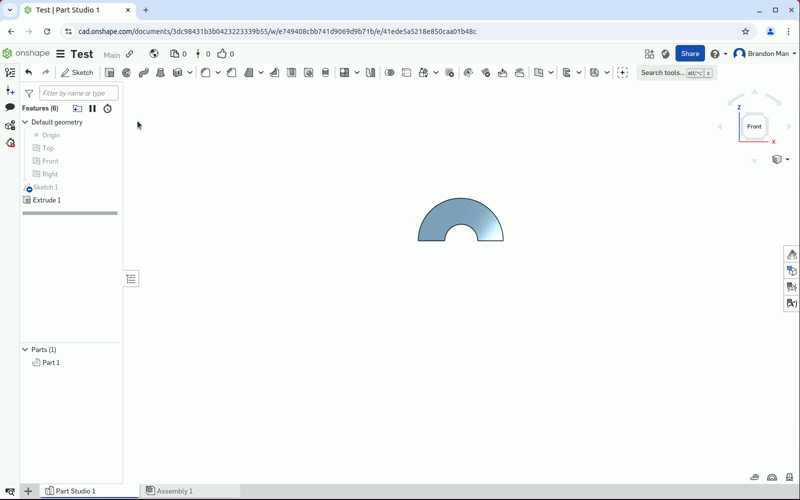
key(shift+h)
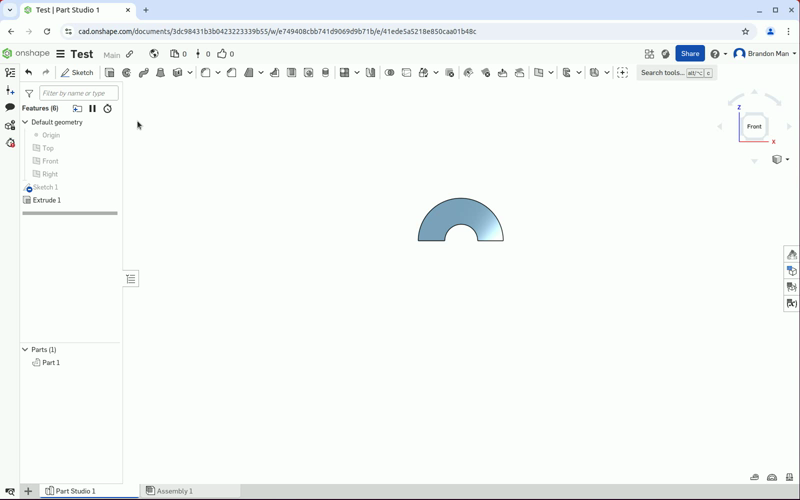
key(shift+h)
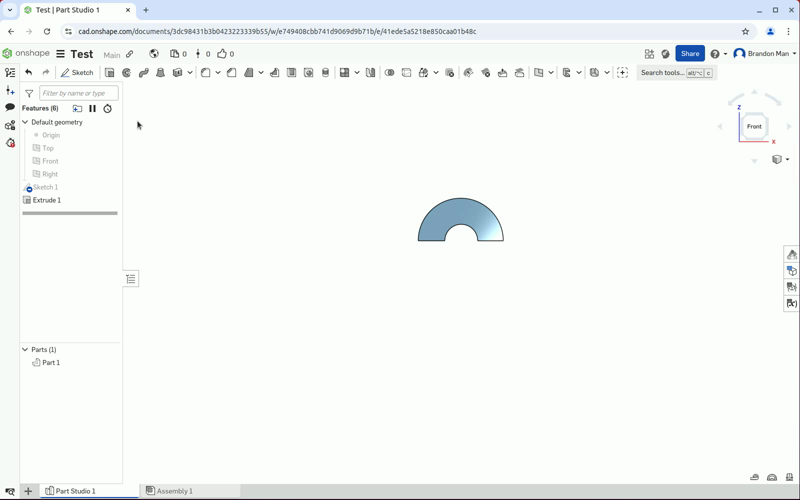
mouse_move(73, 189)
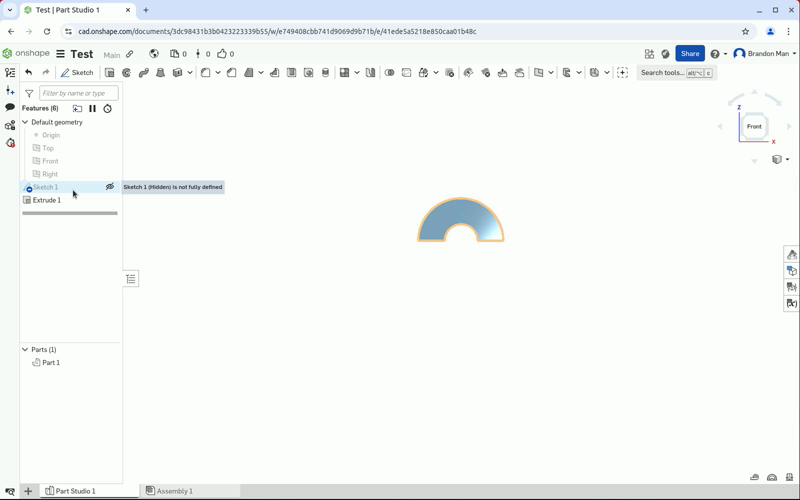
click(73, 189)
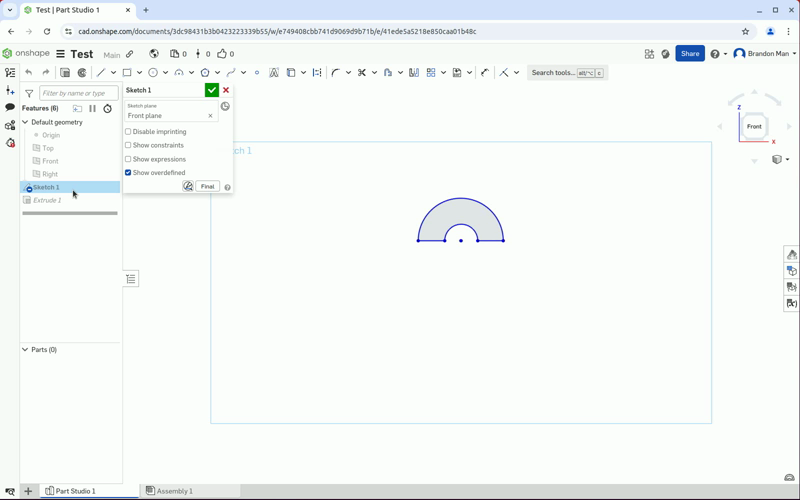
mouse_move(229, 92)
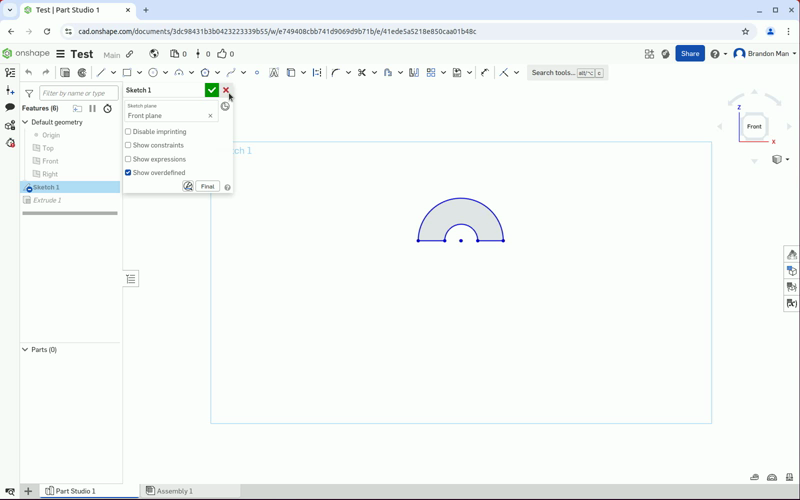
click(229, 92)
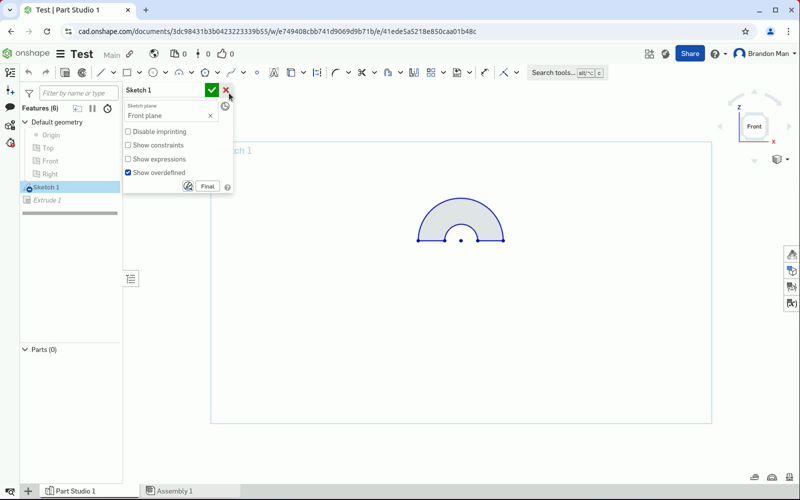
key(shift+s)
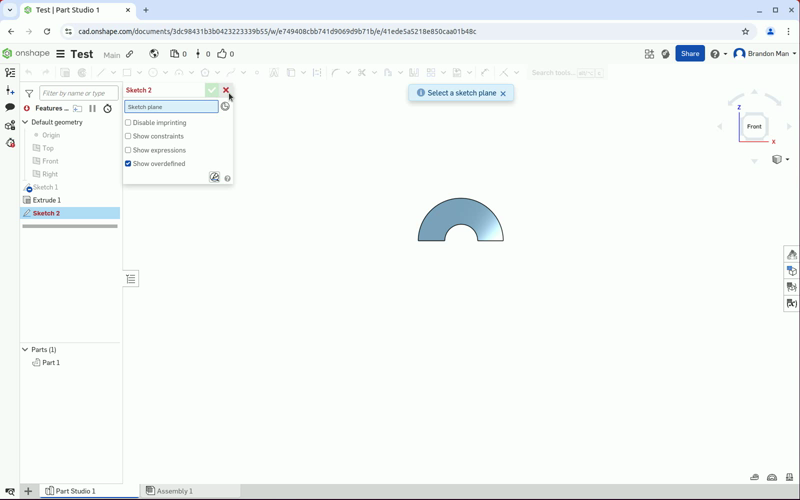
mouse_move(73, 163)
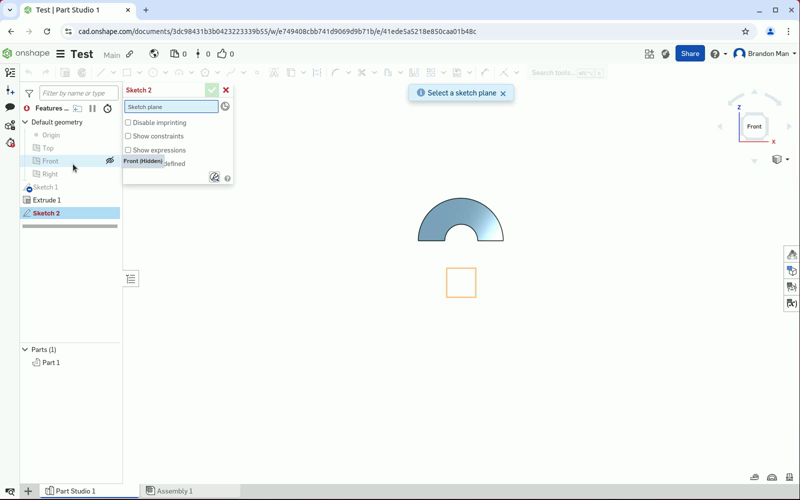
click(73, 163)
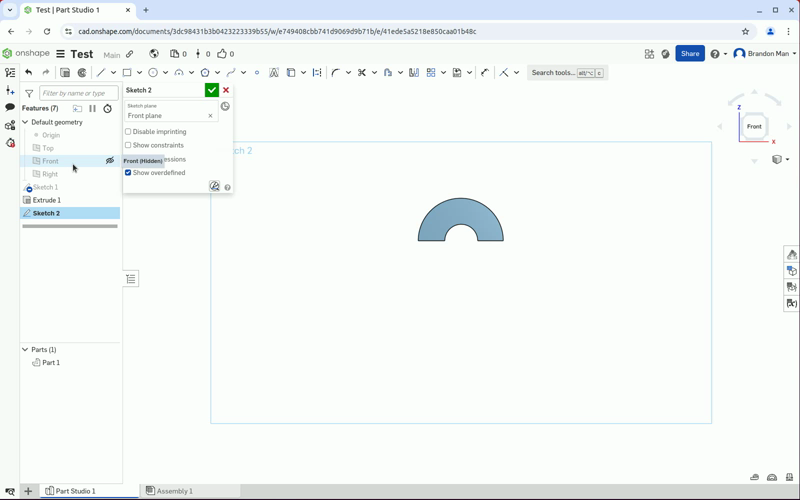
mouse_move(73, 352)
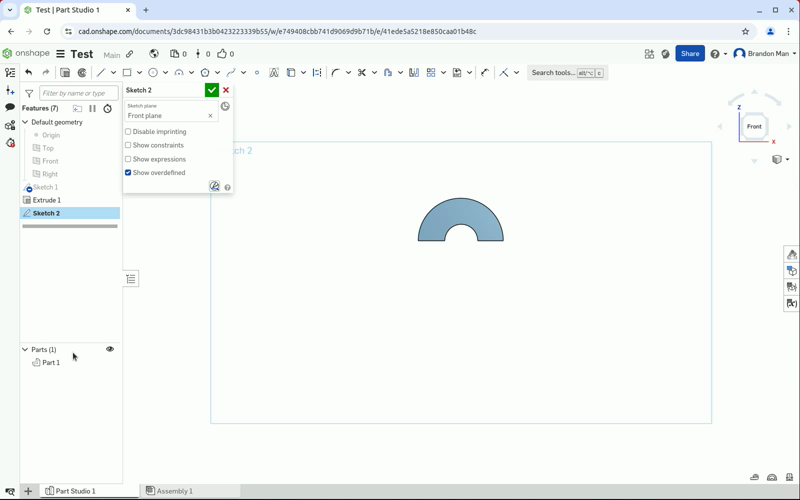
key(y)
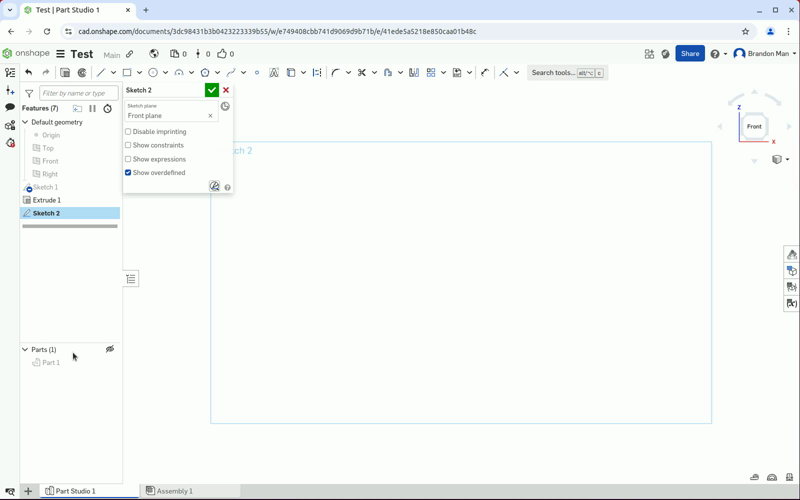
key(l)
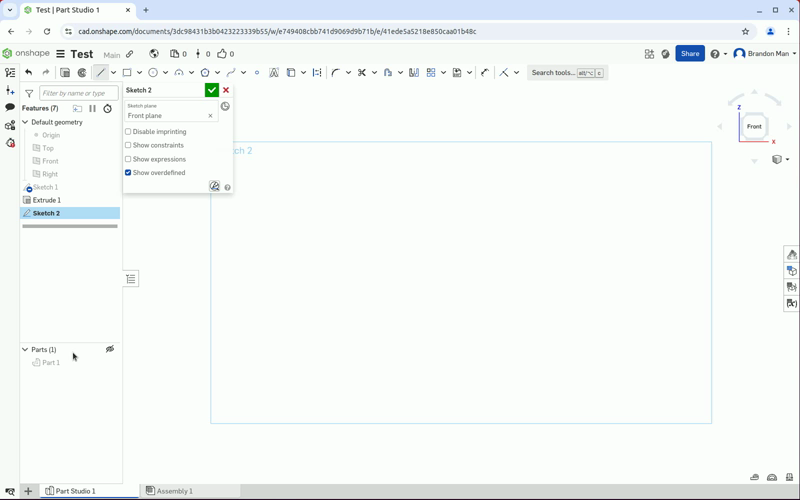
key_down(shift)
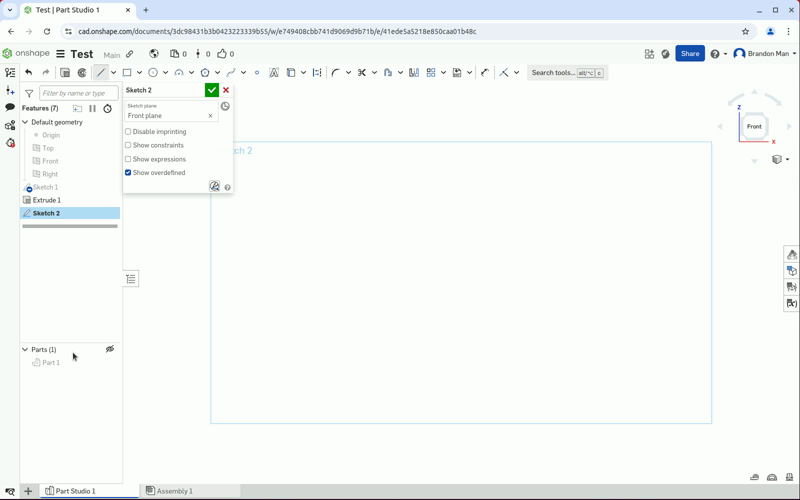
mouse_move(418, 325)
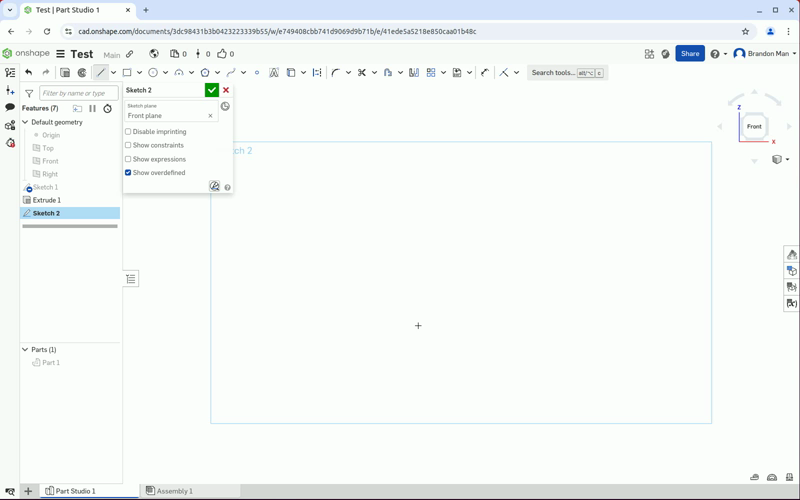
click(418, 325)
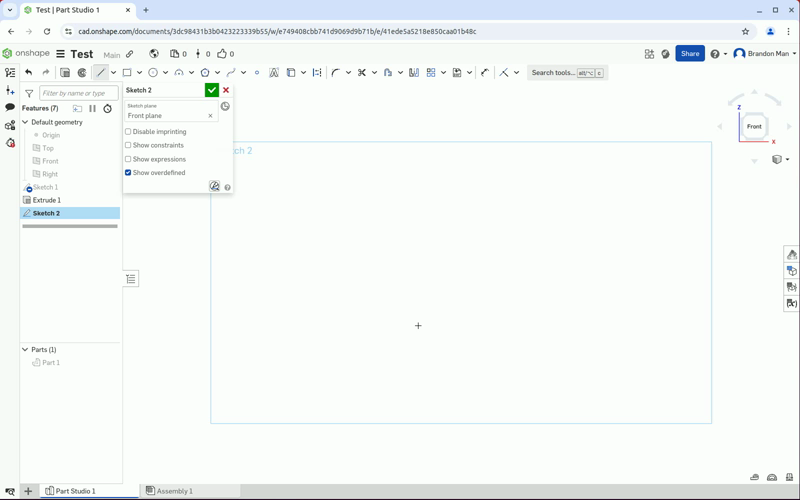
key_up(shift)
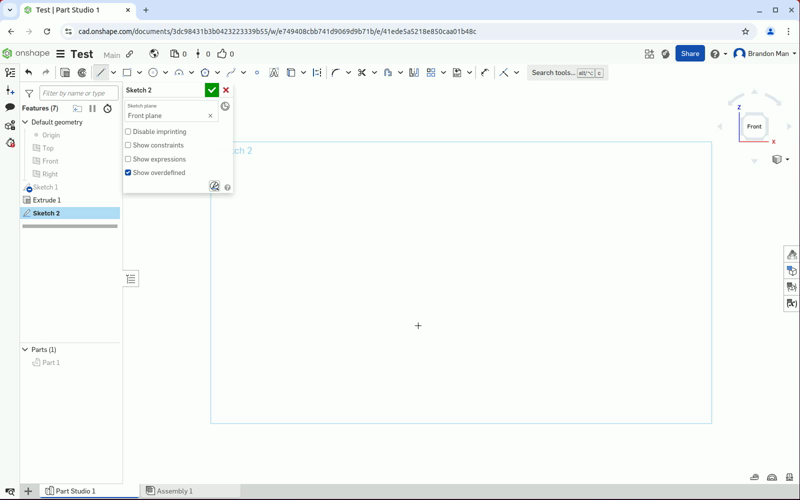
key_down(shift)
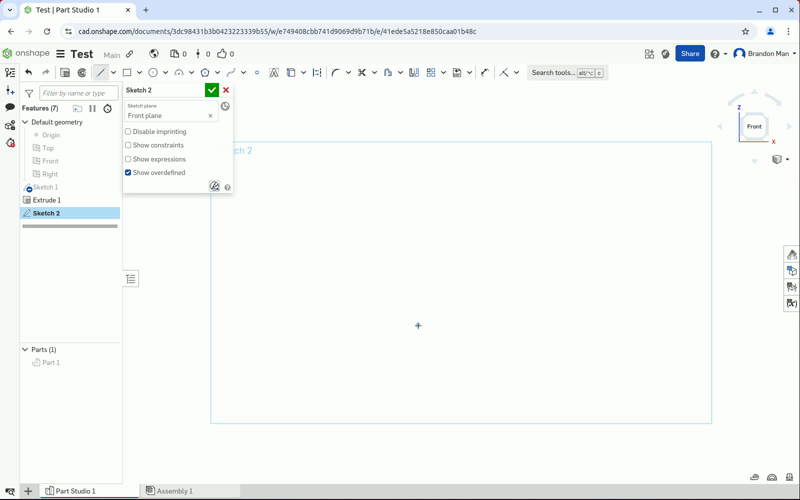
mouse_move(503, 325)
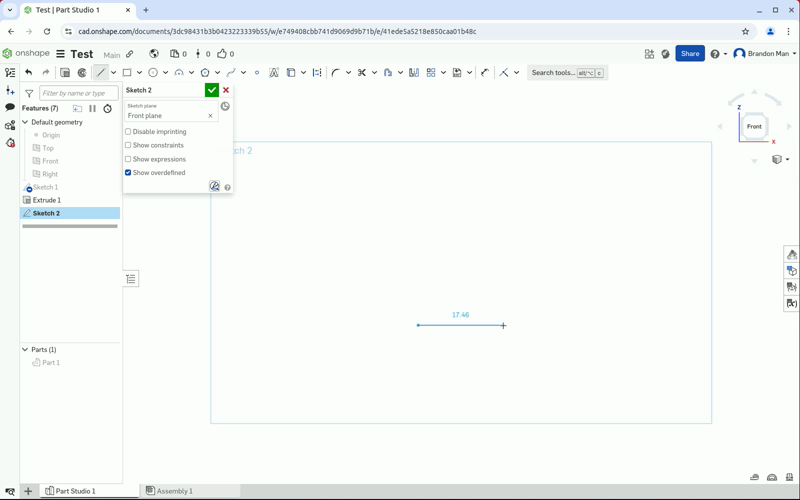
click(503, 325)
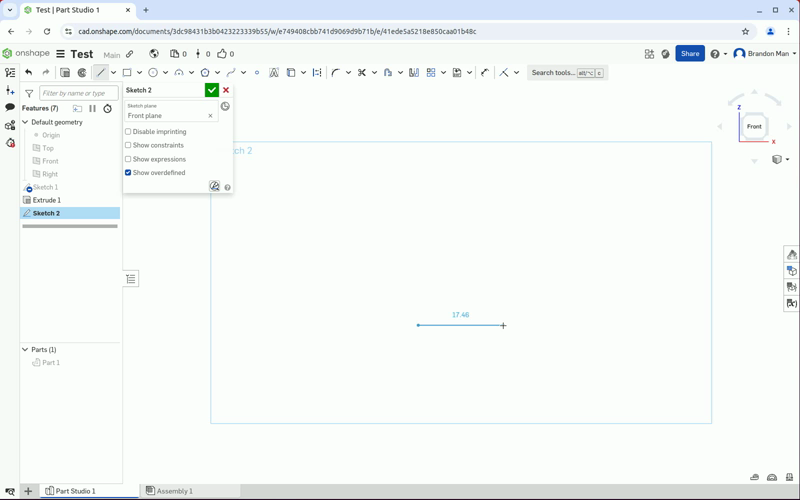
key_up(shift)
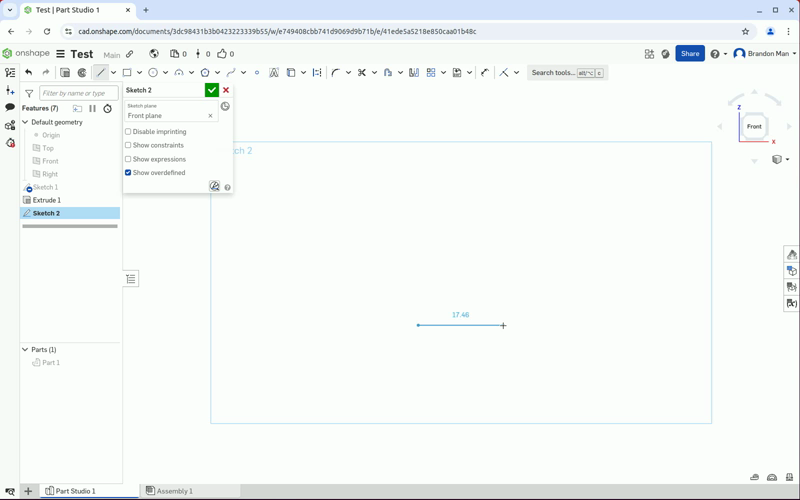
key_down(shift)
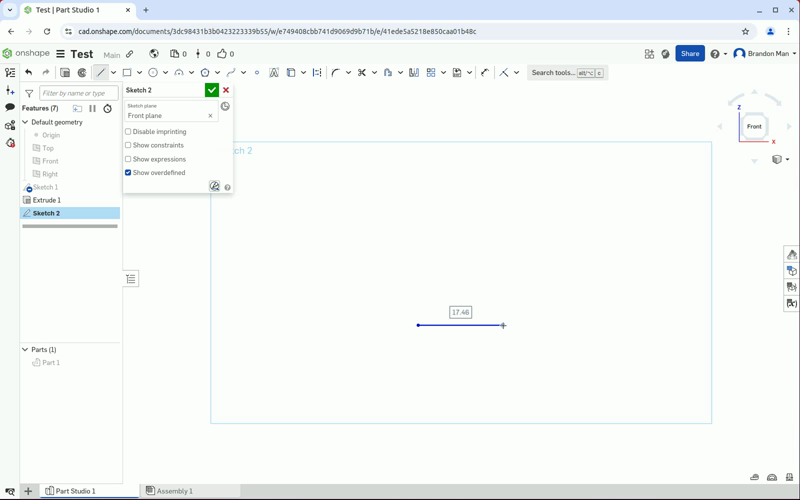
mouse_move(503, 240)
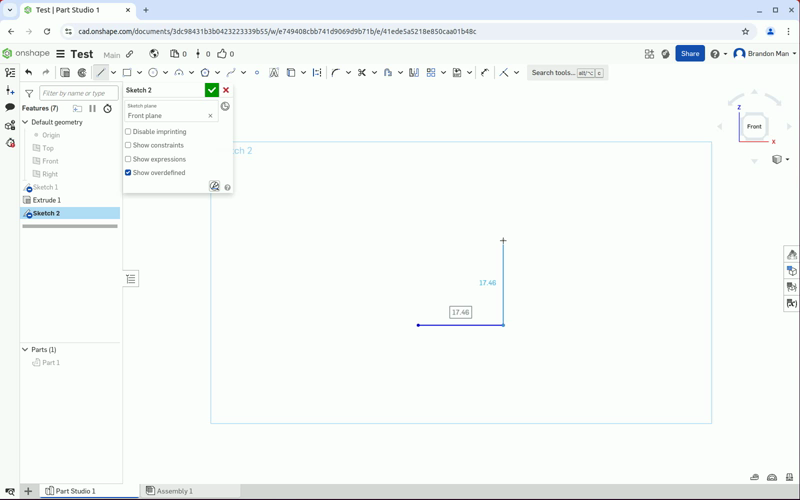
click(503, 240)
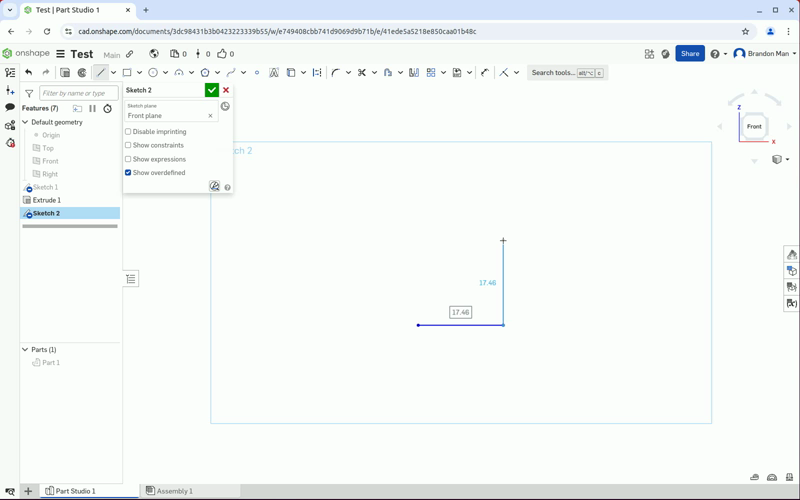
key_up(shift)
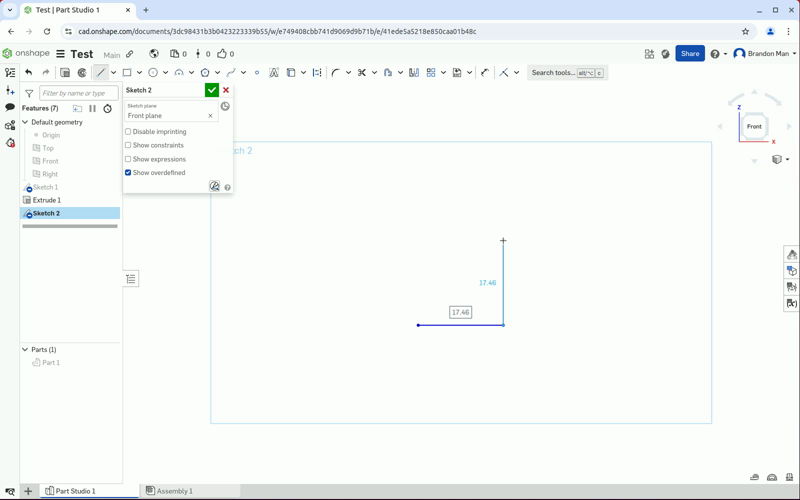
key(esc)
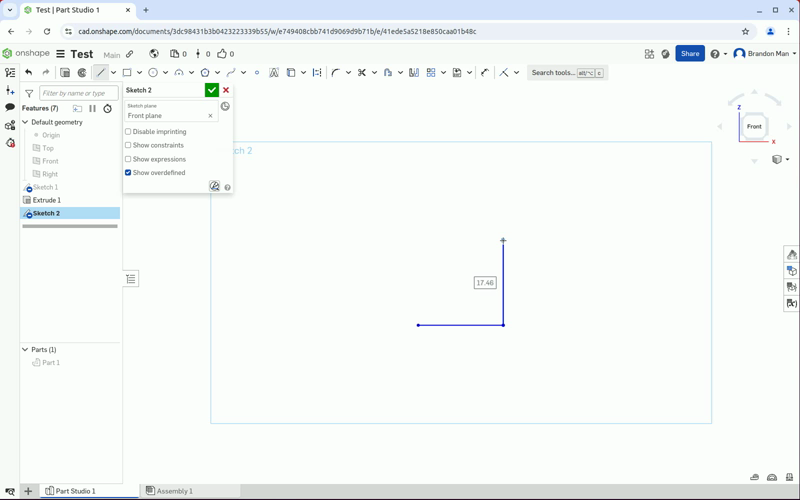
key(a)
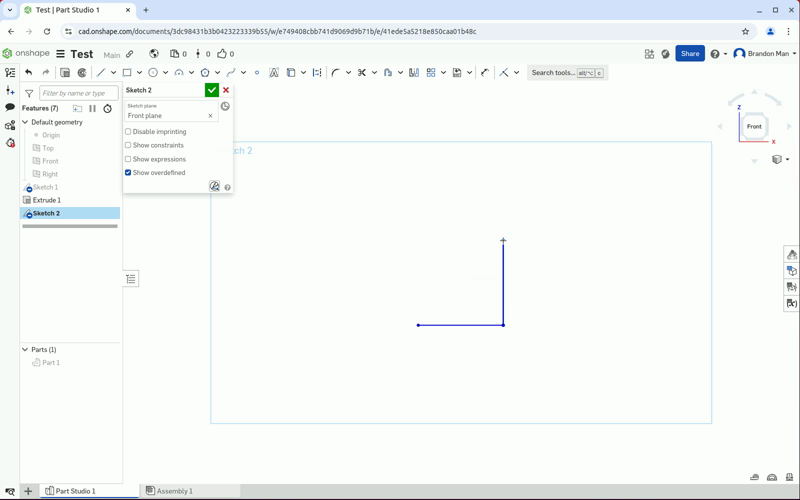
mouse_move(503, 240)
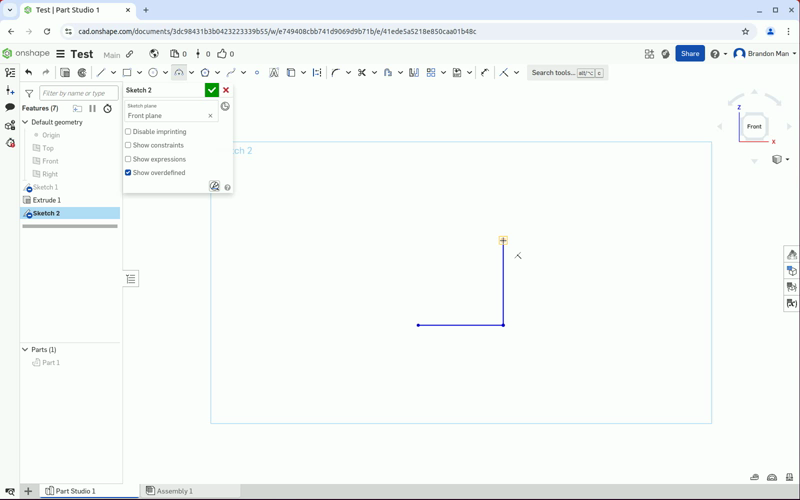
click(503, 240)
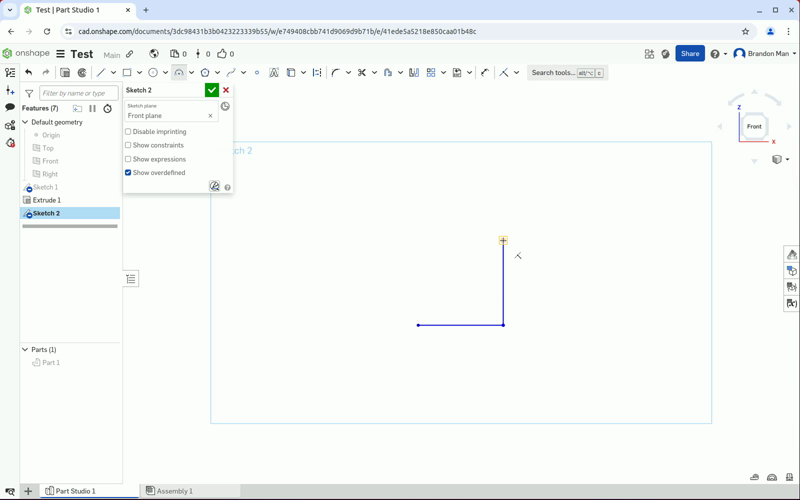
key_down(shift)
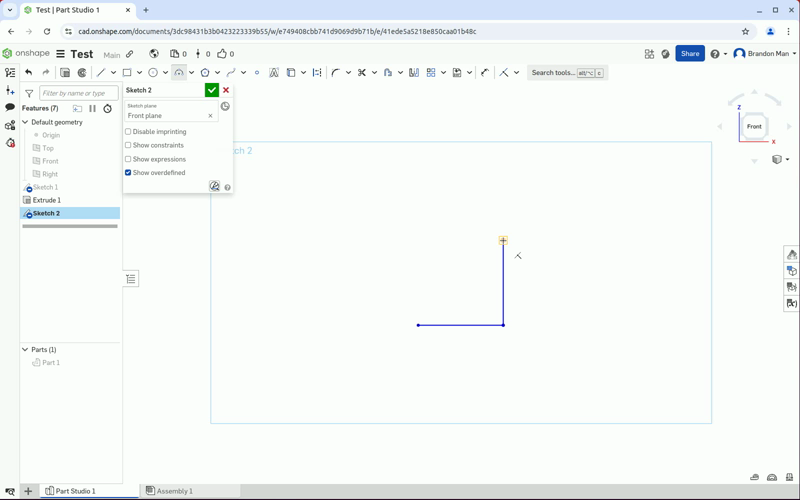
mouse_move(418, 240)
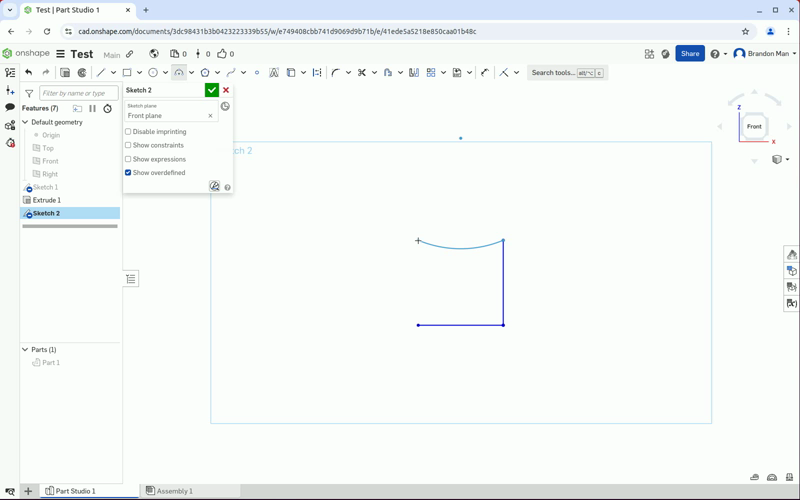
click(418, 240)
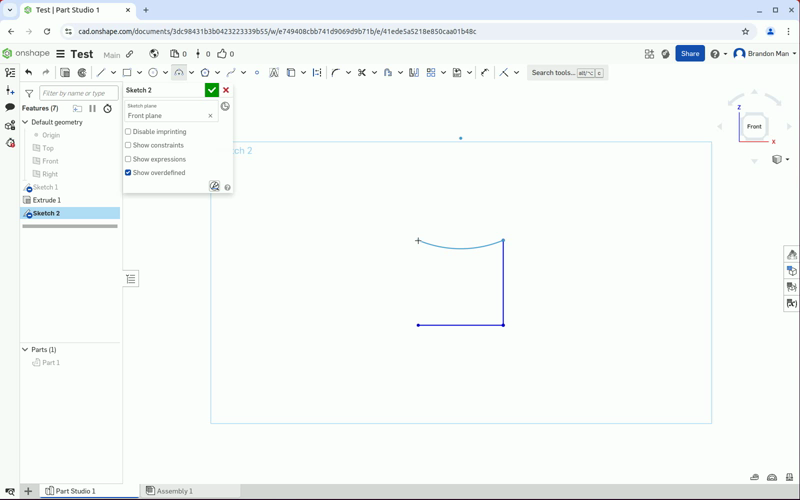
mouse_move(461, 282)
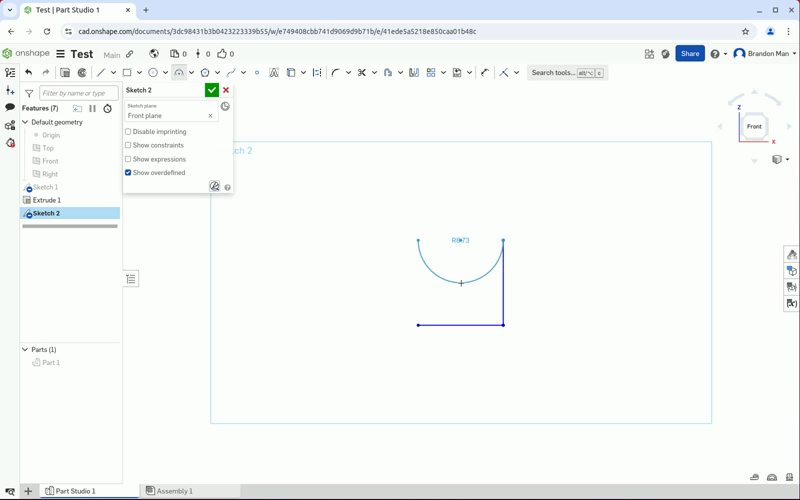
click(461, 282)
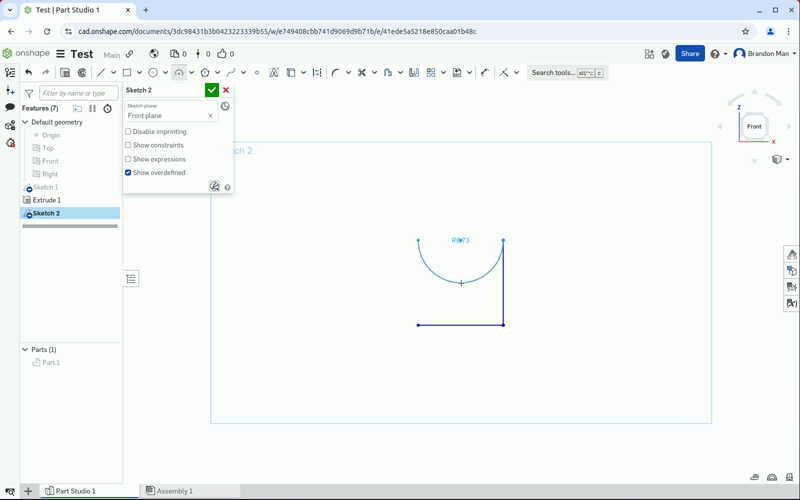
key_up(shift)
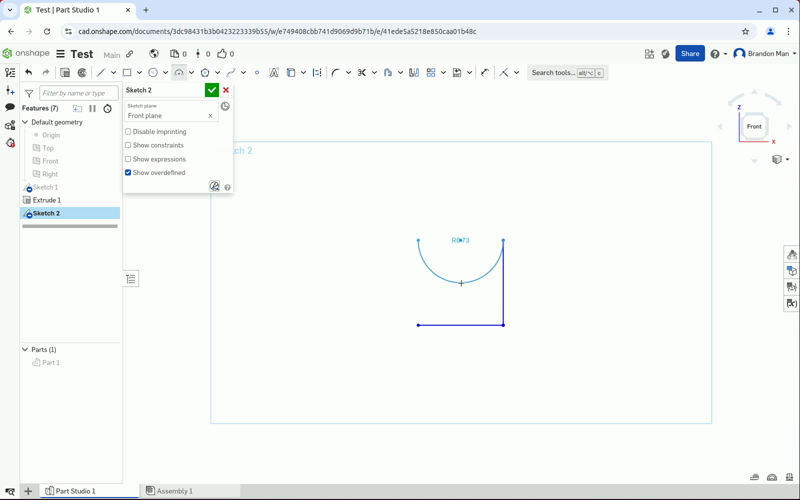
key(esc)
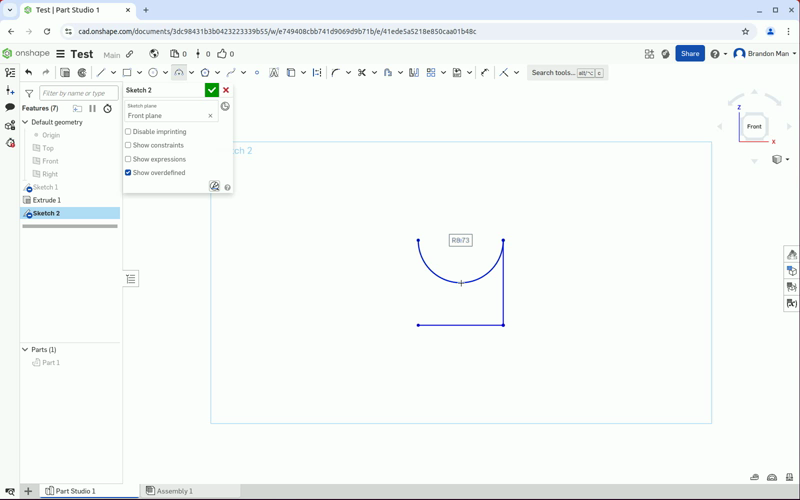
key(l)
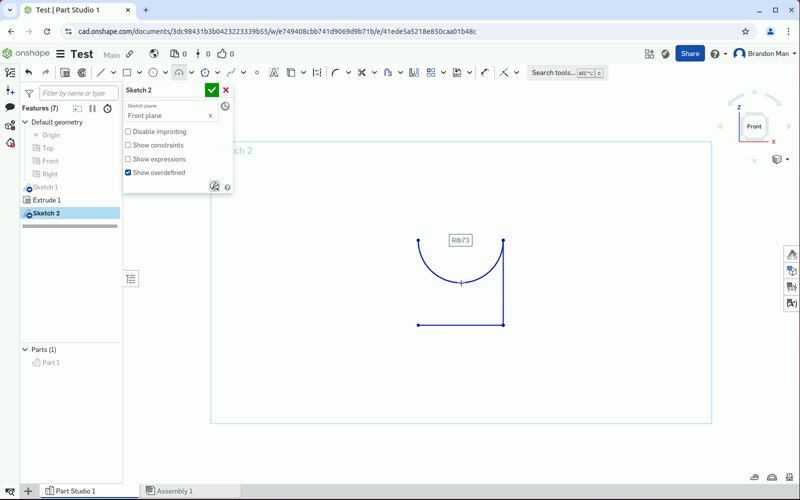
mouse_move(418, 240)
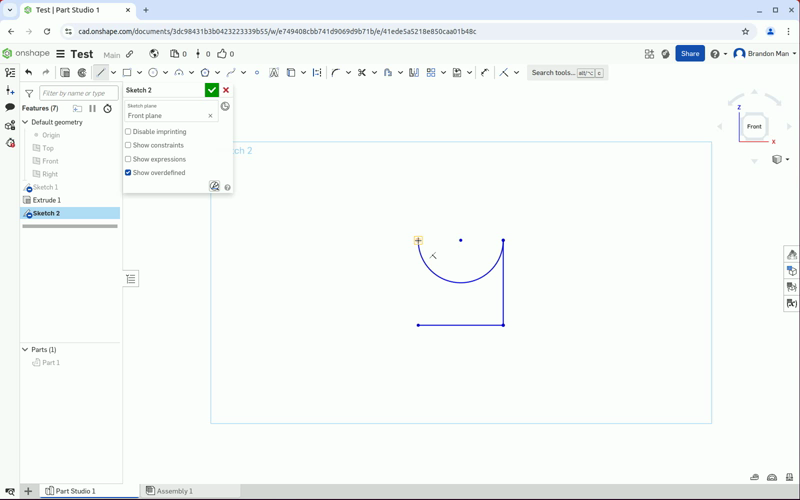
click(418, 240)
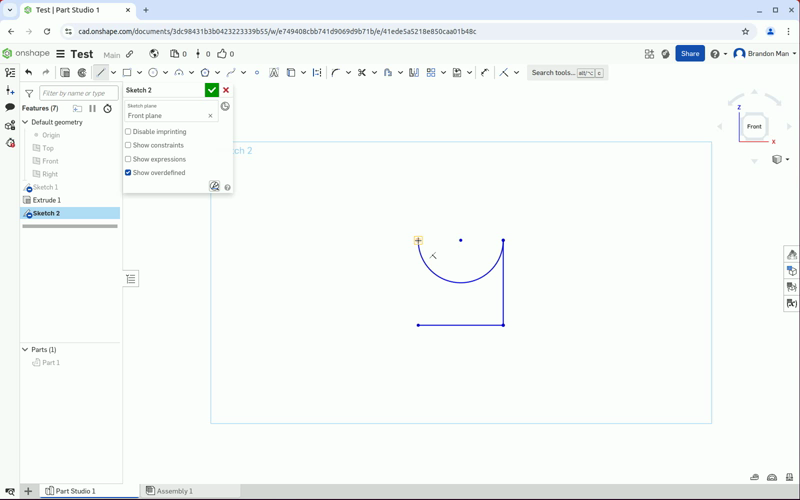
key_down(shift)
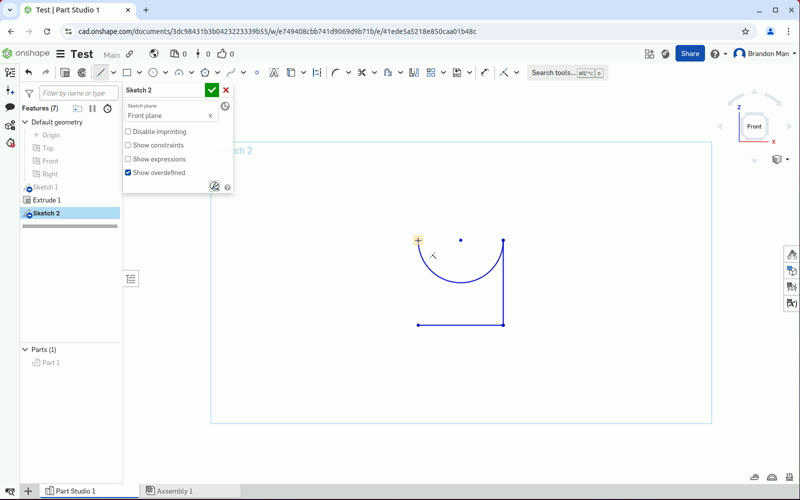
mouse_move(418, 325)
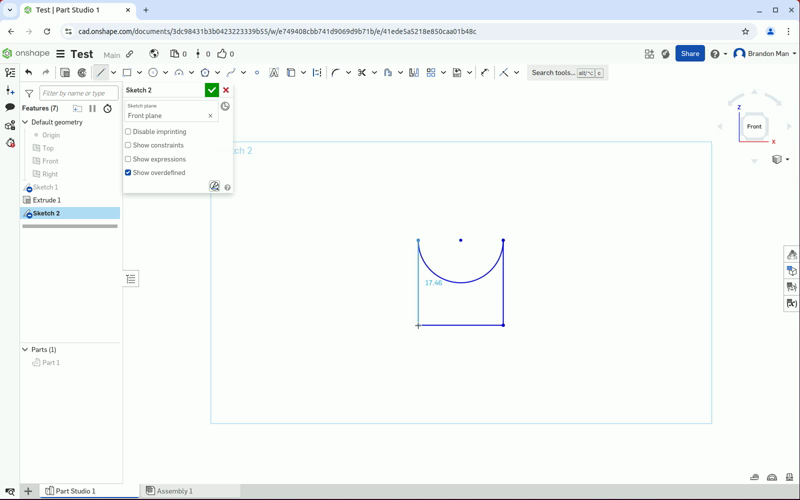
key_up(shift)
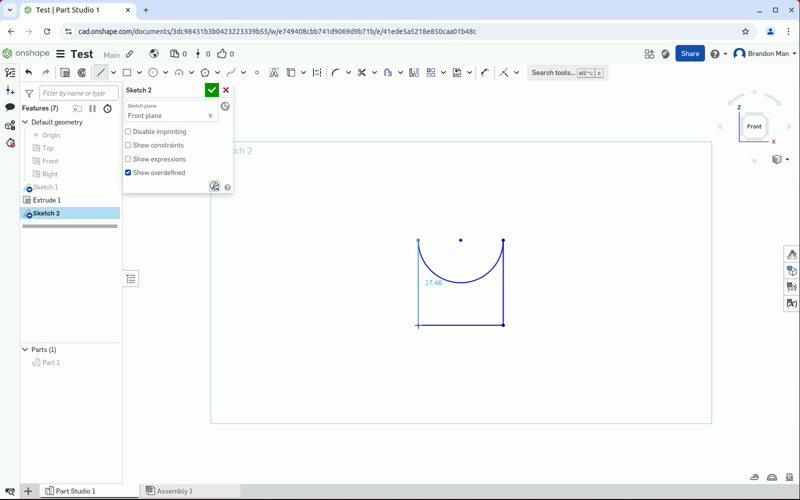
click(418, 325)
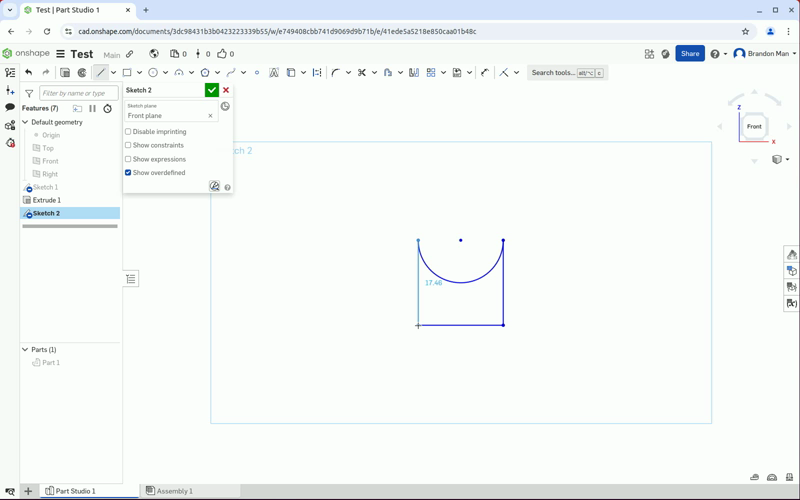
key(esc)
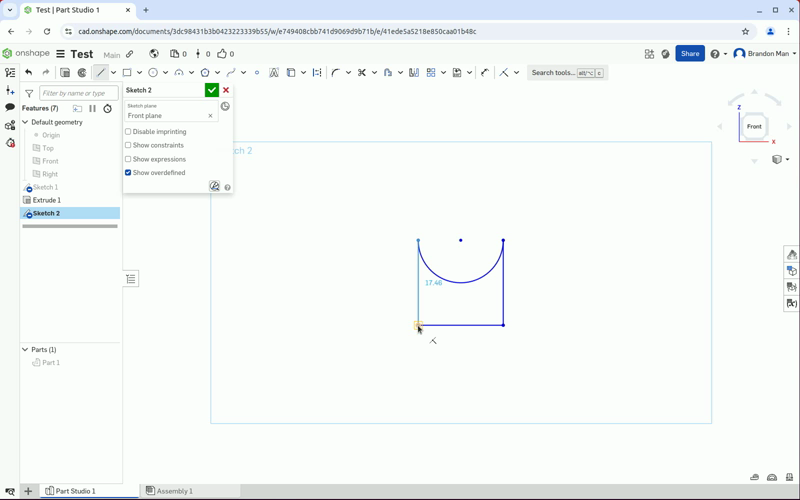
mouse_move(430, 262)
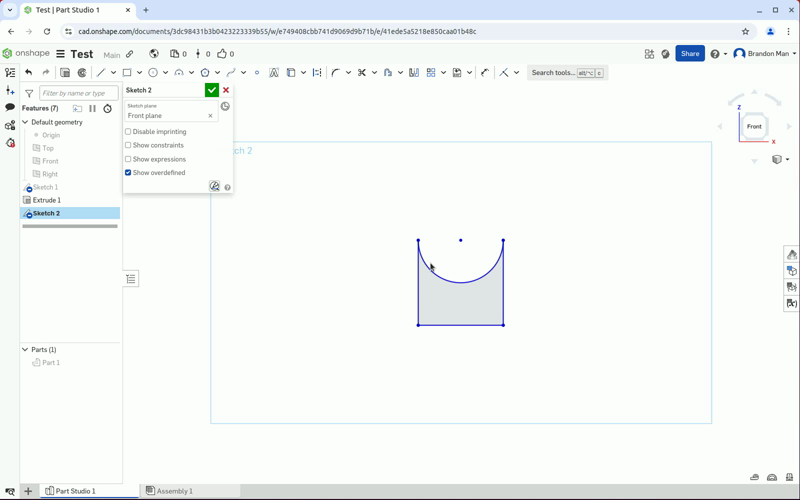
scroll(6)
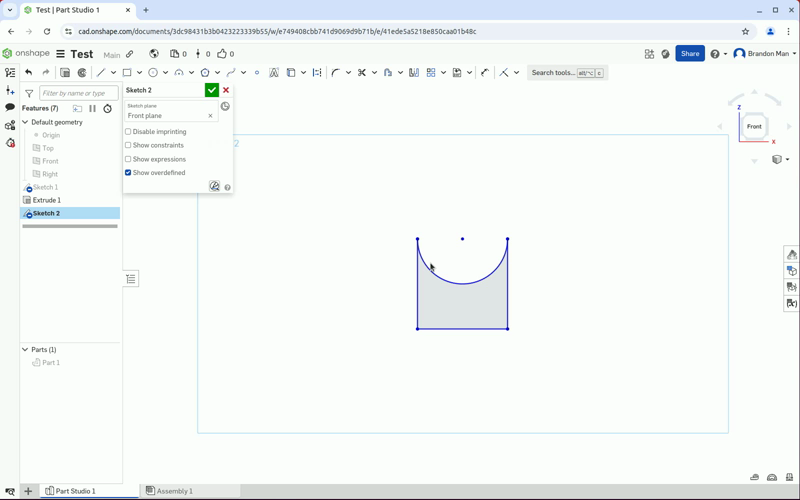
scroll(6)
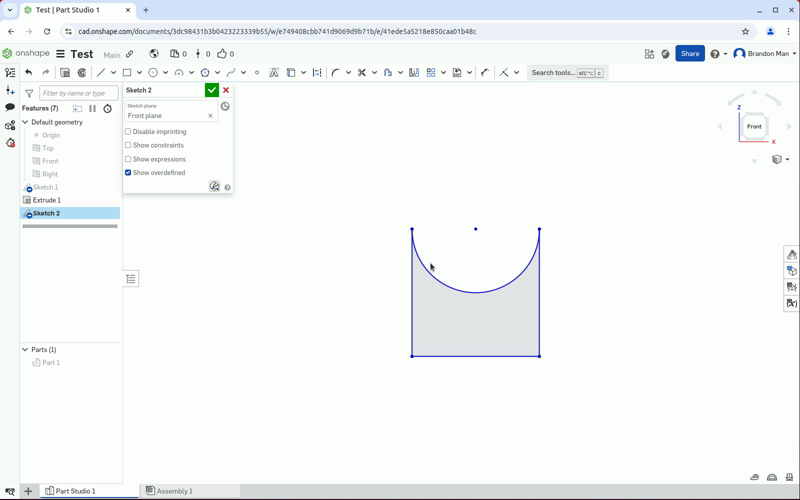
scroll(6)
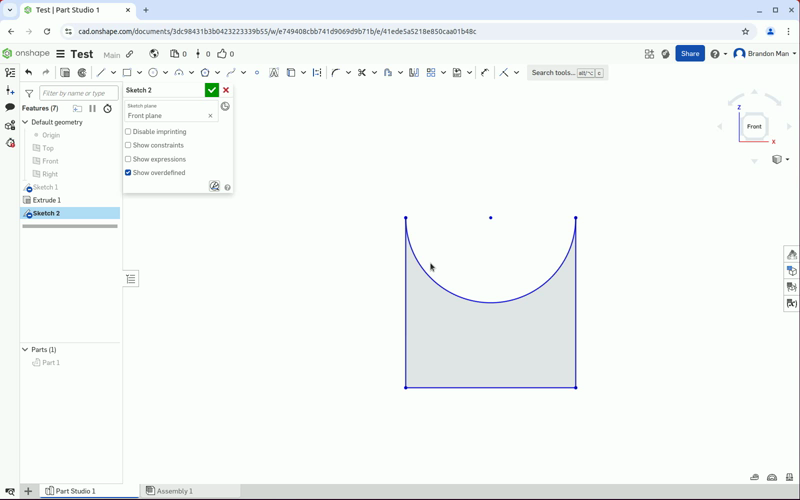
scroll(6)
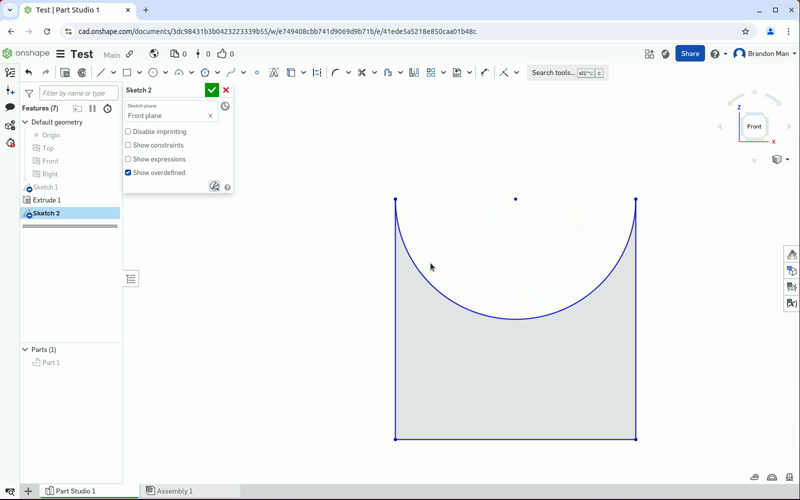
scroll(6)
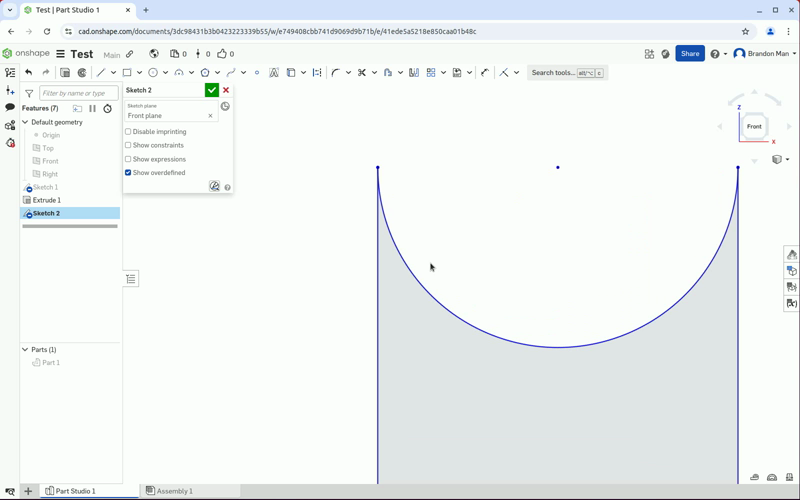
scroll(6)
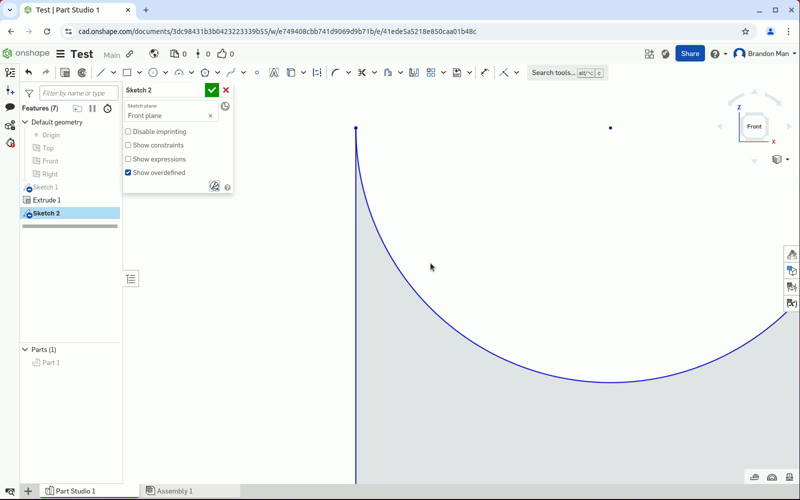
scroll(6)
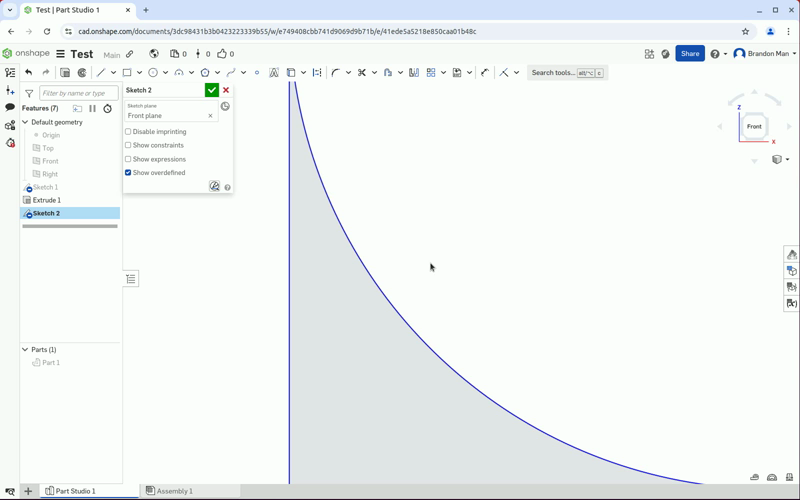
click(430, 262)
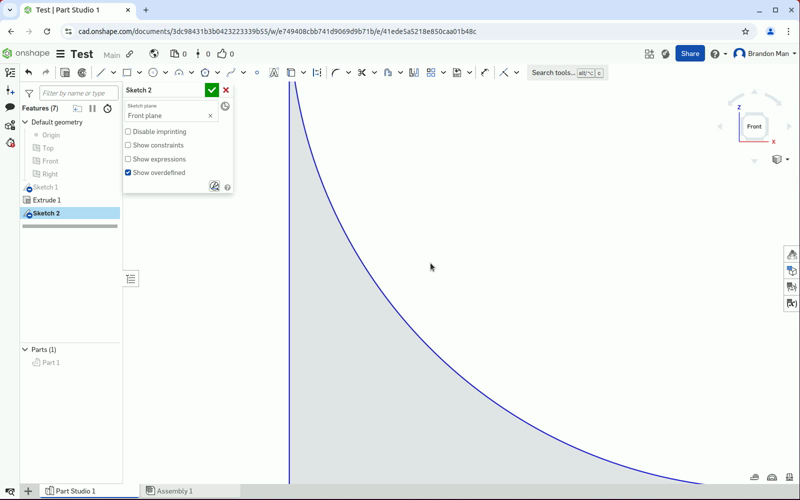
scroll(-6)
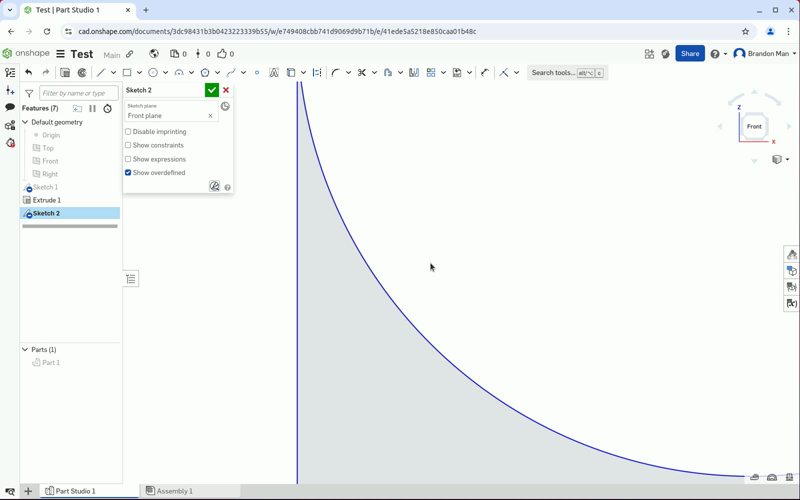
scroll(-6)
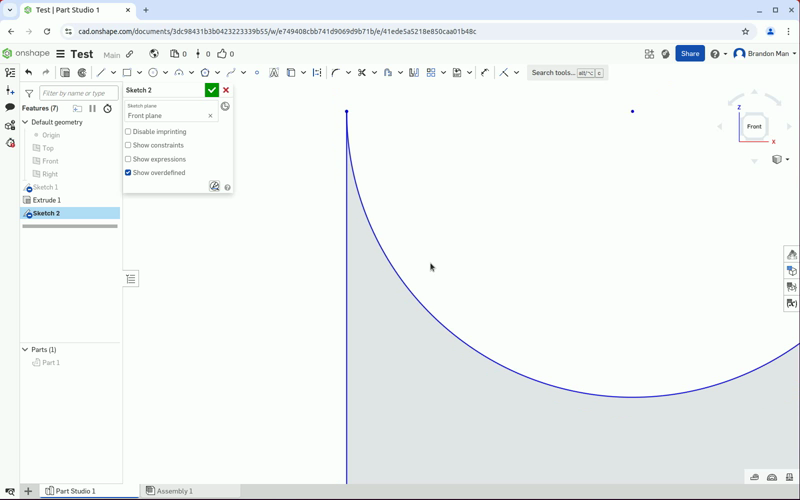
scroll(-6)
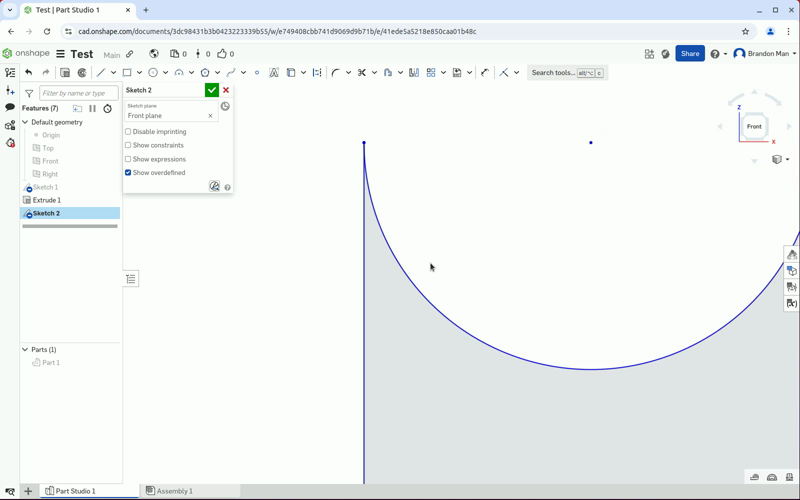
scroll(-6)
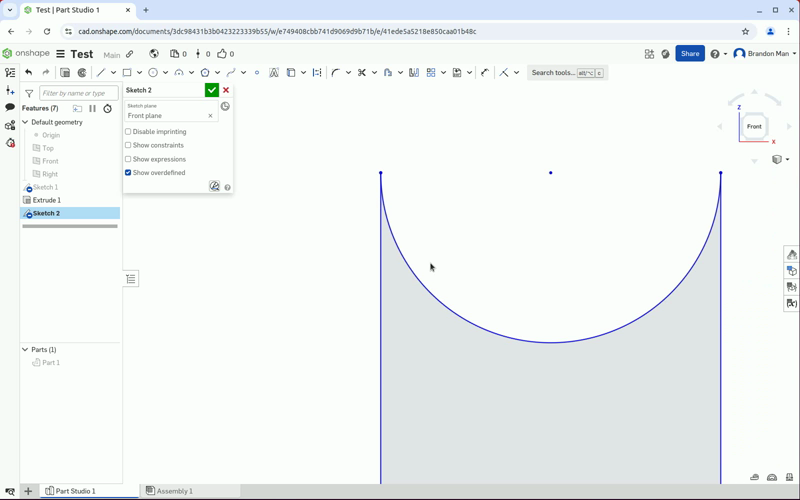
scroll(-6)
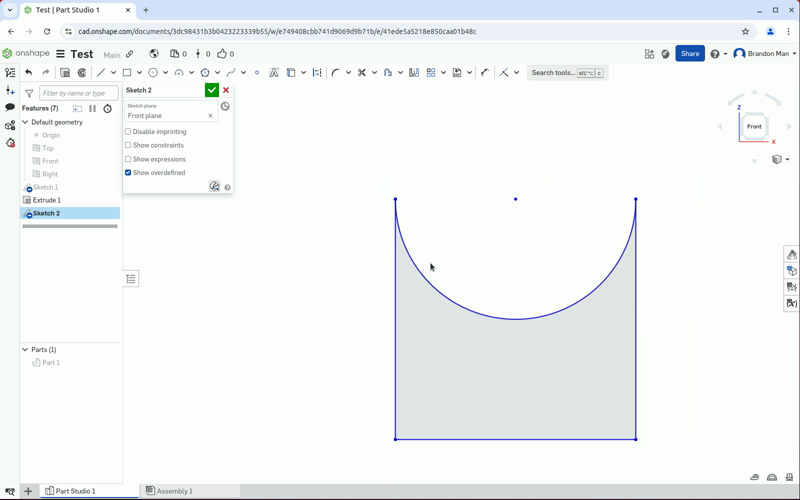
scroll(-6)
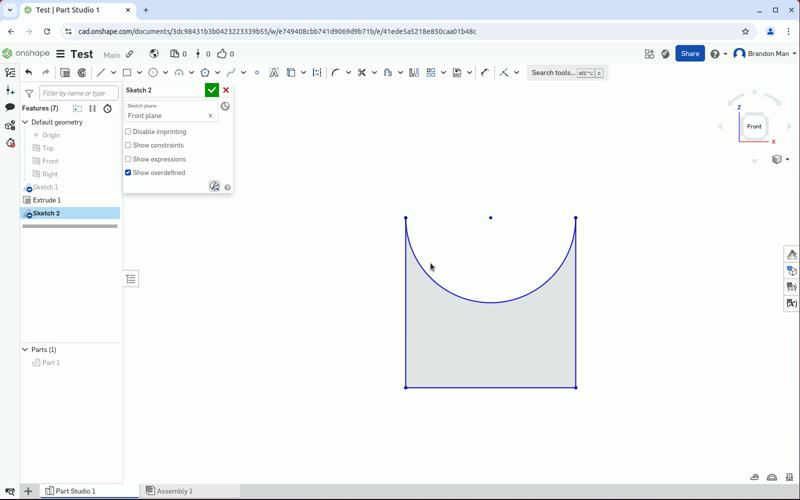
scroll(-6)
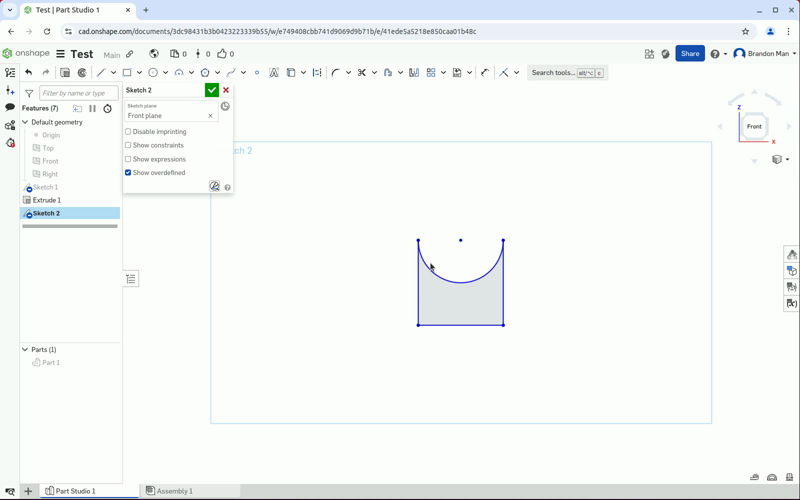
mouse_move(73, 352)
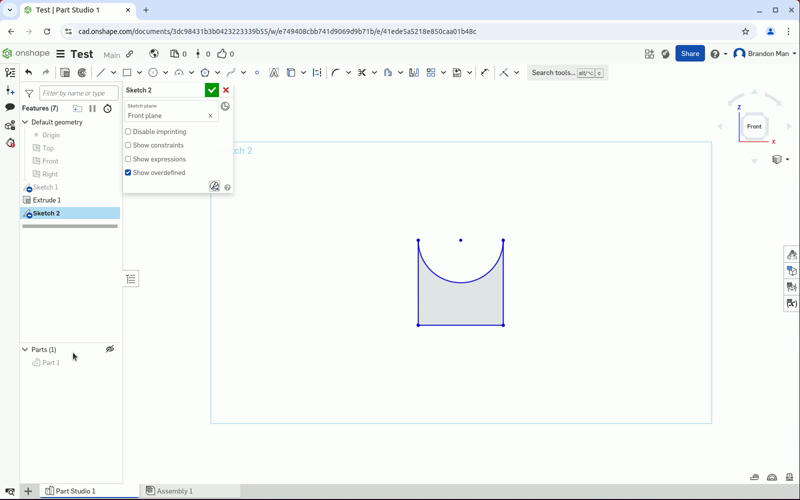
key(shift+y)
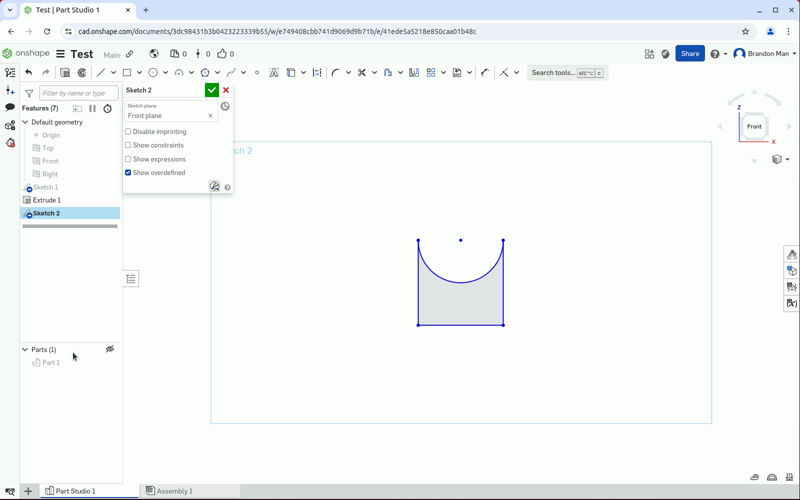
key(shift+e)
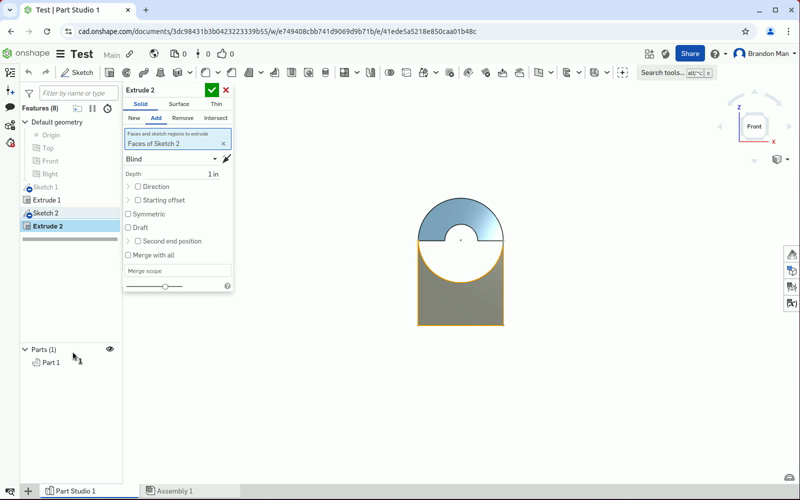
mouse_move(143, 106)
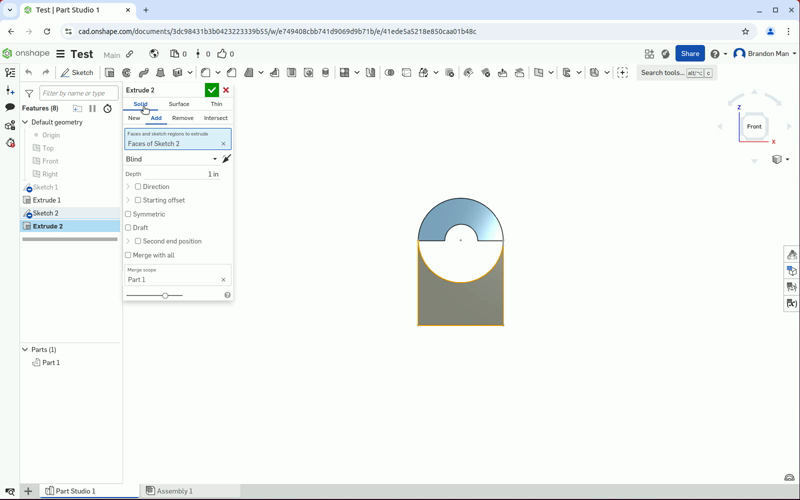
click(143, 106)
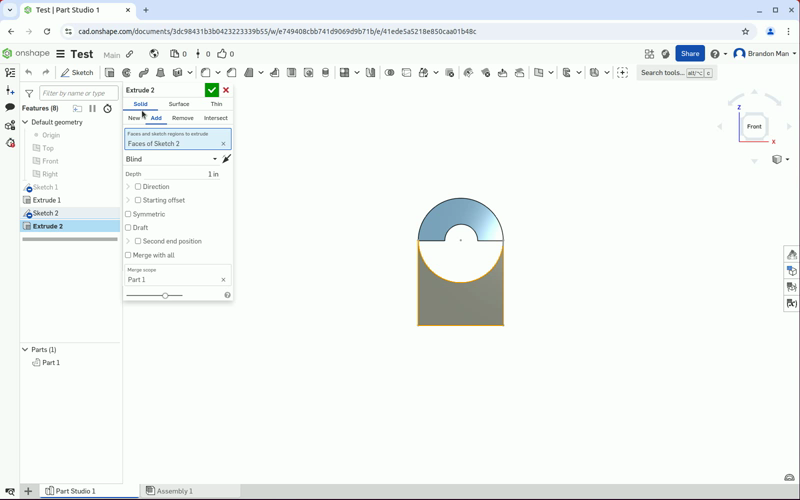
mouse_move(137, 120)
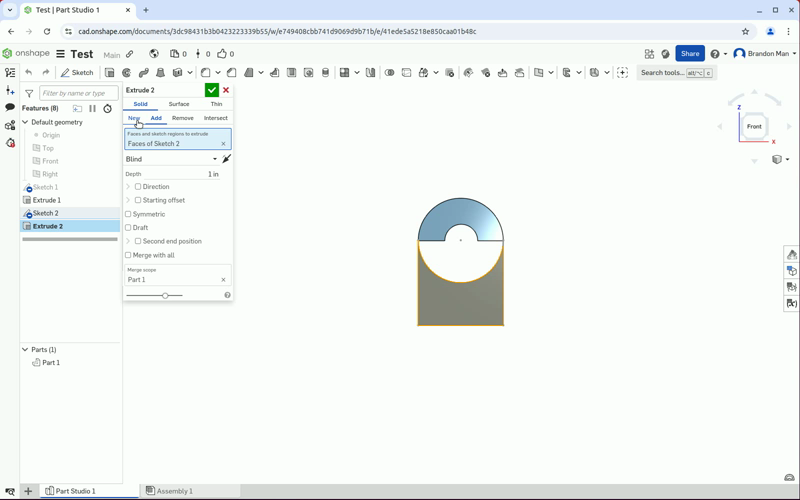
click(137, 120)
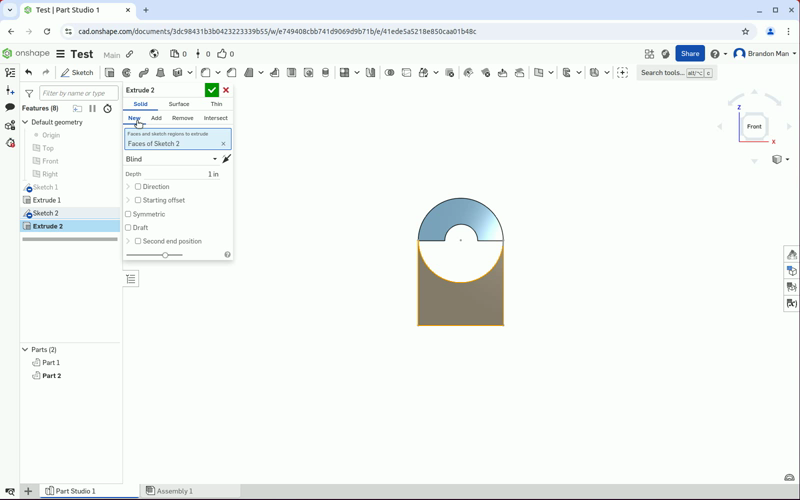
key(tab, 4)
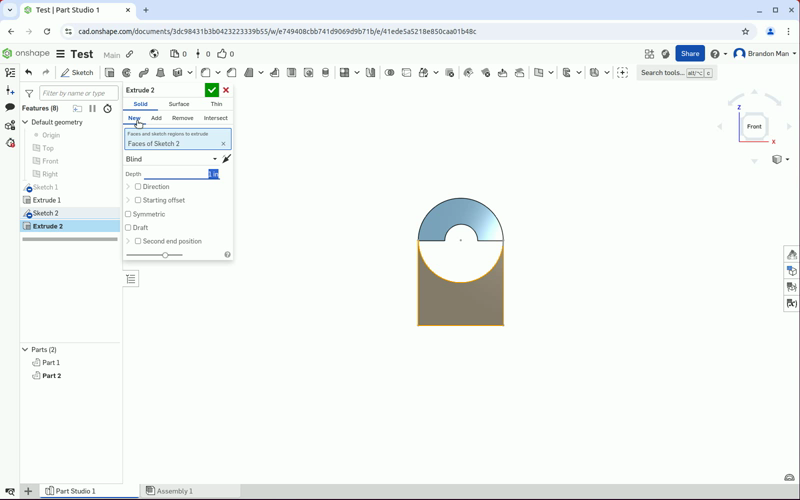
text(23.108)
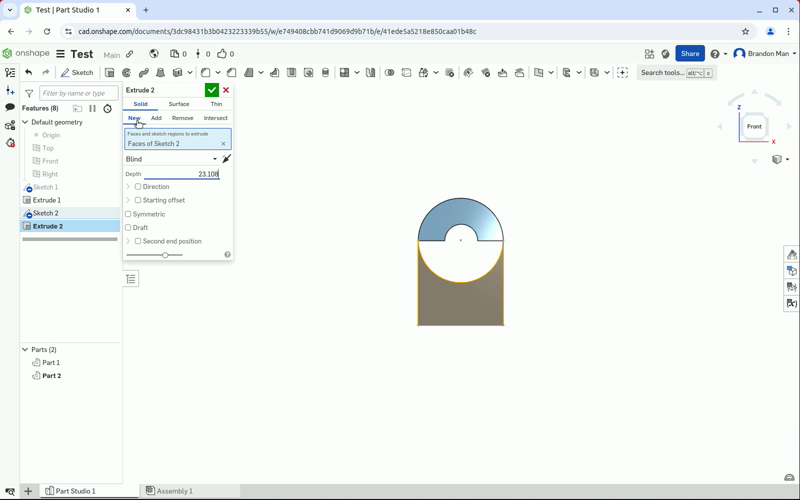
key(enter)
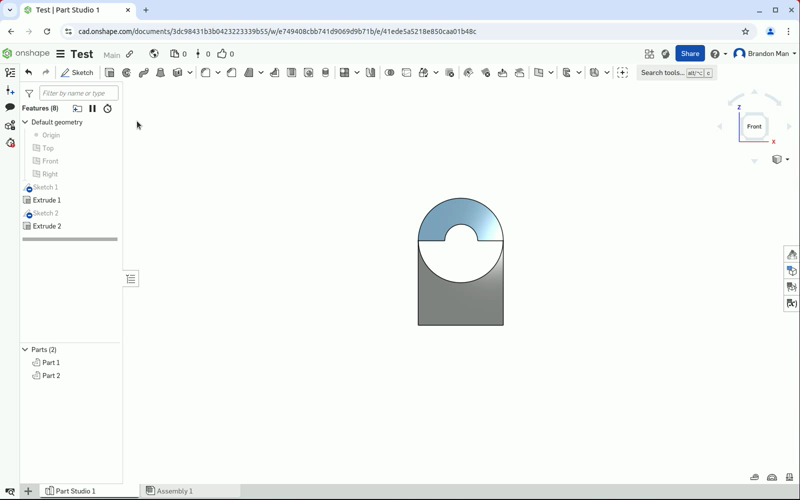
key(shift+h)
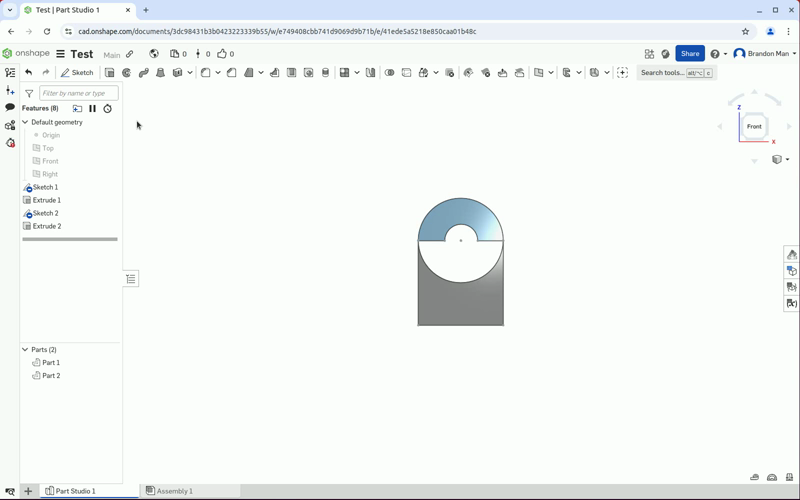
key(shift+h)
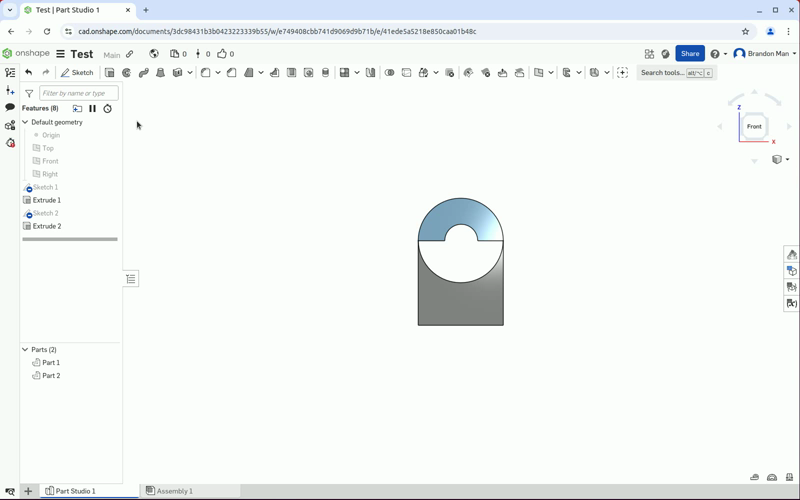
mouse_move(73, 189)
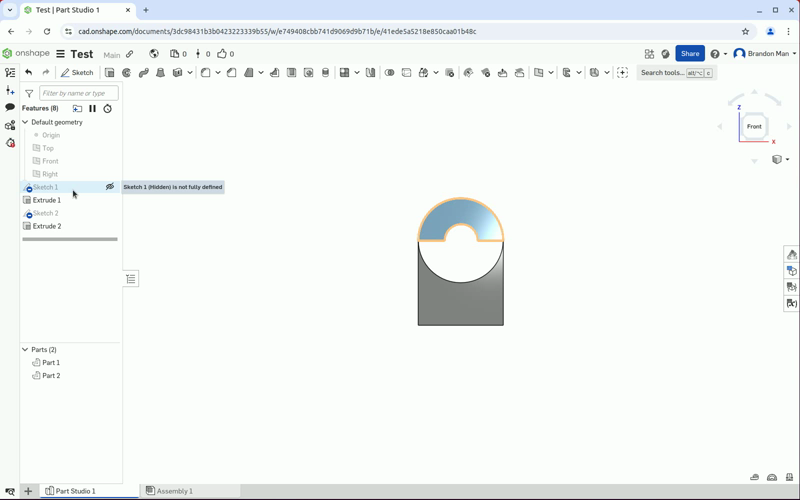
click(73, 189)
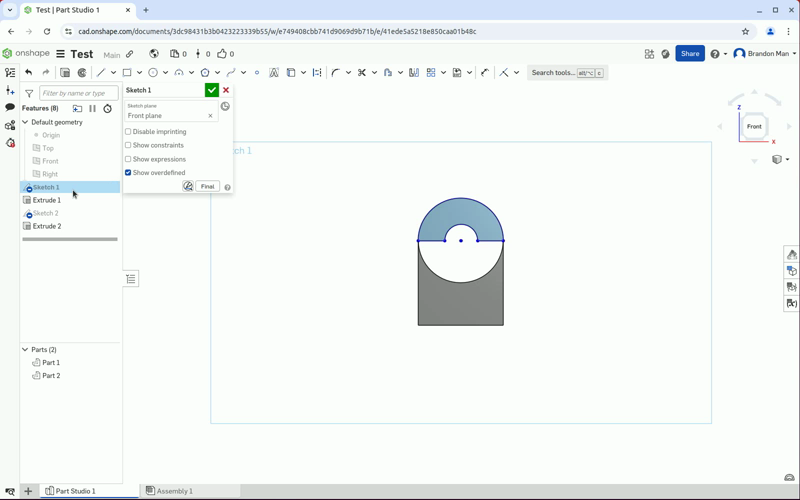
mouse_move(229, 92)
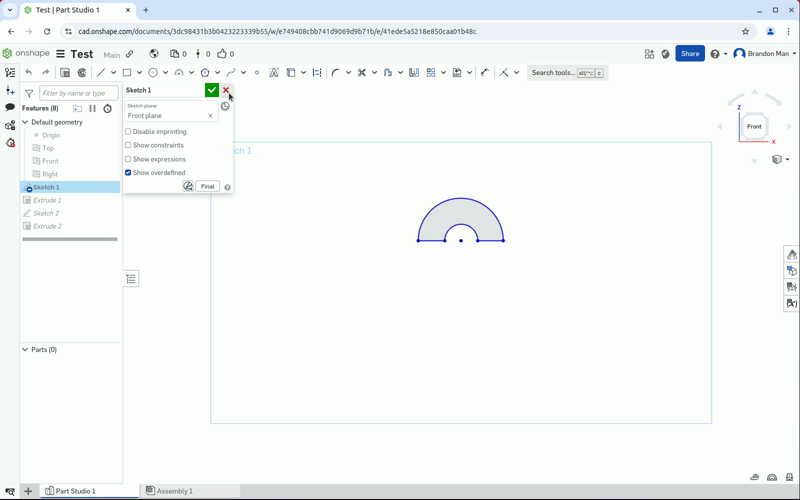
click(229, 92)
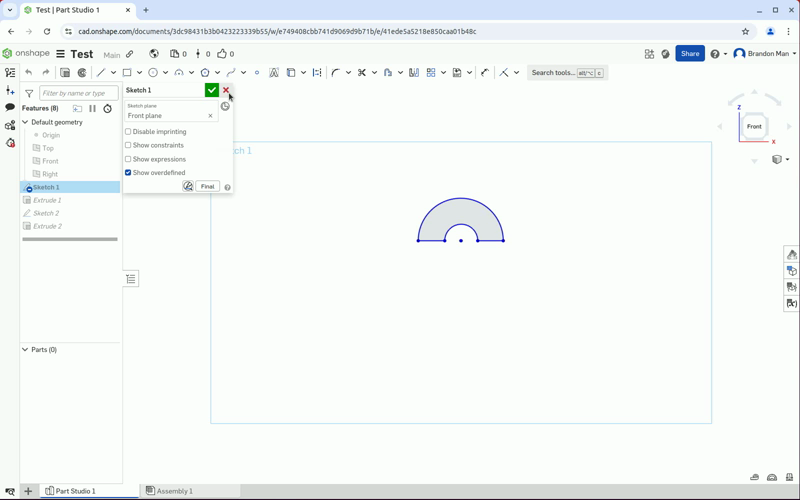
key(shift+s)
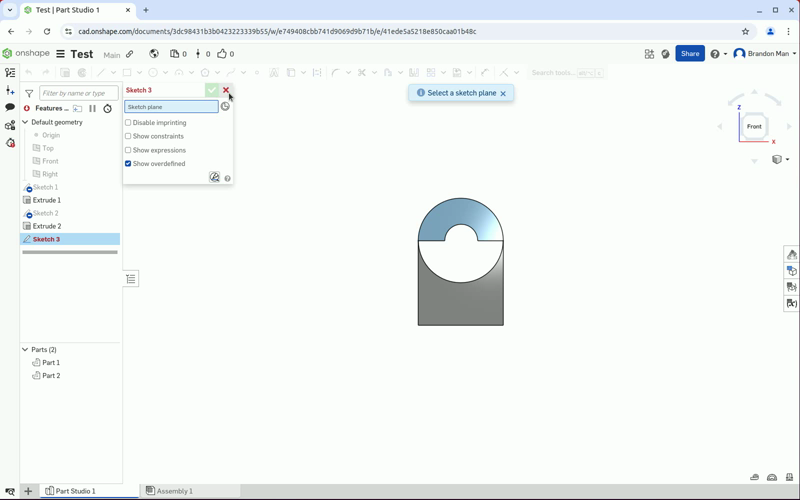
mouse_move(73, 163)
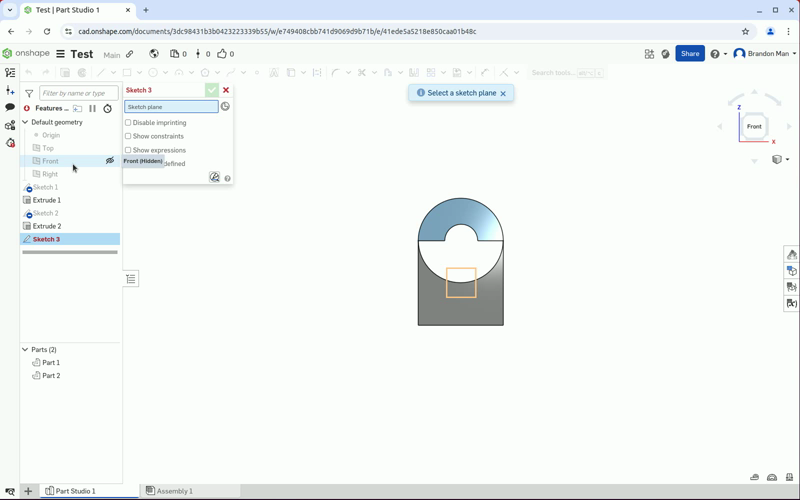
click(73, 163)
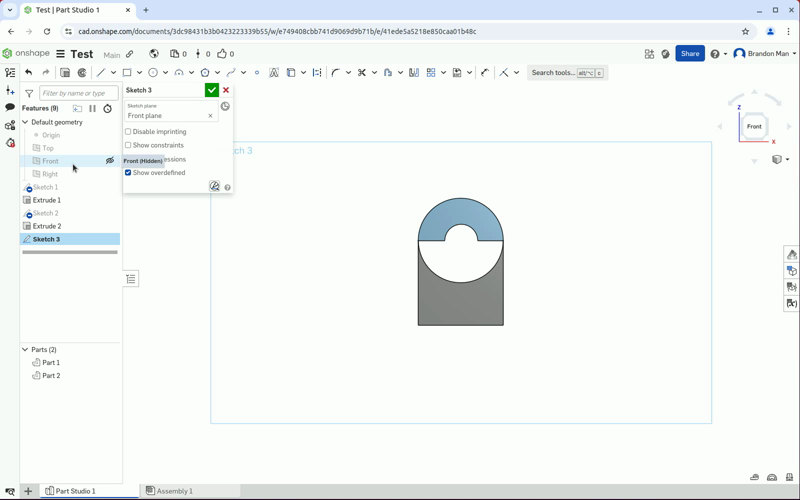
mouse_move(73, 352)
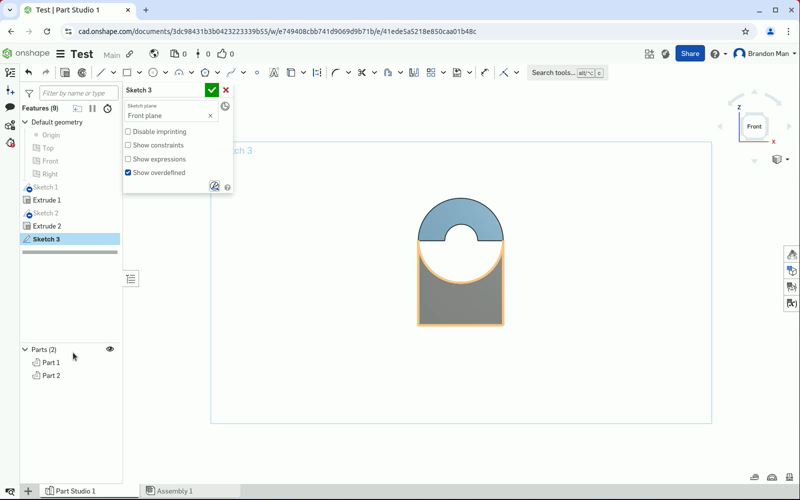
key(y)
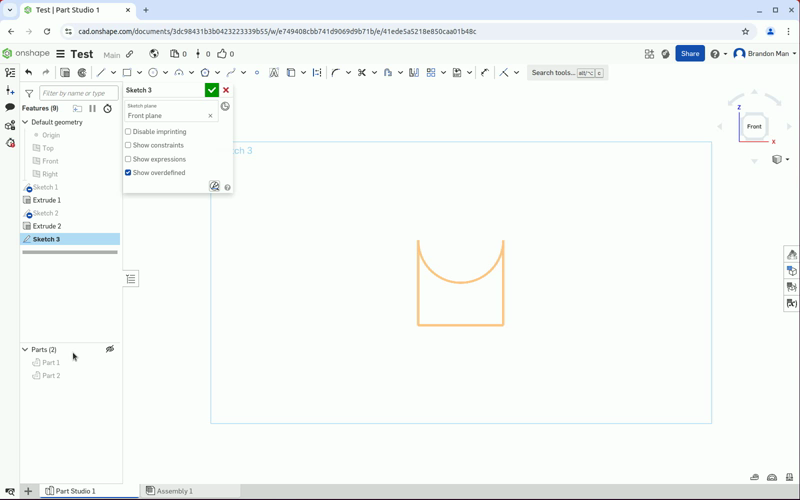
key(a)
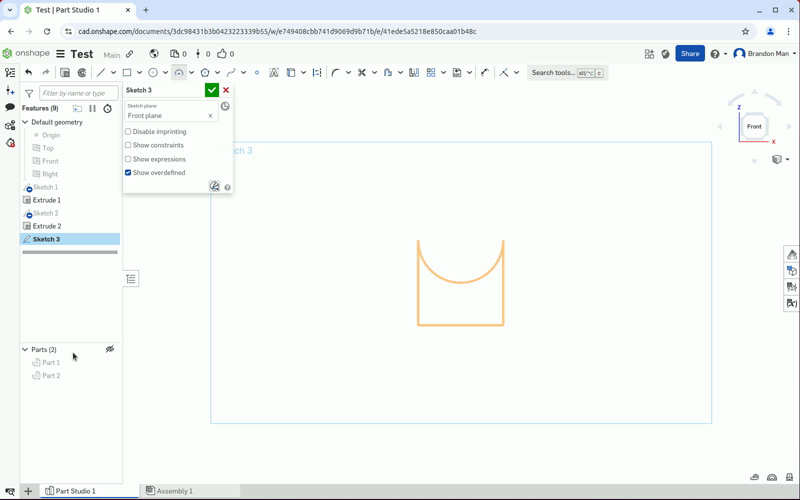
key_down(shift)
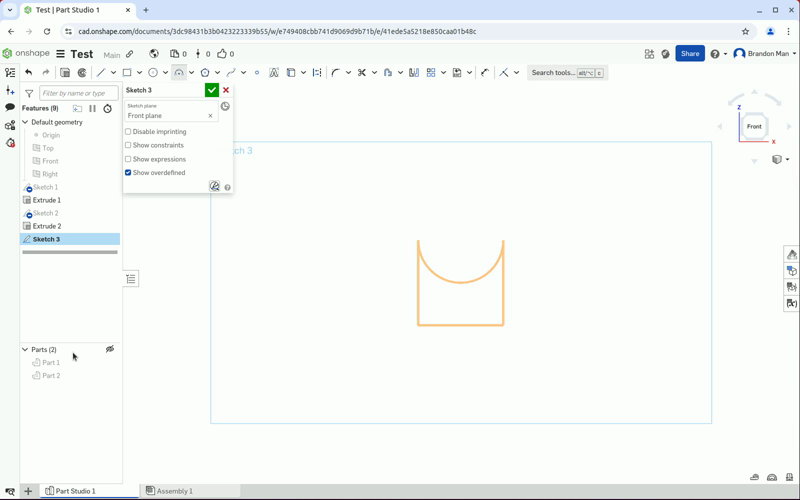
mouse_move(418, 240)
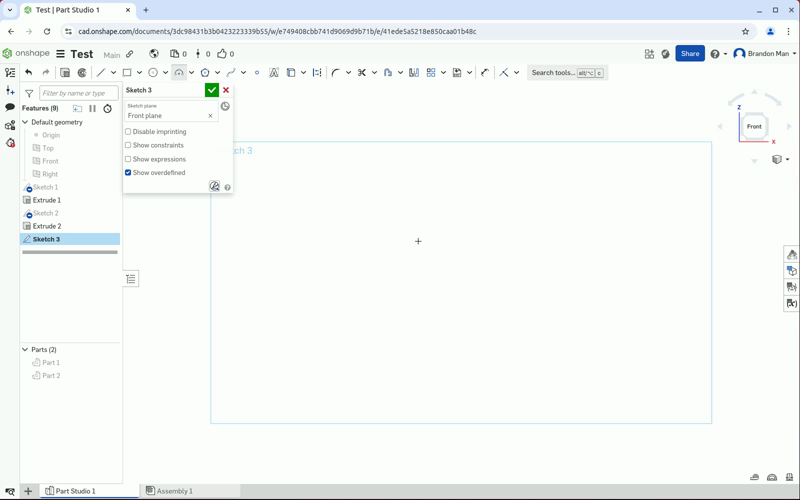
click(418, 240)
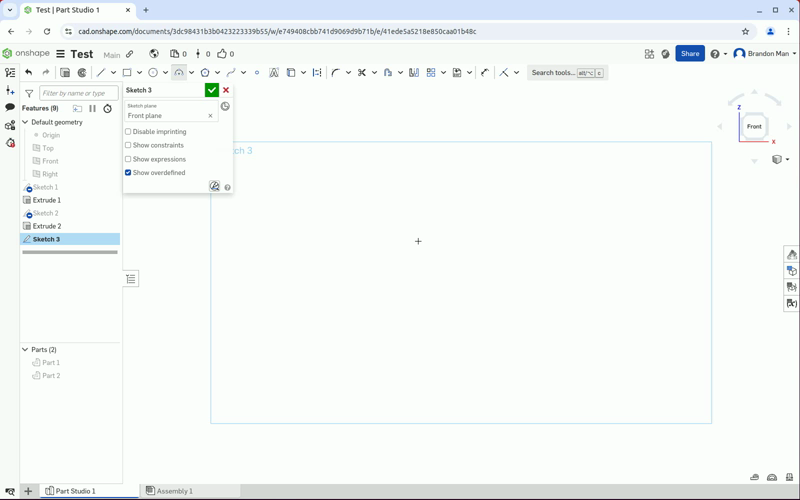
key_up(shift)
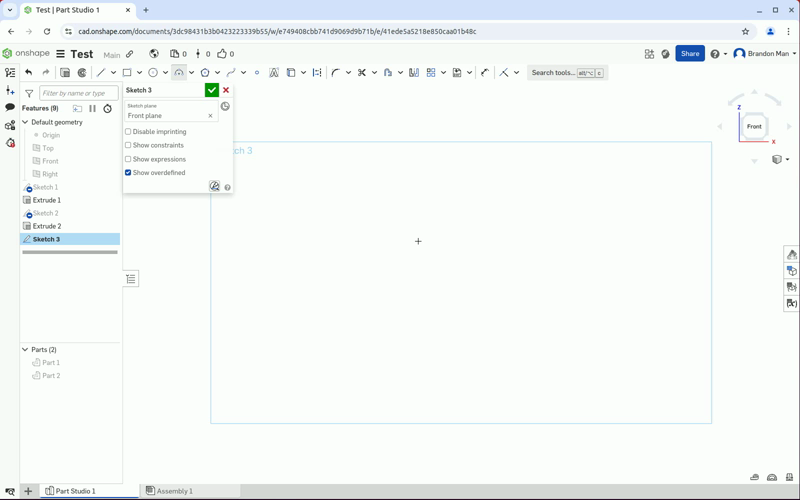
key_down(shift)
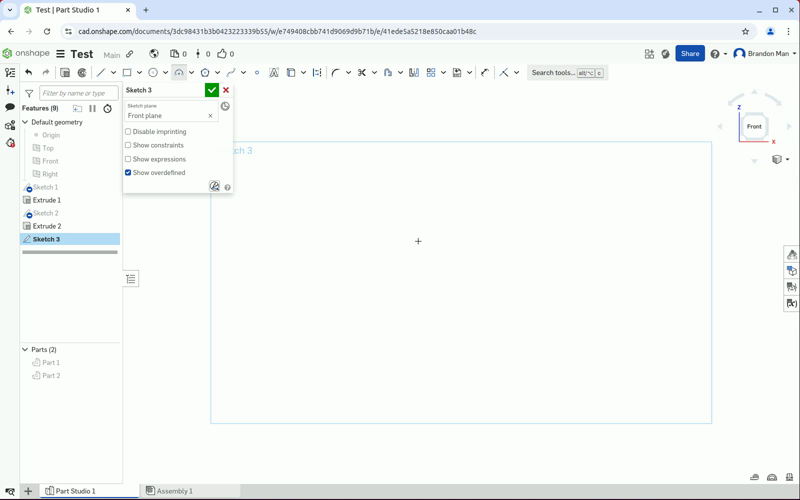
mouse_move(503, 240)
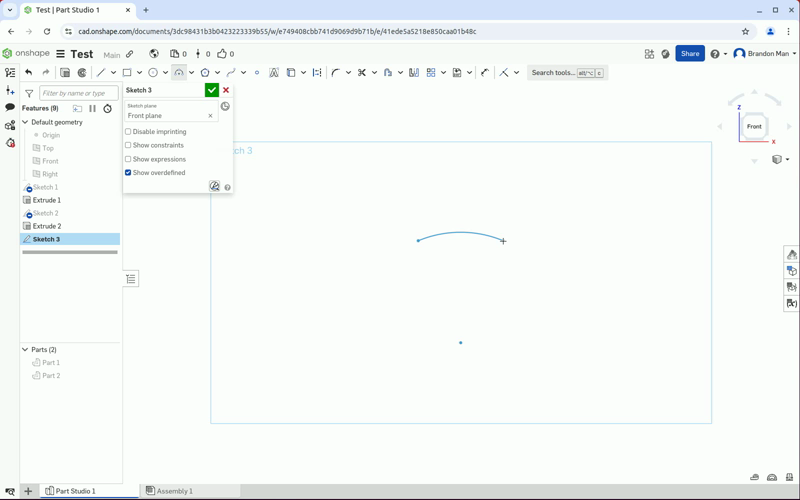
click(503, 240)
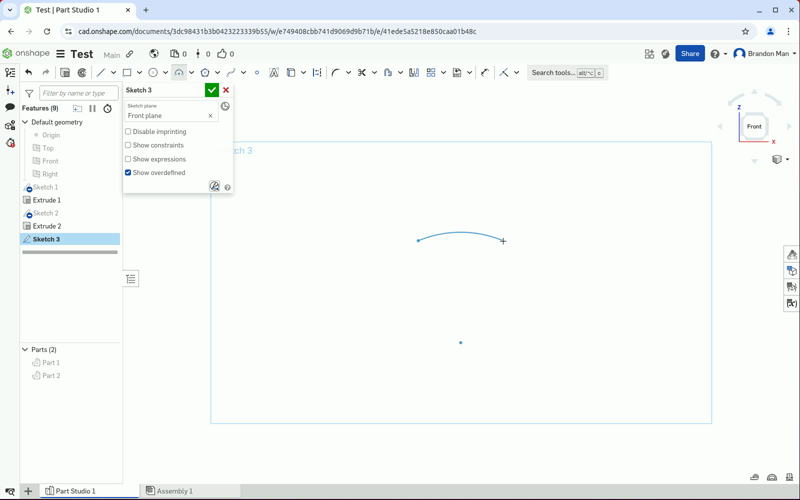
mouse_move(461, 283)
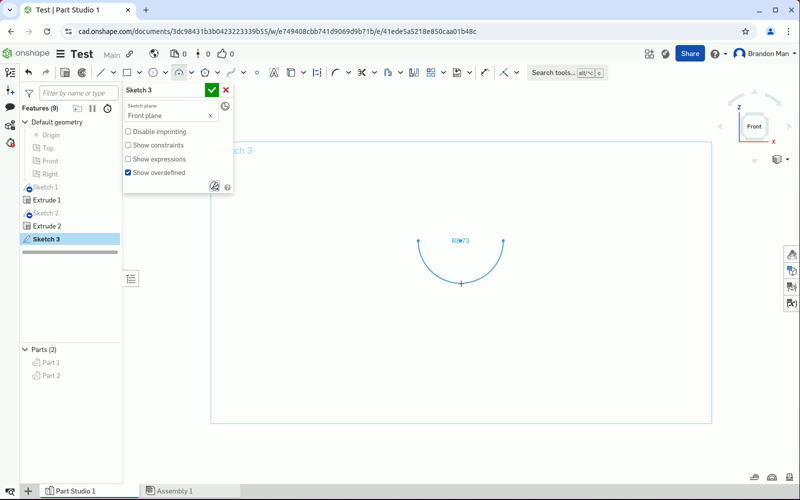
click(461, 283)
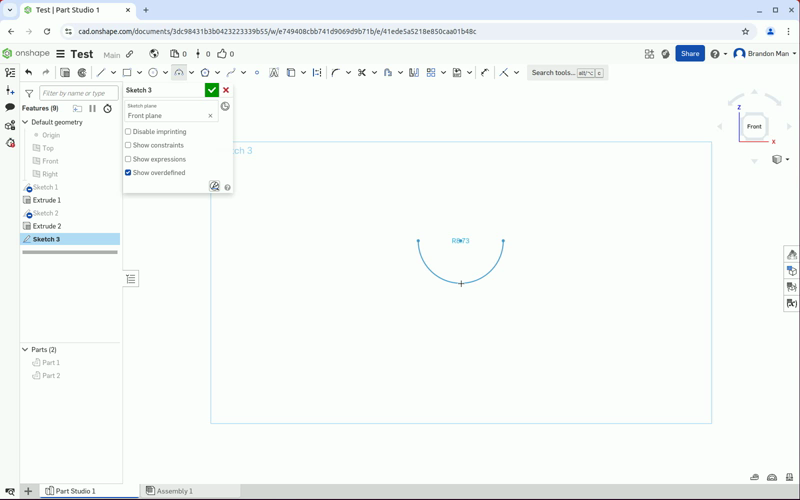
key_up(shift)
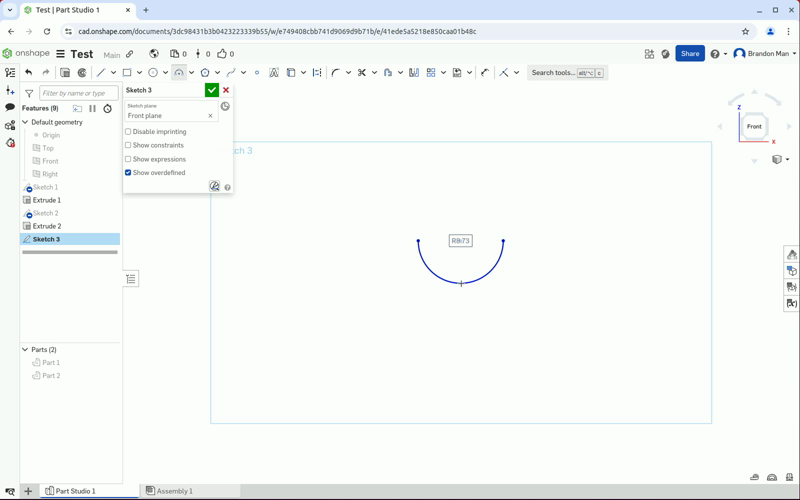
key(esc)
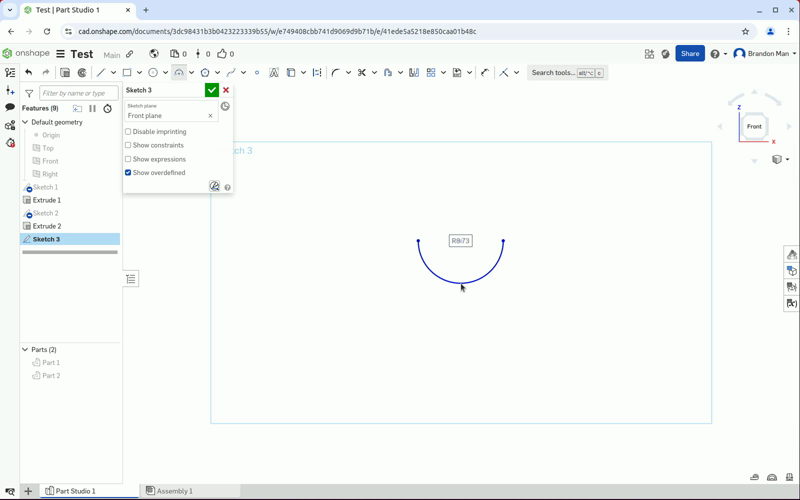
key(l)
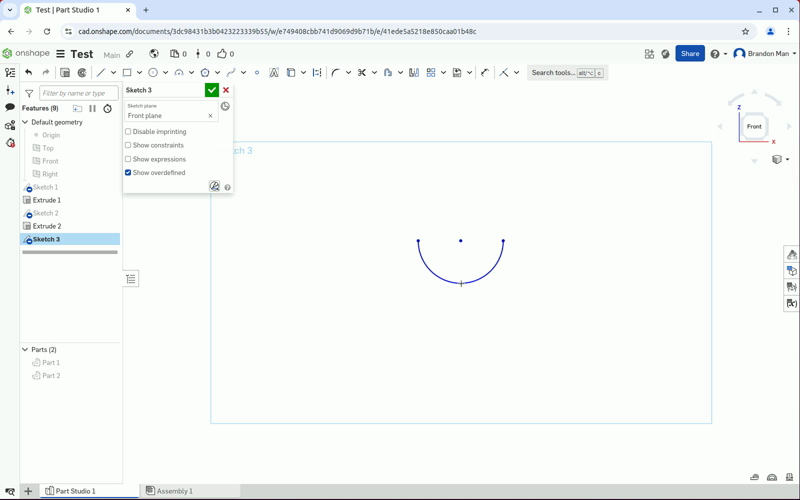
mouse_move(503, 240)
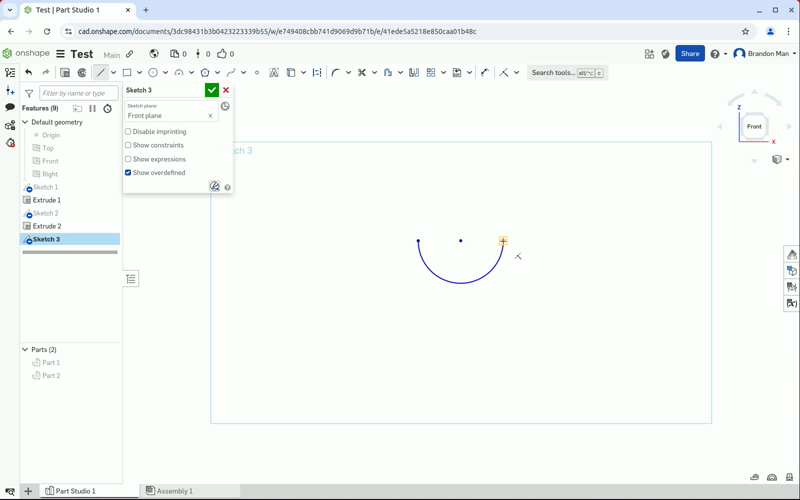
click(503, 240)
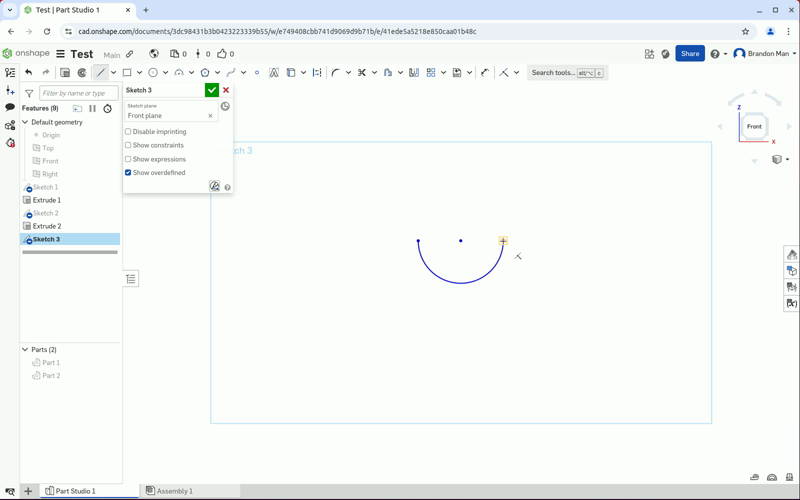
key_down(shift)
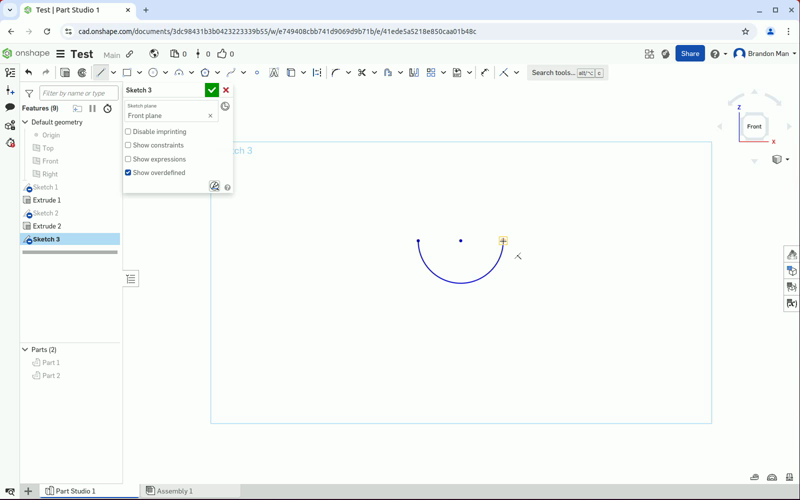
mouse_move(533, 240)
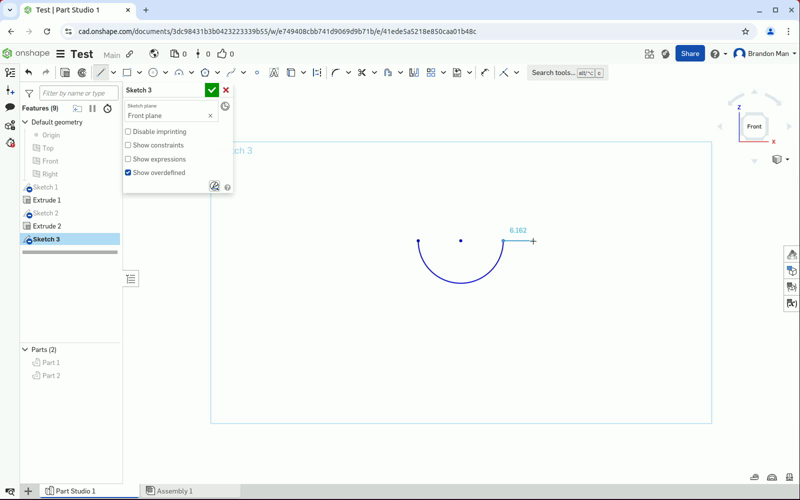
mouse_move(477, 240)
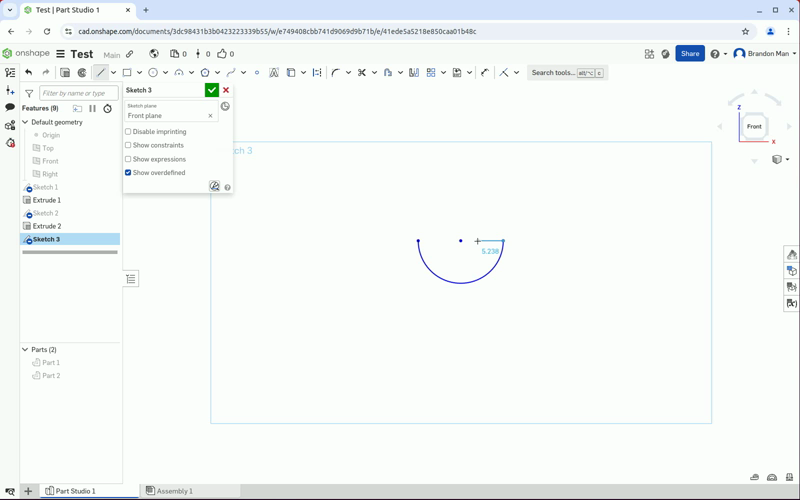
click(477, 240)
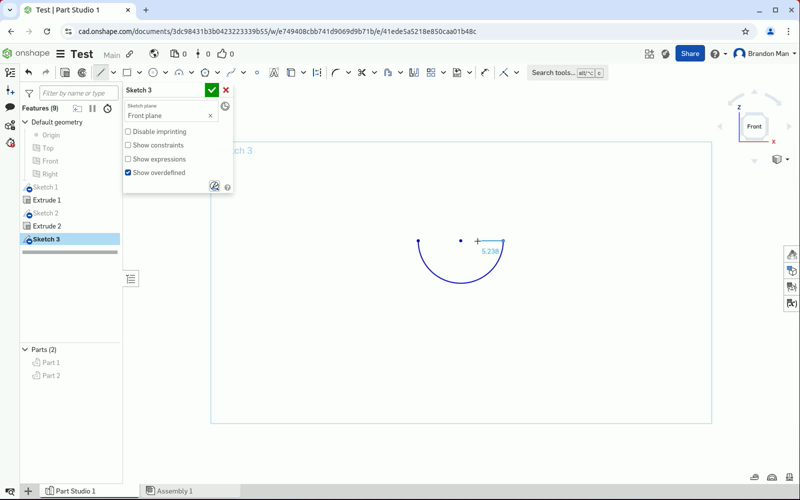
key_up(shift)
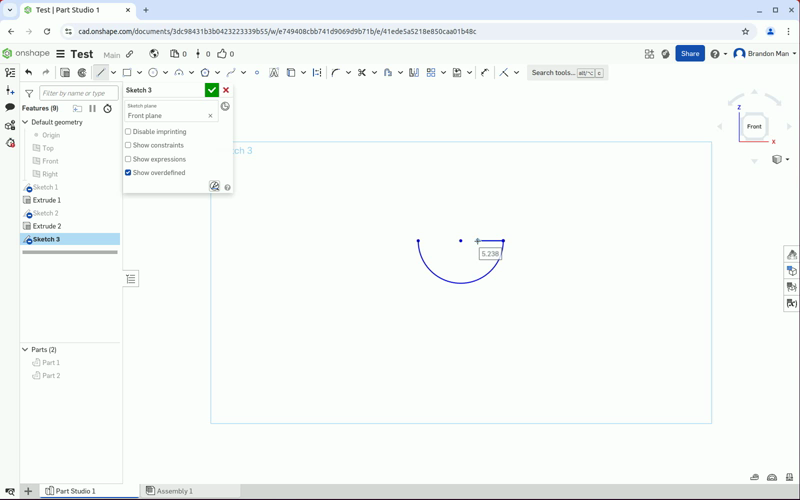
key(esc)
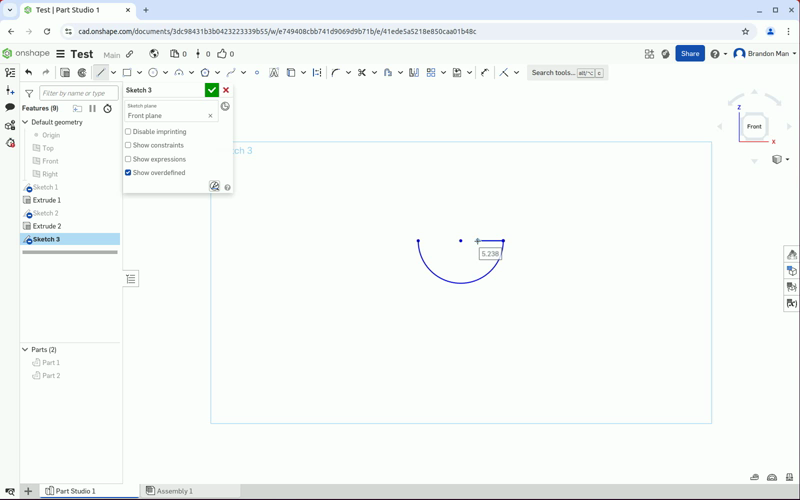
key(a)
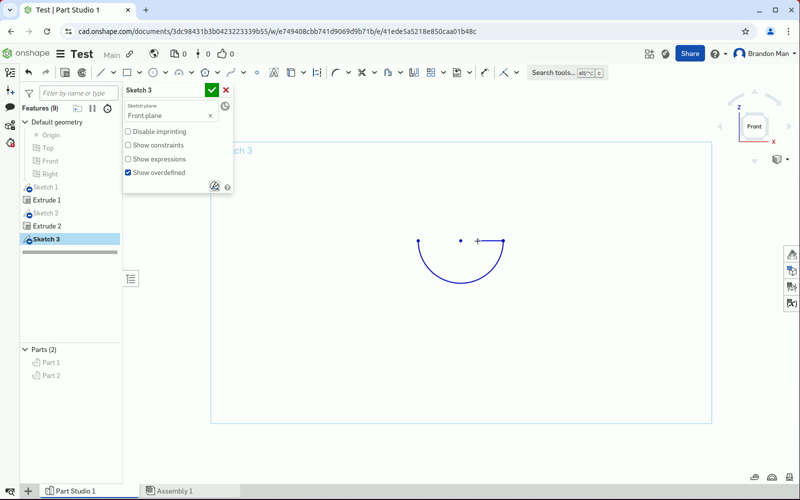
mouse_move(477, 240)
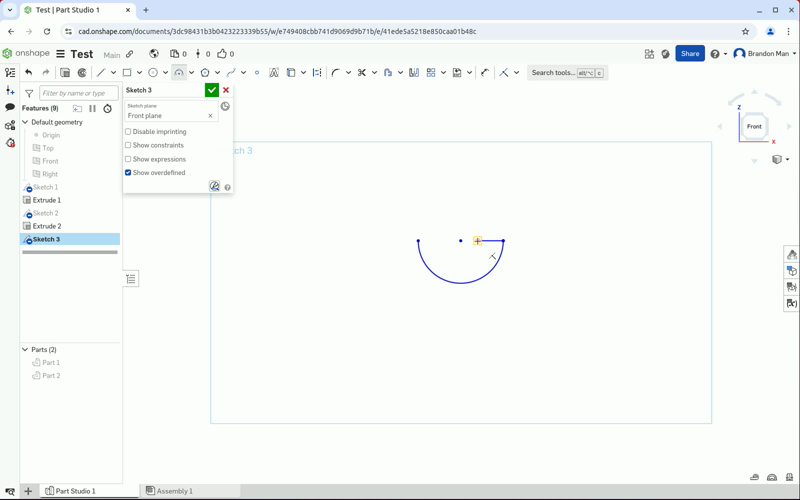
click(477, 240)
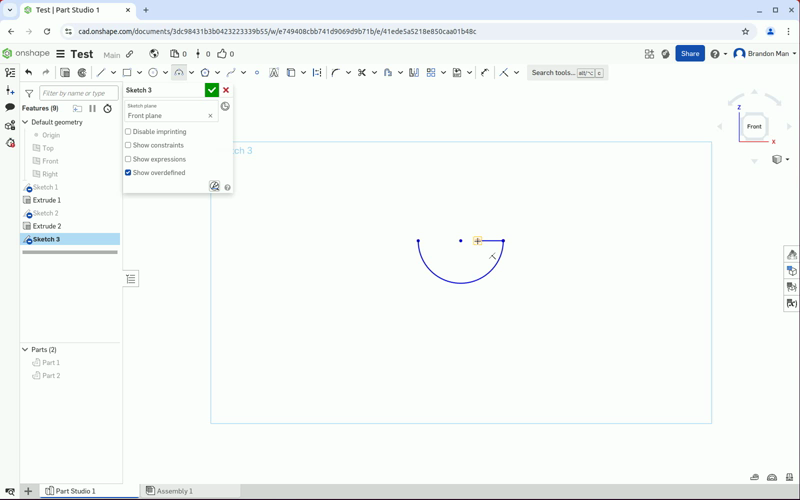
key_down(shift)
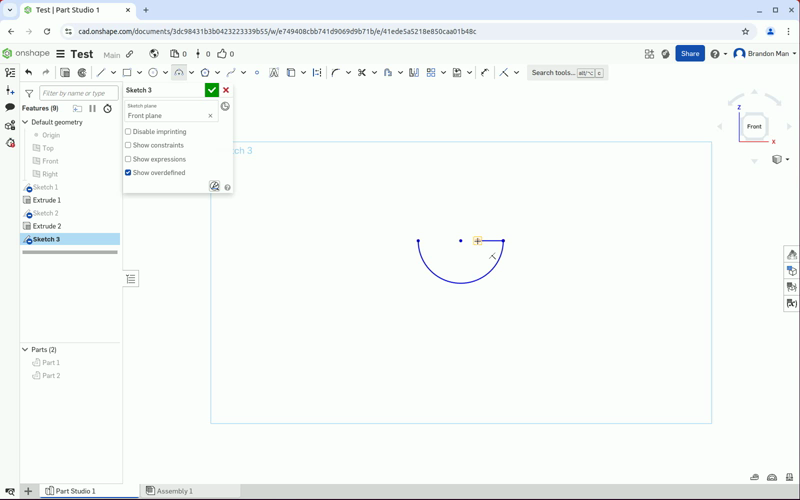
mouse_move(444, 240)
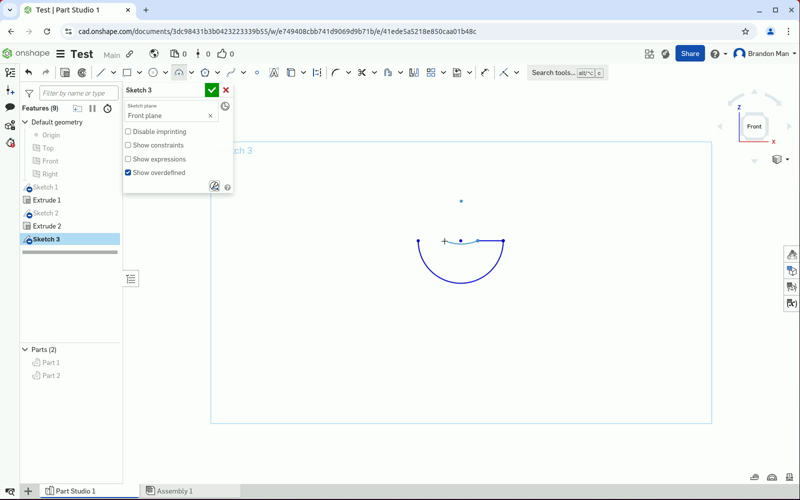
click(444, 240)
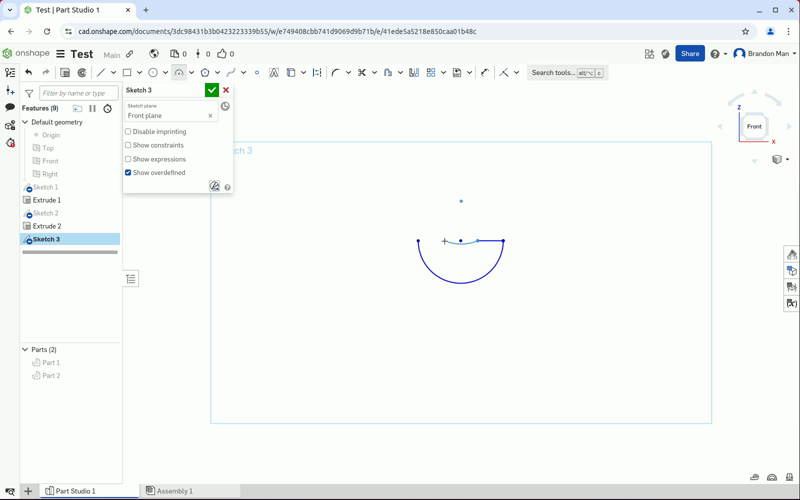
mouse_move(461, 257)
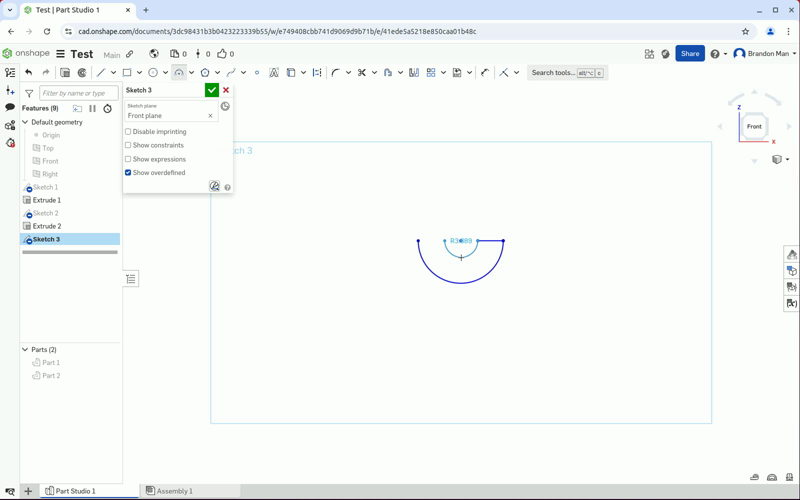
click(461, 257)
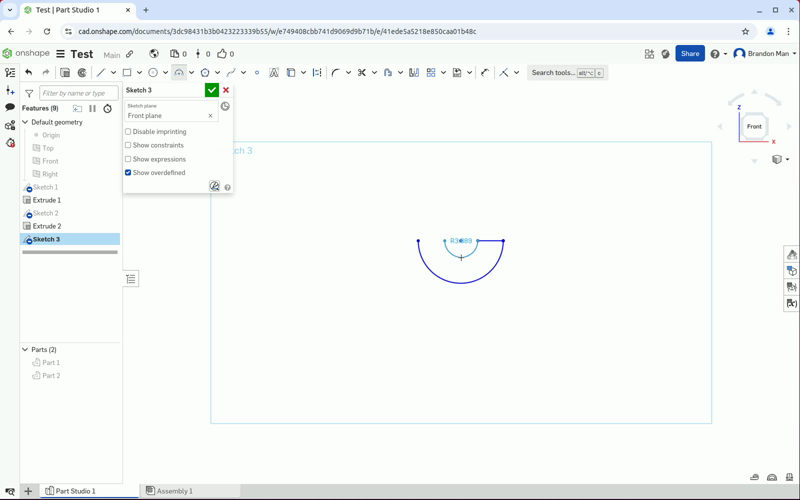
key_up(shift)
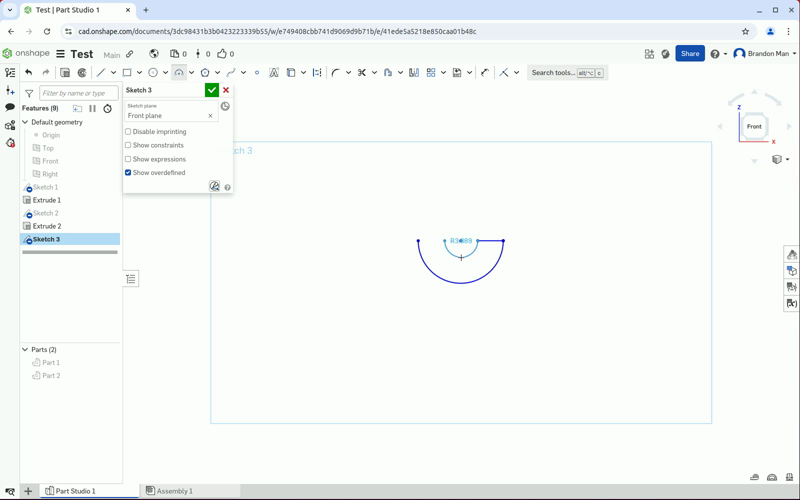
key(esc)
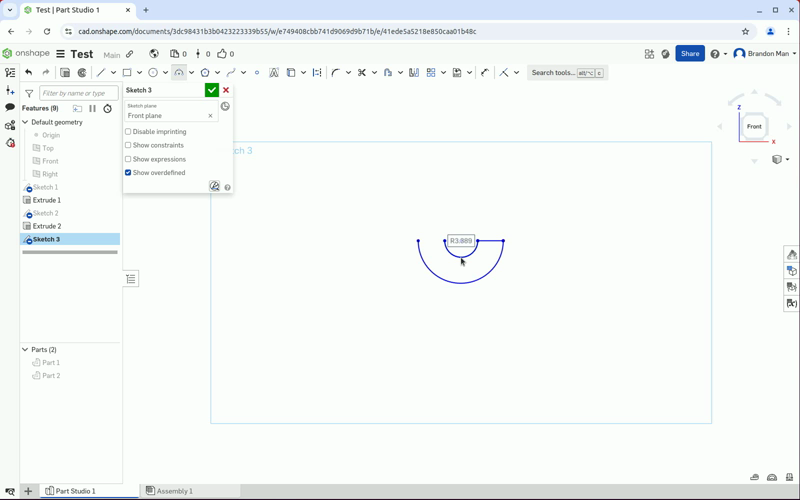
key(l)
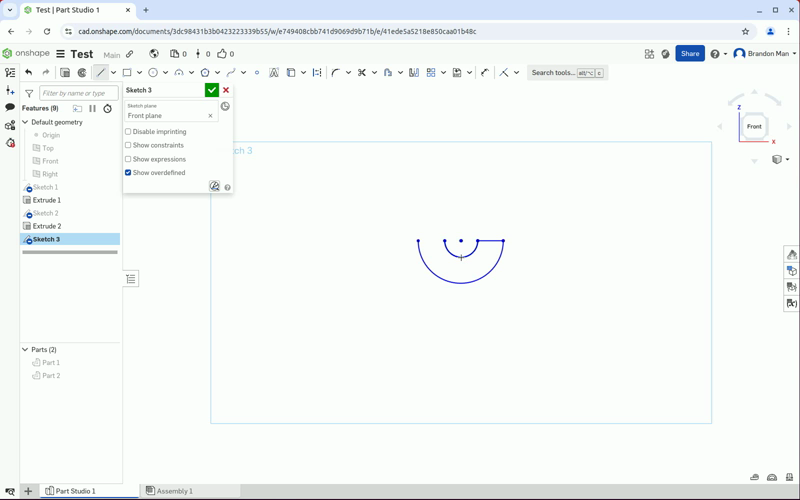
mouse_move(444, 240)
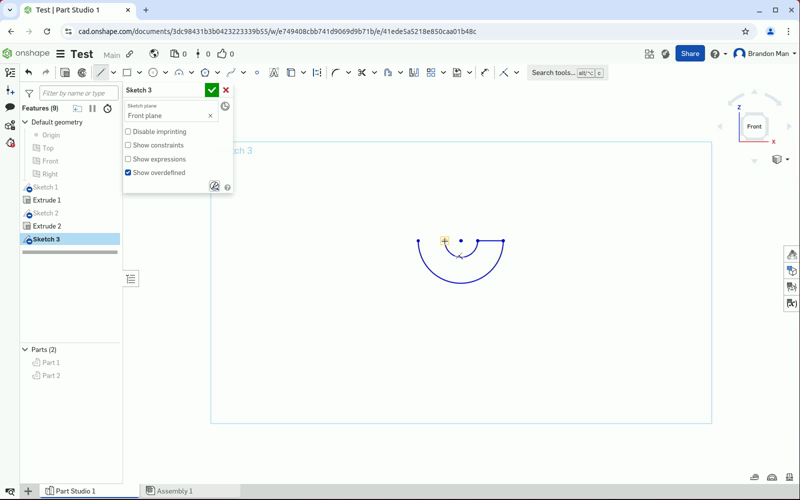
click(444, 240)
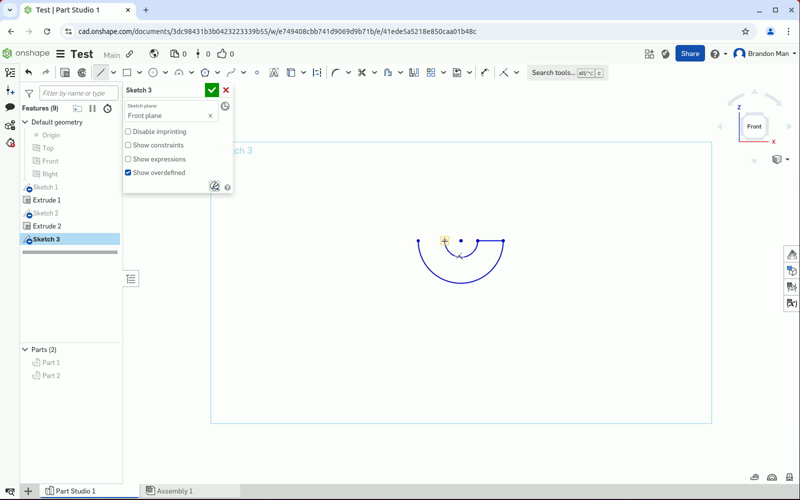
mouse_move(474, 240)
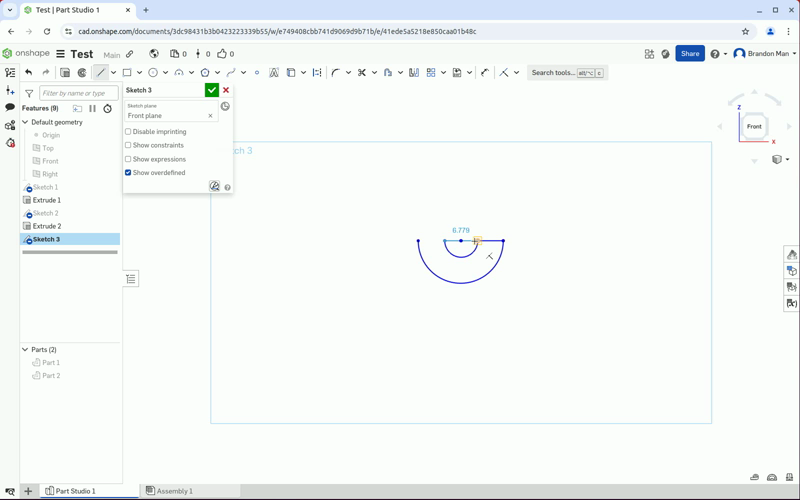
key_down(shift)
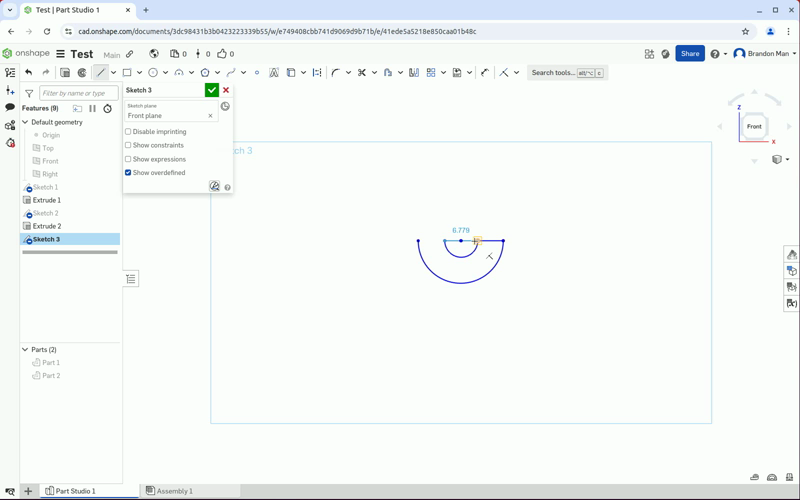
mouse_move(418, 240)
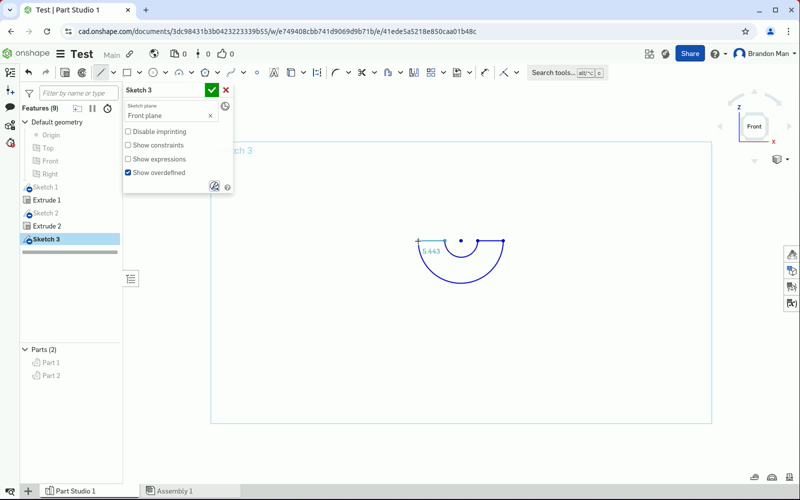
key_up(shift)
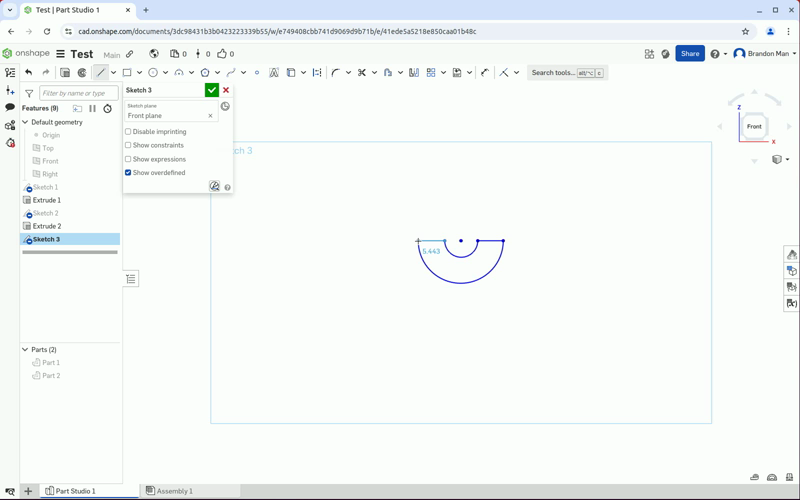
click(418, 240)
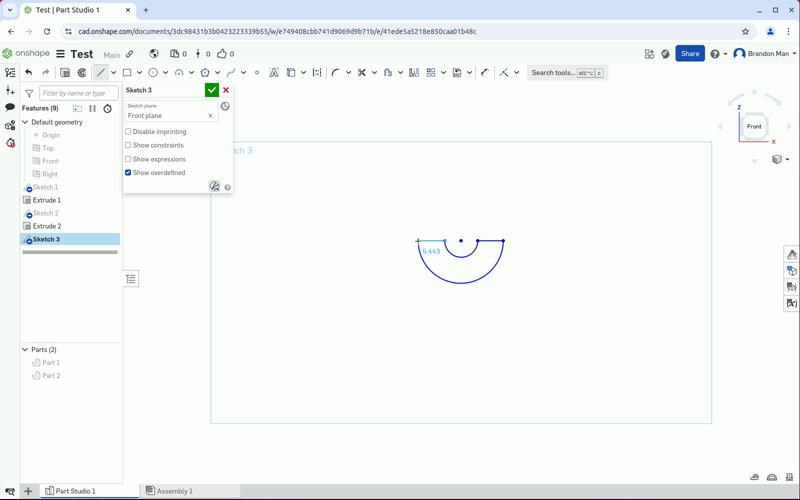
key(esc)
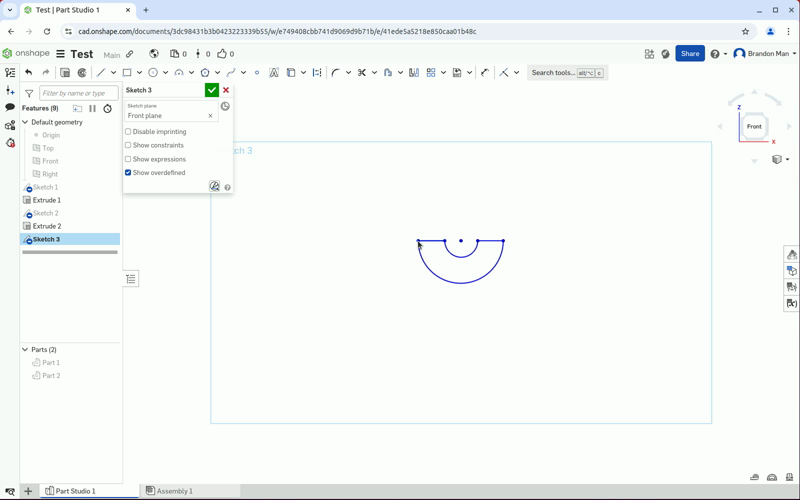
mouse_move(473, 271)
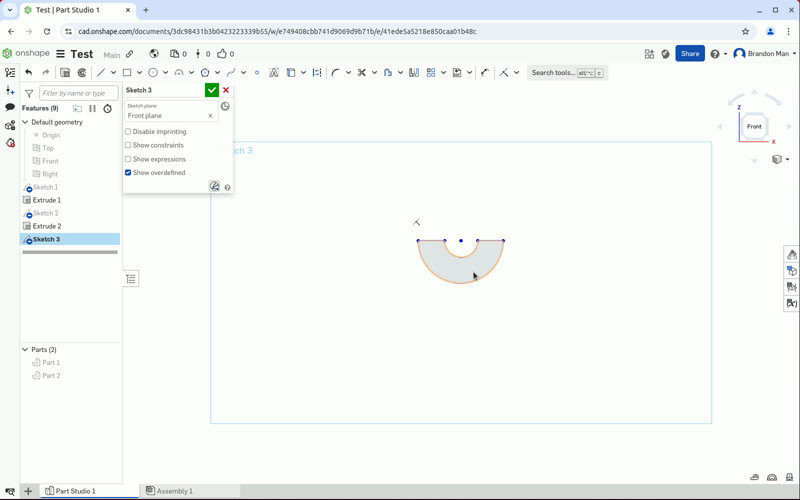
scroll(6)
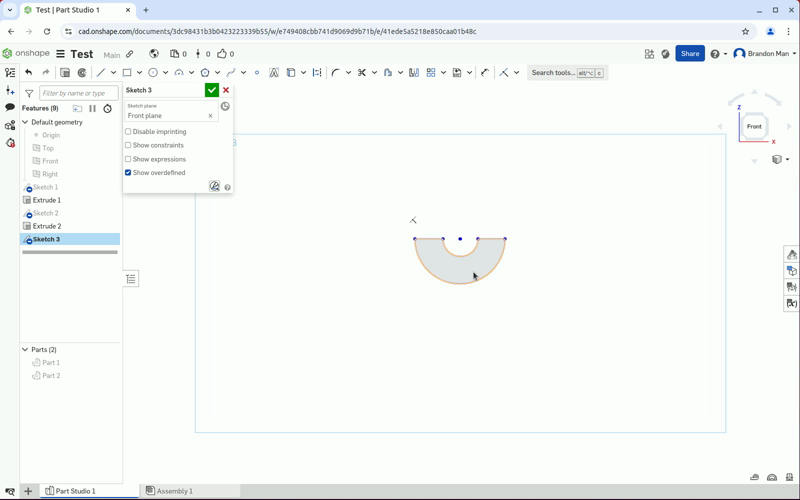
scroll(6)
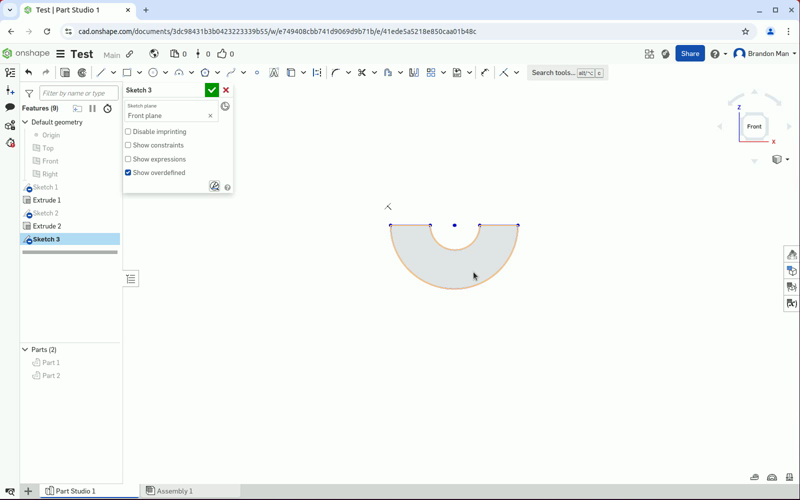
scroll(6)
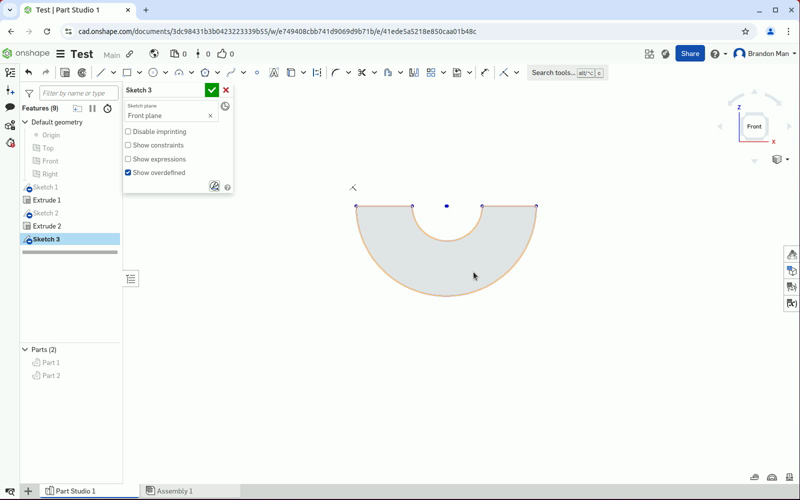
scroll(6)
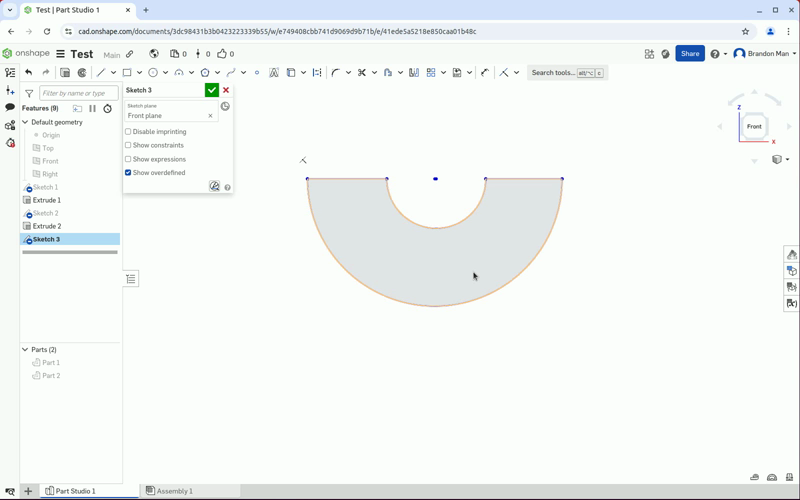
scroll(6)
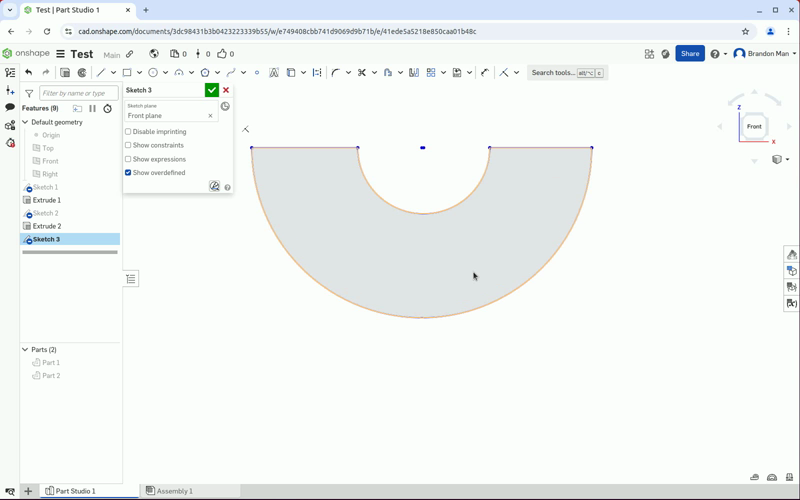
scroll(6)
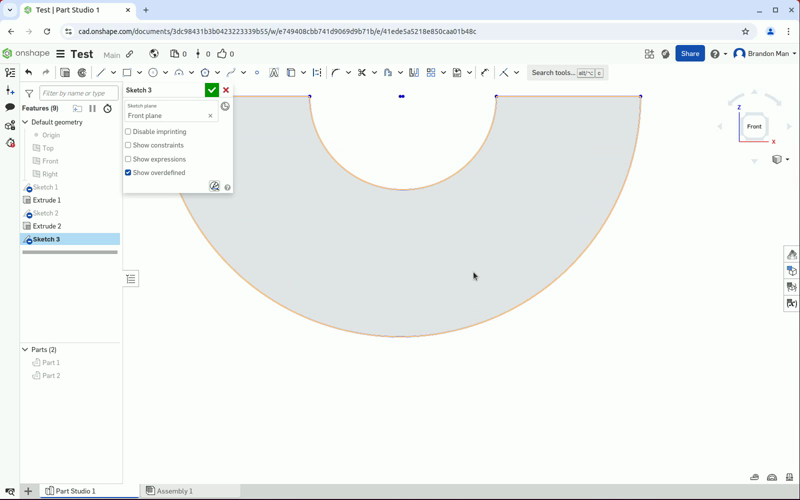
scroll(6)
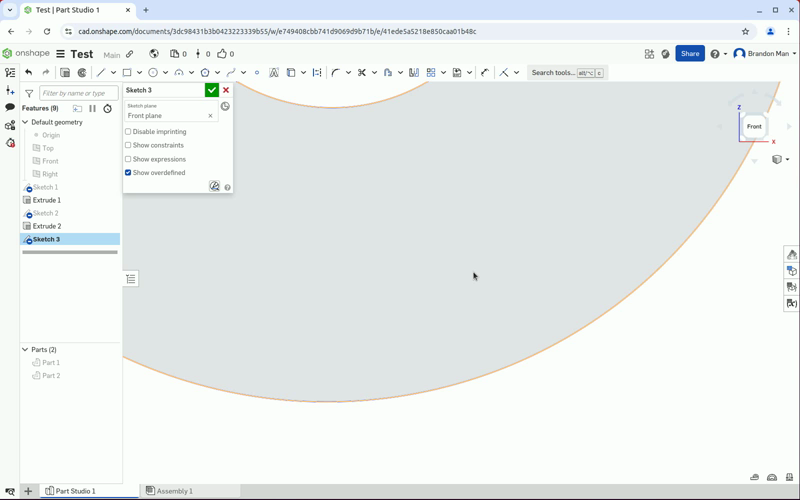
click(473, 271)
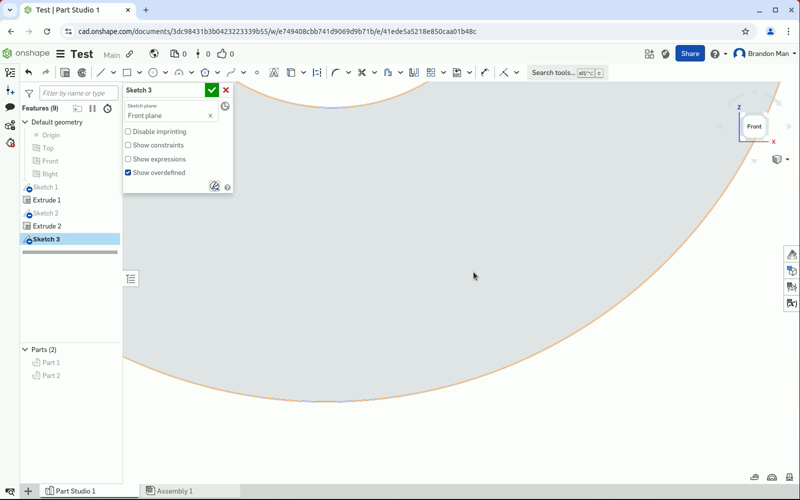
scroll(-6)
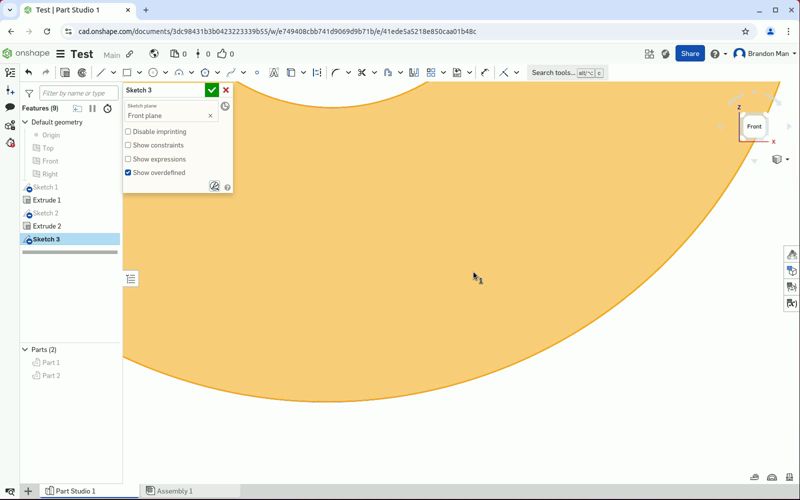
scroll(-6)
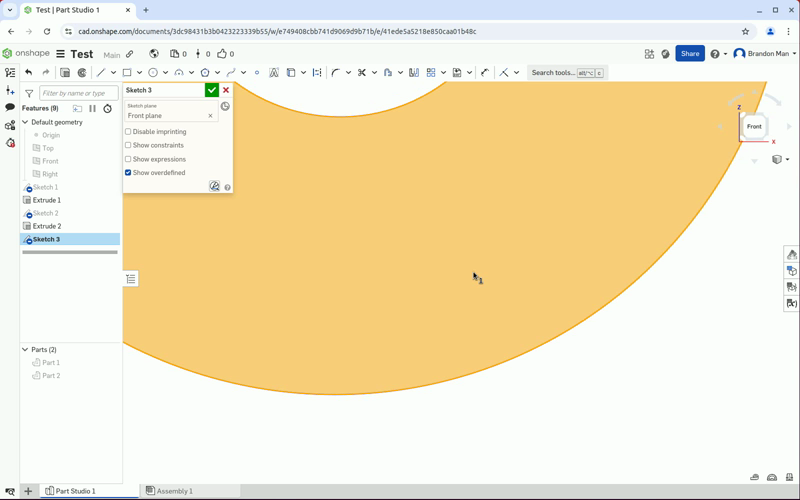
scroll(-6)
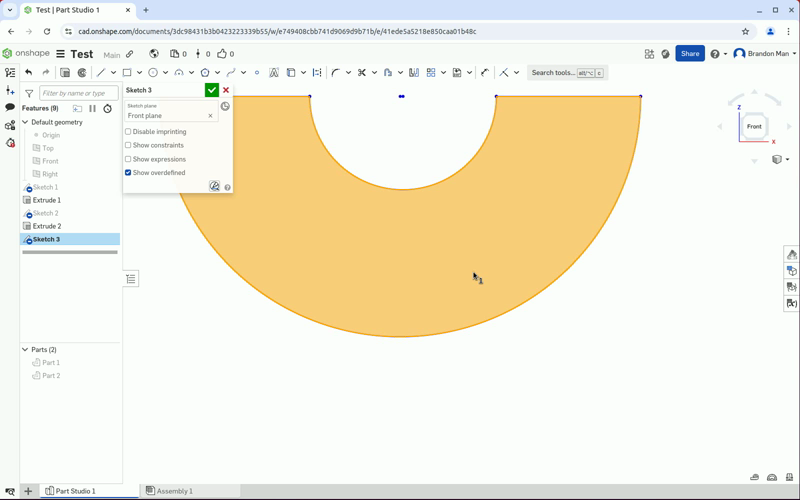
scroll(-6)
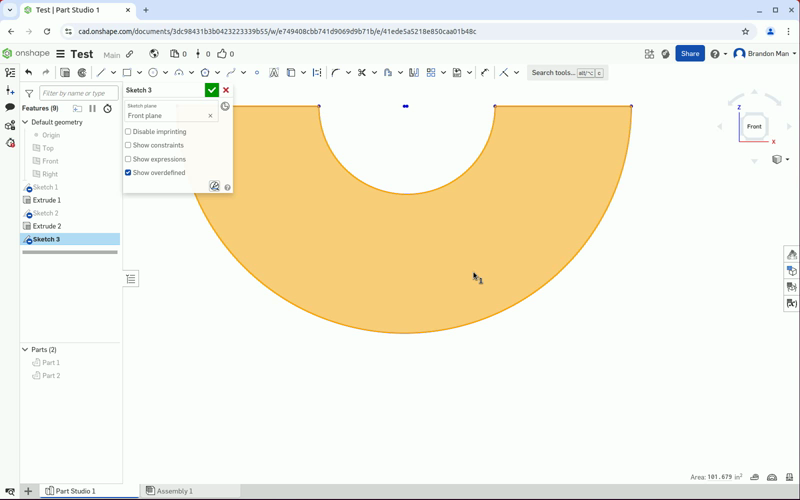
scroll(-6)
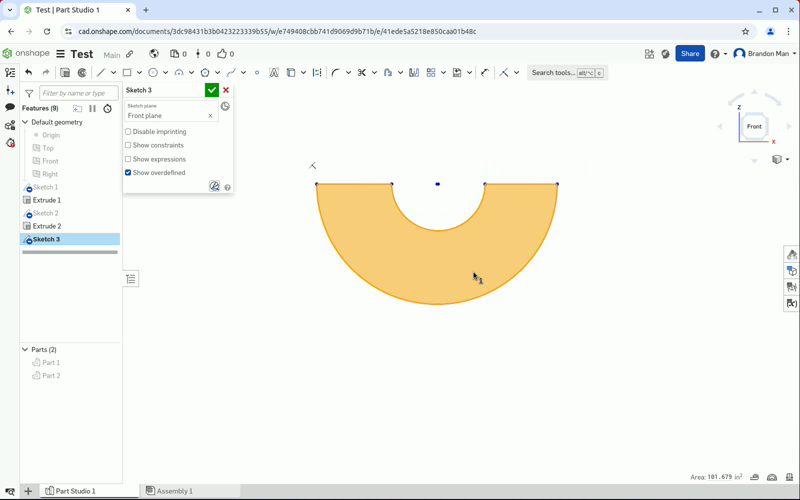
scroll(-6)
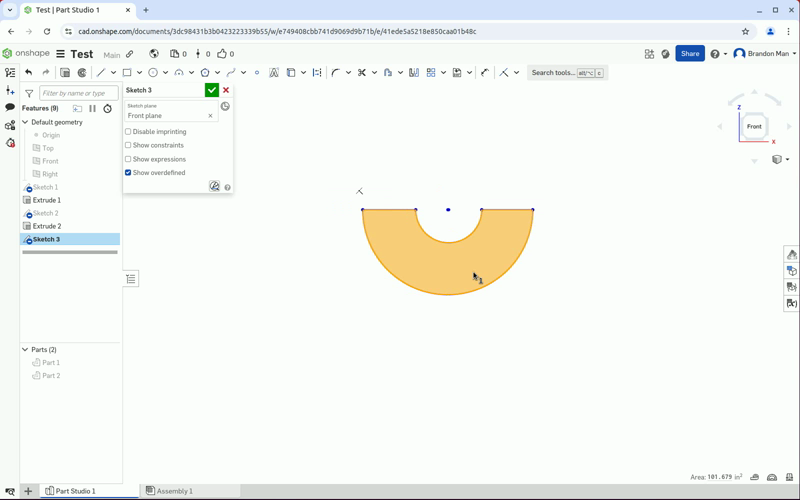
scroll(-6)
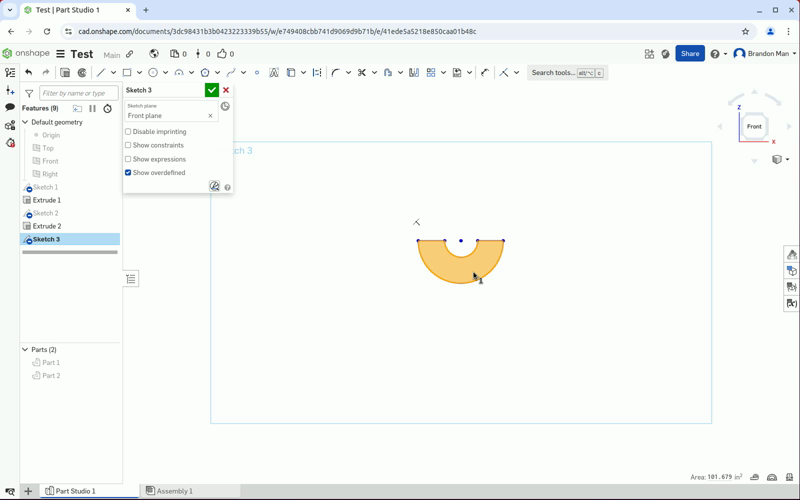
mouse_move(73, 352)
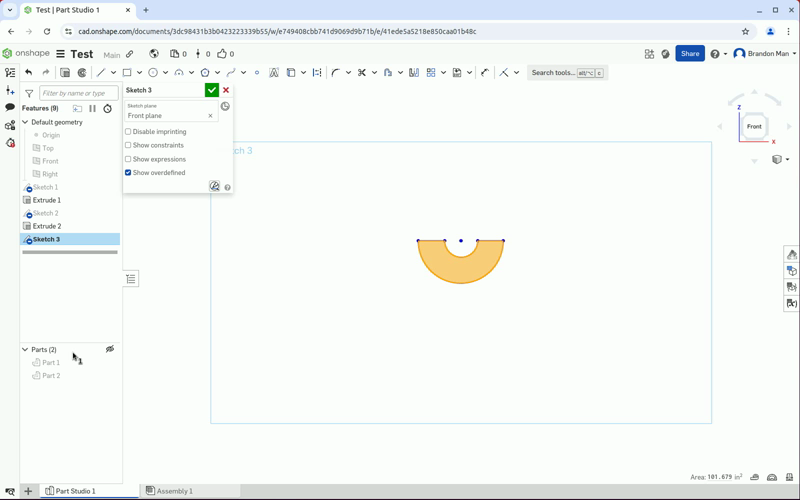
key(shift+y)
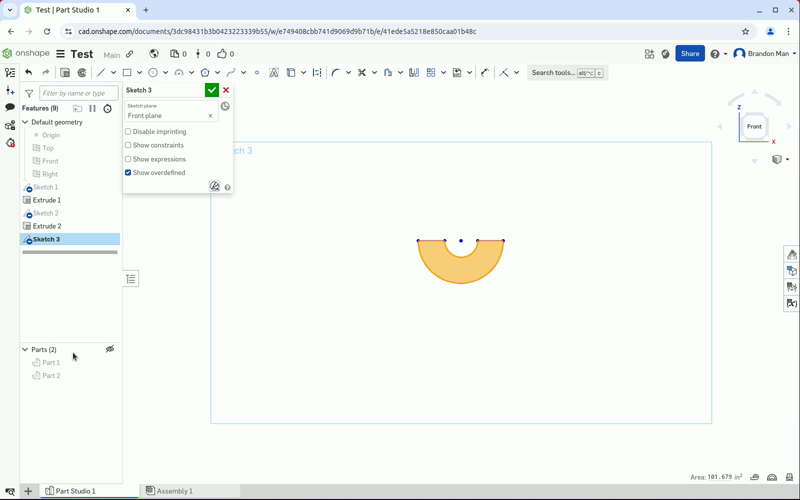
key(shift+e)
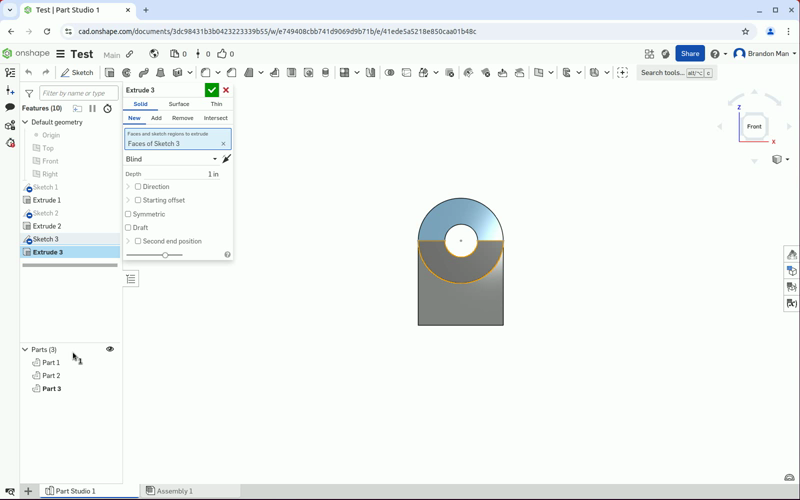
mouse_move(143, 106)
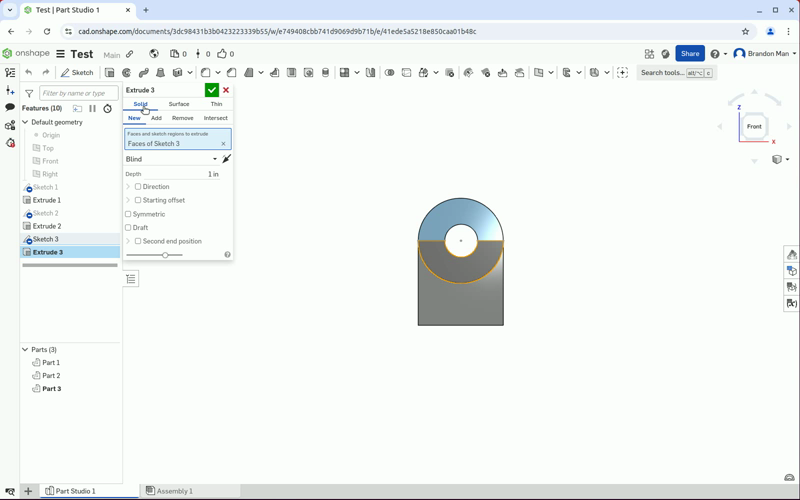
click(143, 106)
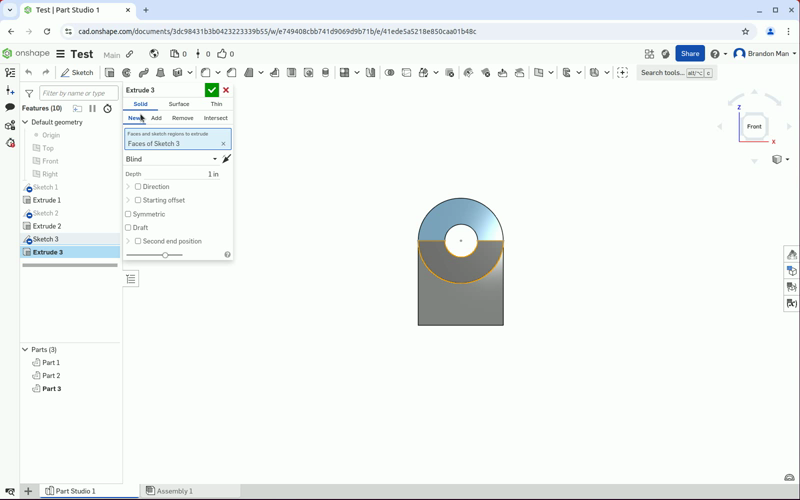
mouse_move(137, 120)
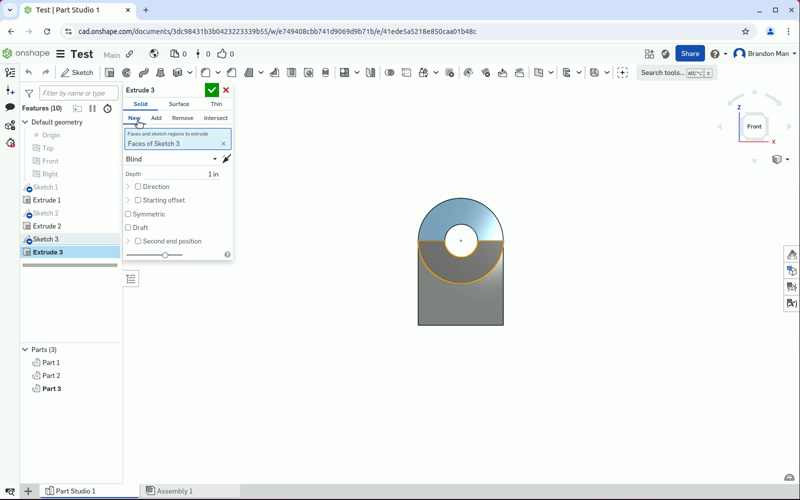
click(137, 120)
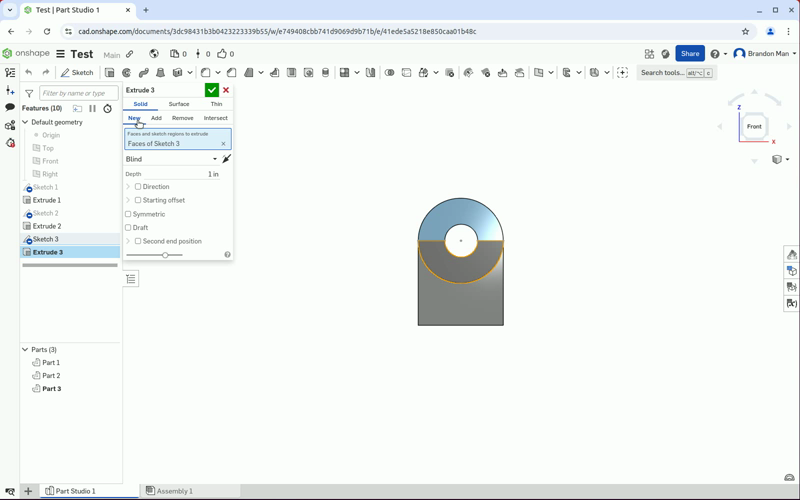
key(tab, 4)
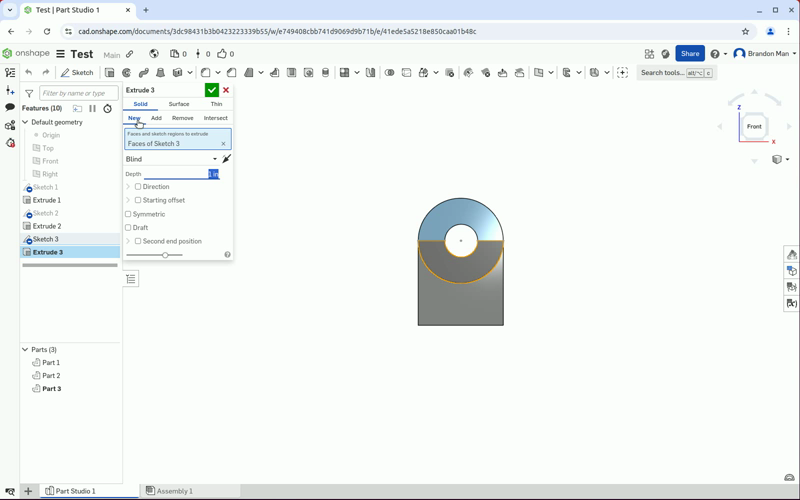
text(23.108)
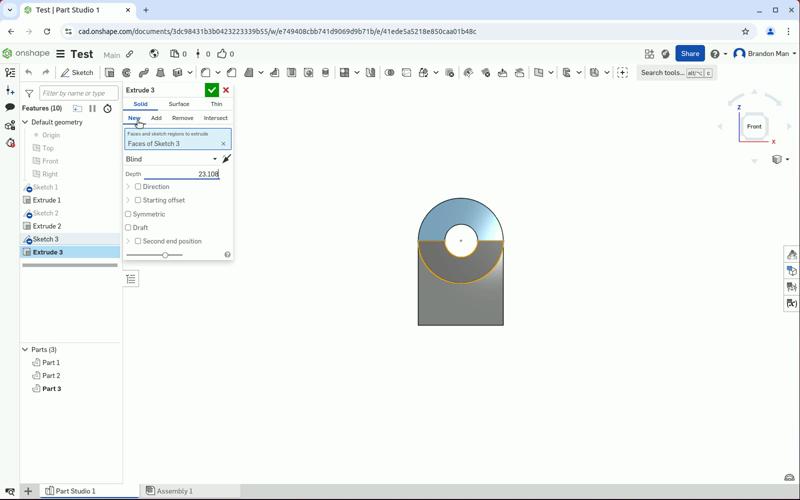
key(enter)
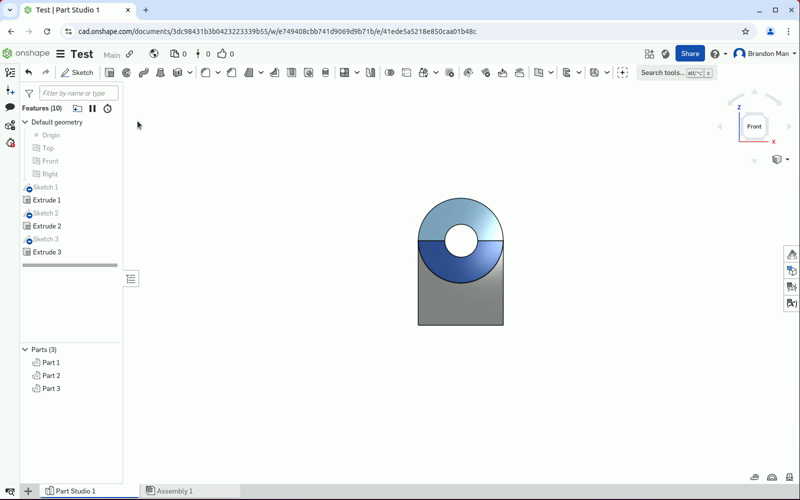
key(shift+h)
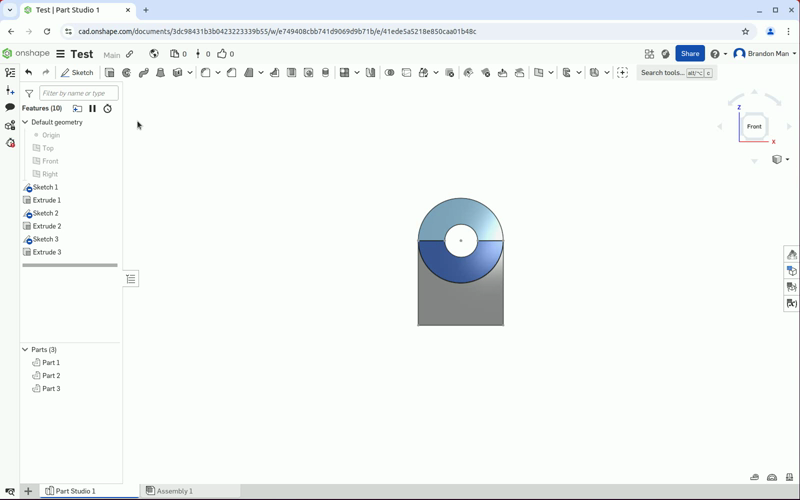
key(shift+h)
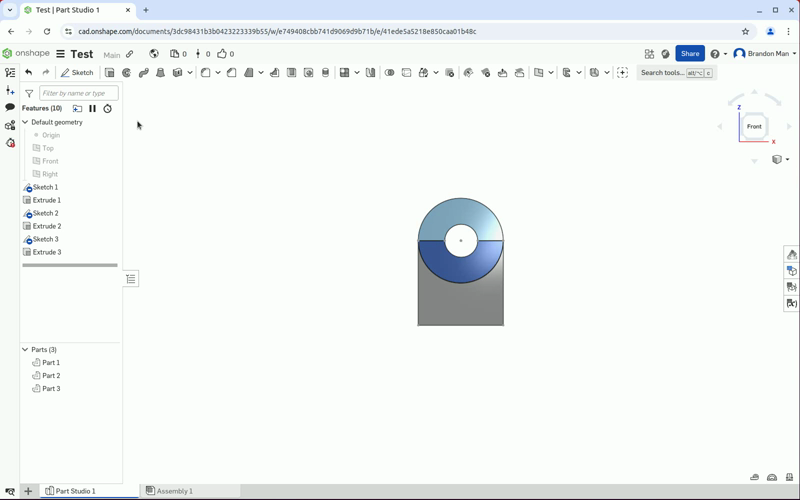
key(shift+7)
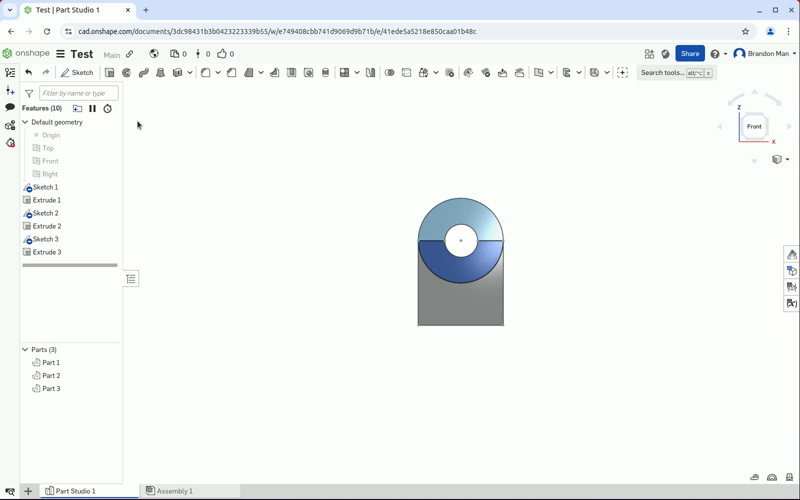
key(left, 2)
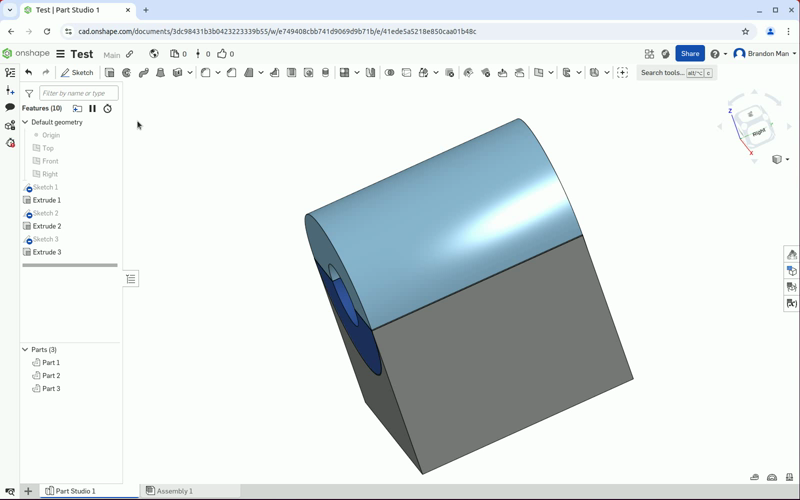
key(down, 2)
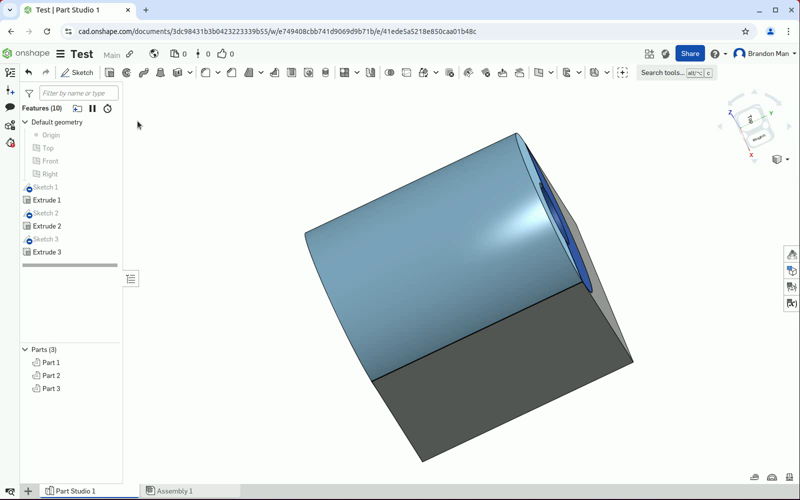
key(up, 2)
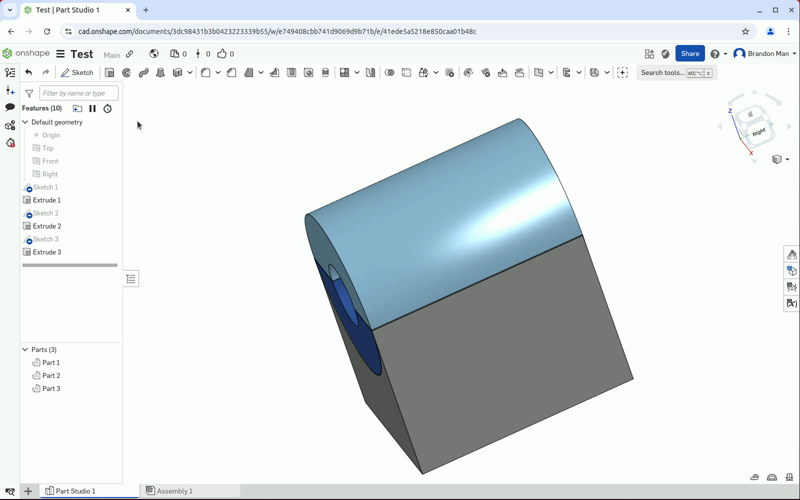
key(right, 2)
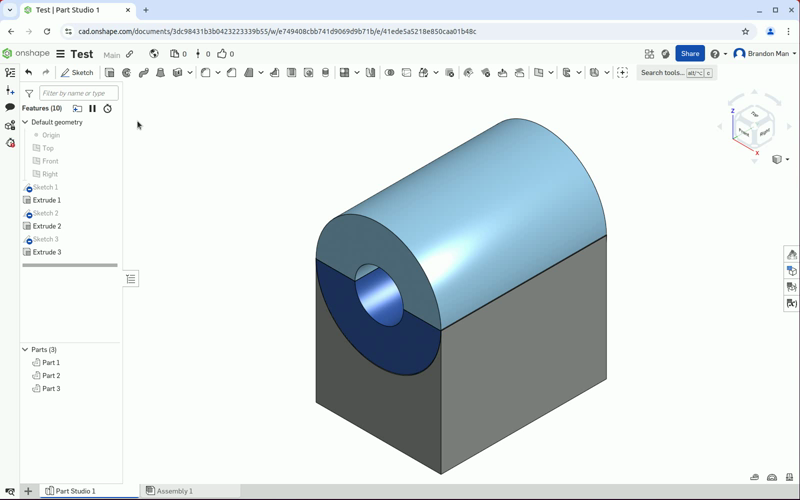
mouse_move(73, 189)
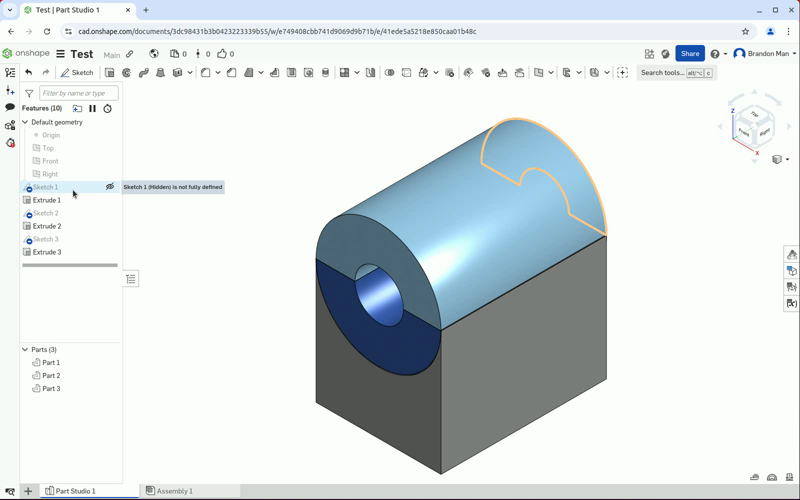
click(73, 189)